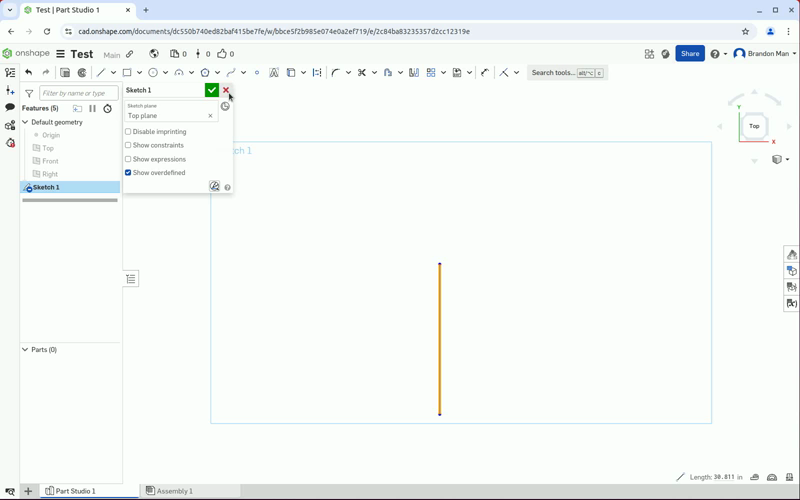
key(shift+h)
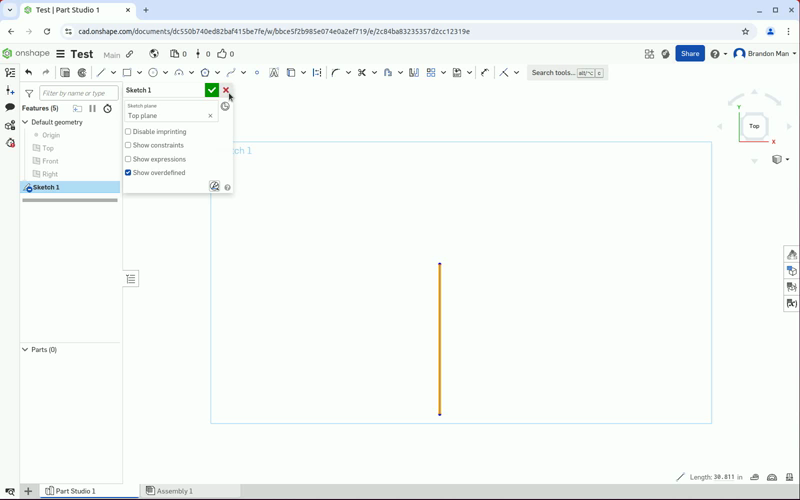
key(shift+s)
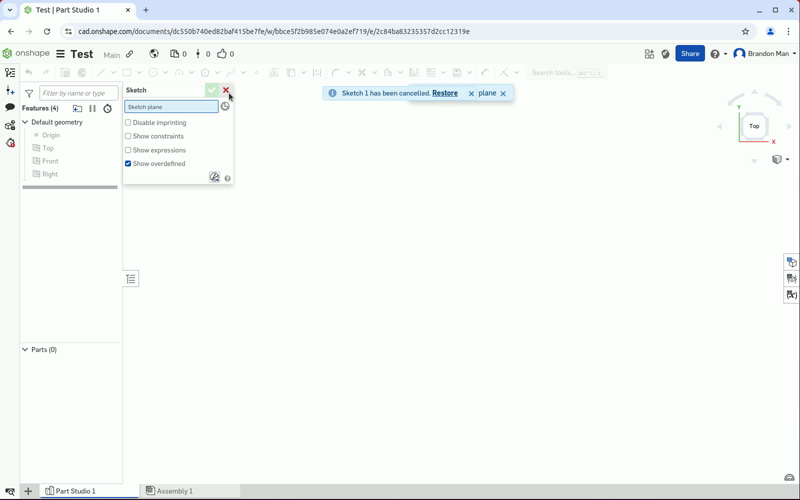
mouse_move(73, 150)
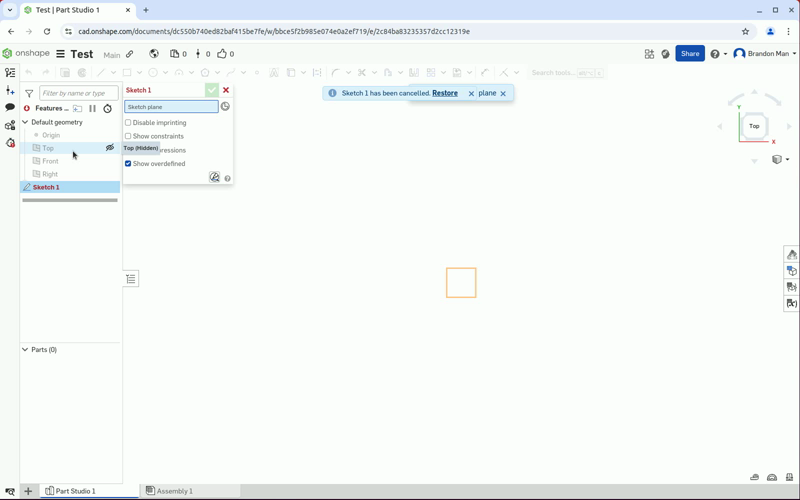
click(73, 150)
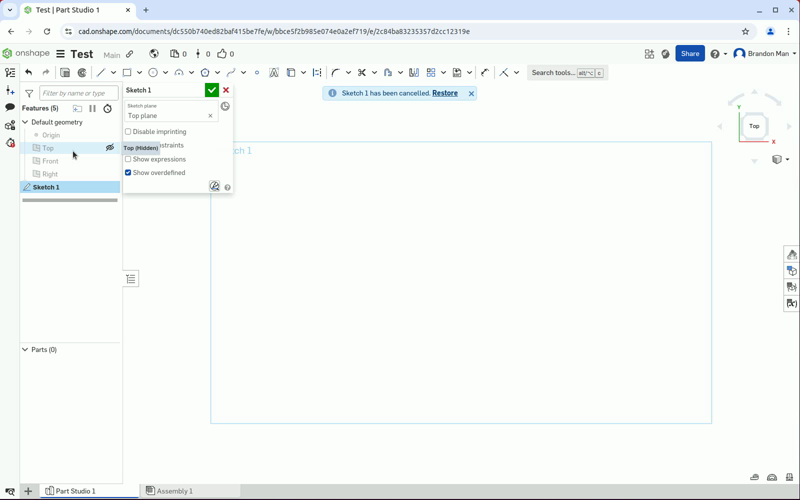
mouse_move(73, 352)
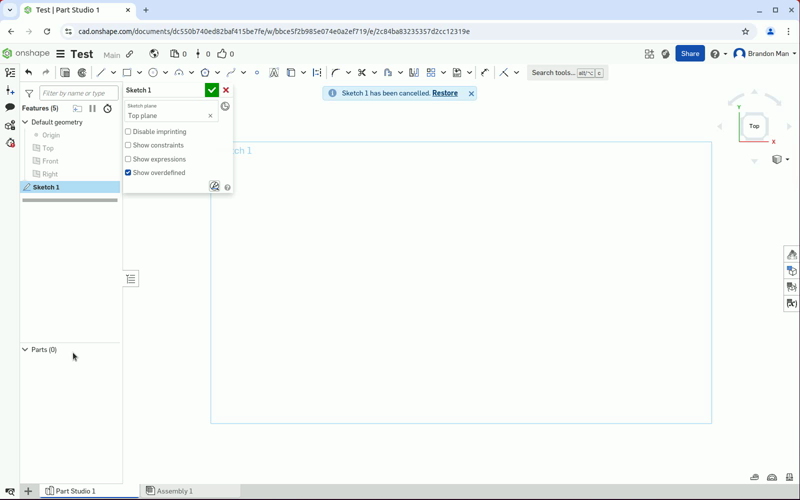
key(y)
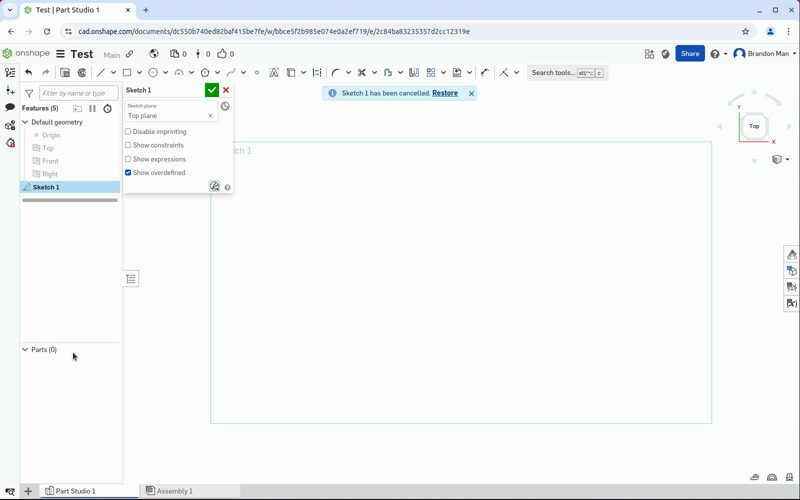
key(c)
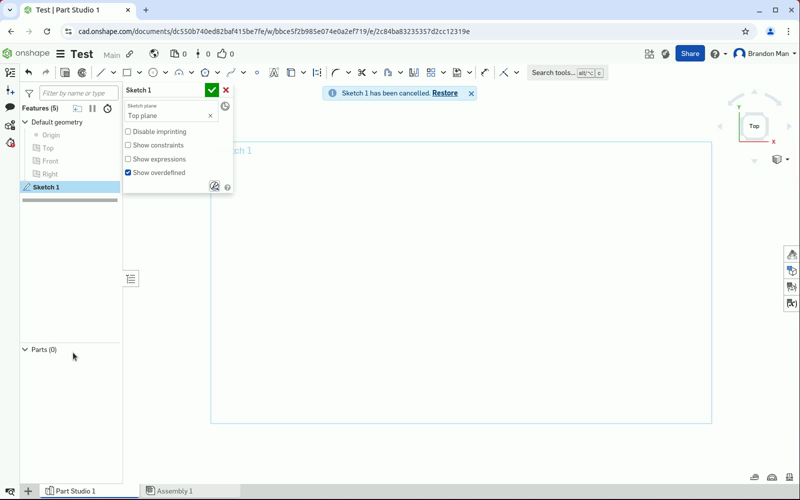
key_down(shift)
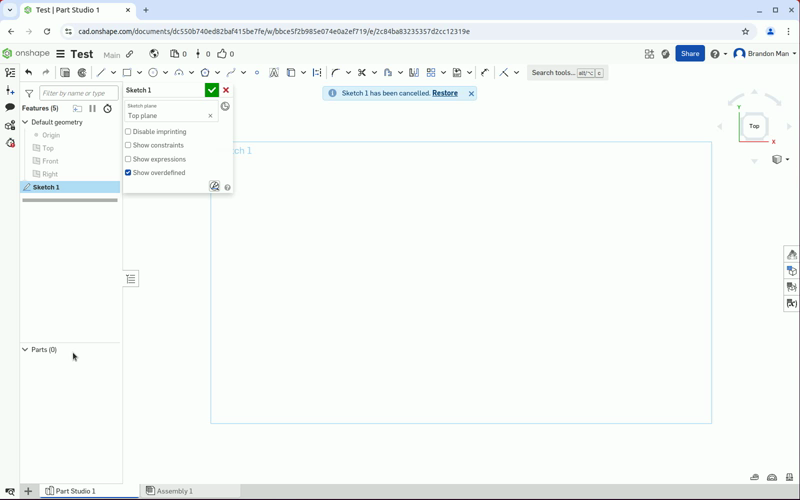
mouse_move(461, 282)
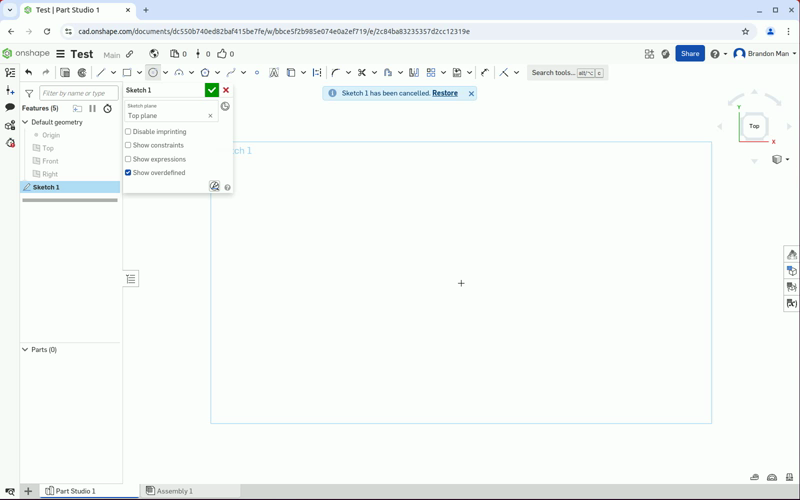
click(461, 282)
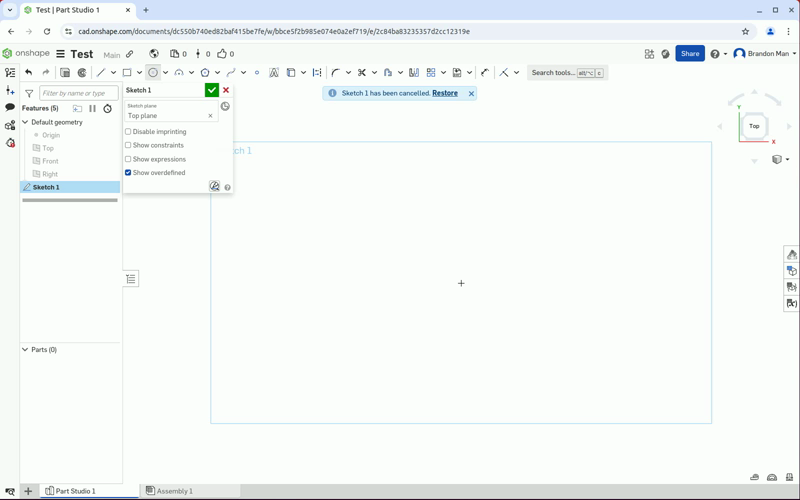
key_up(shift)
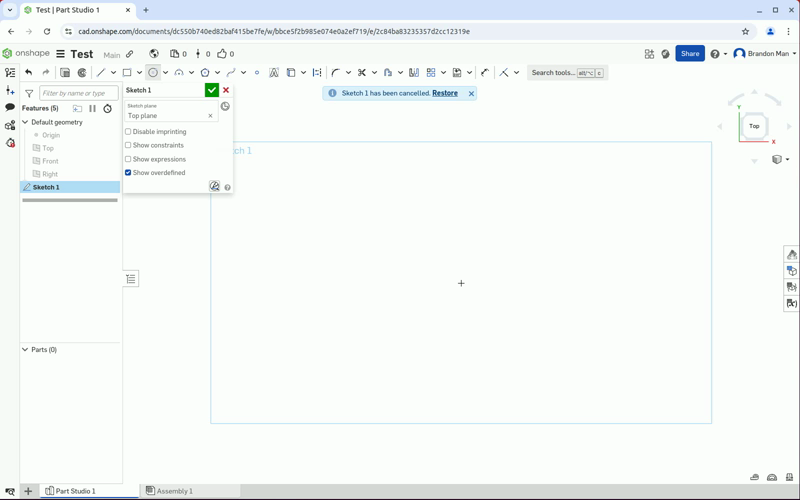
mouse_move(465, 282)
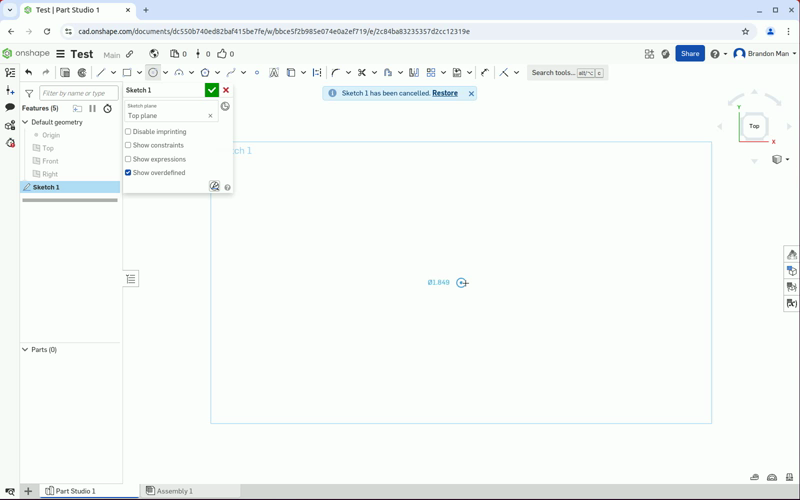
click(465, 282)
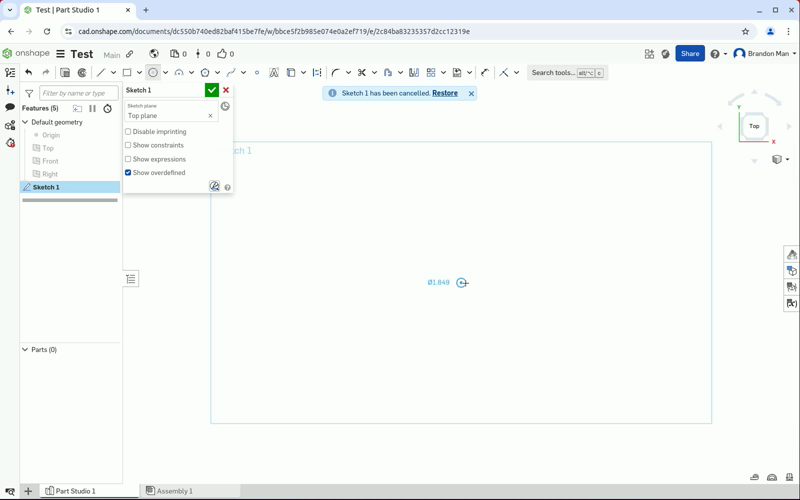
key(esc)
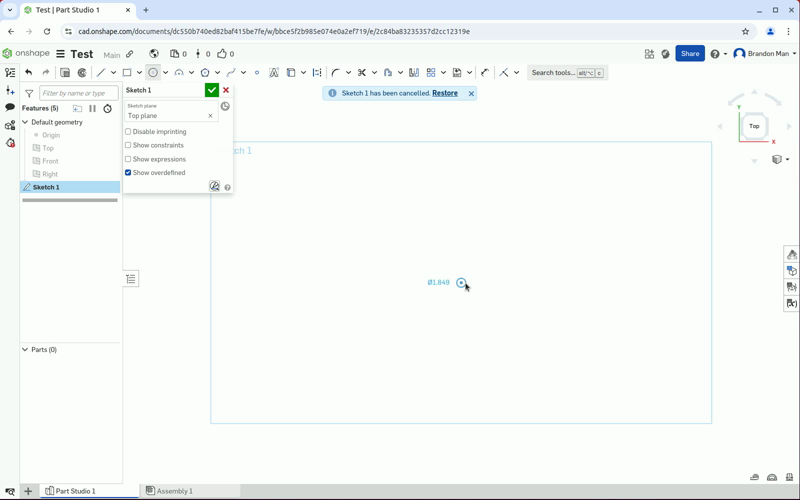
key(c)
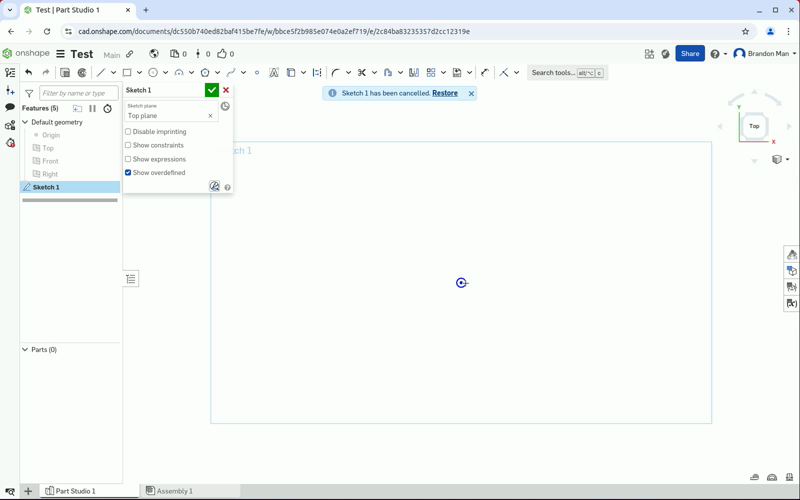
key_down(shift)
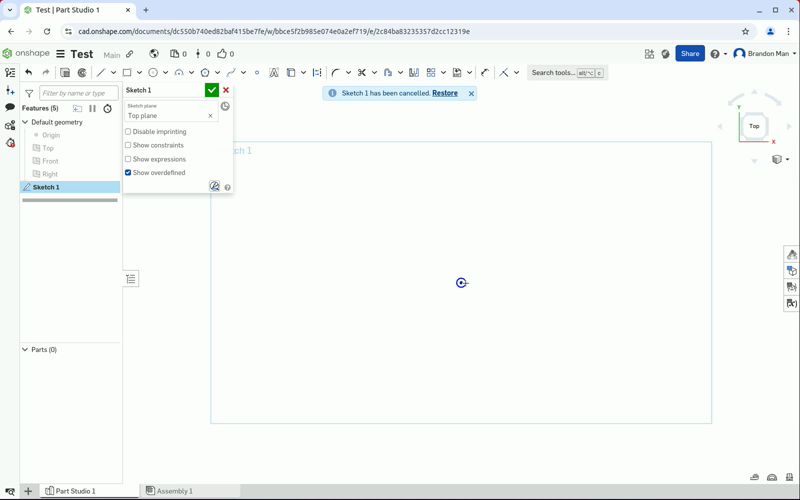
mouse_move(461, 282)
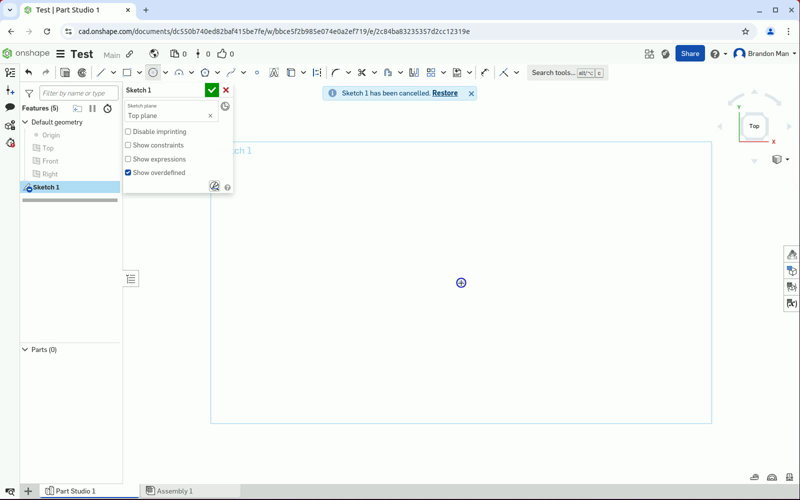
scroll(6)
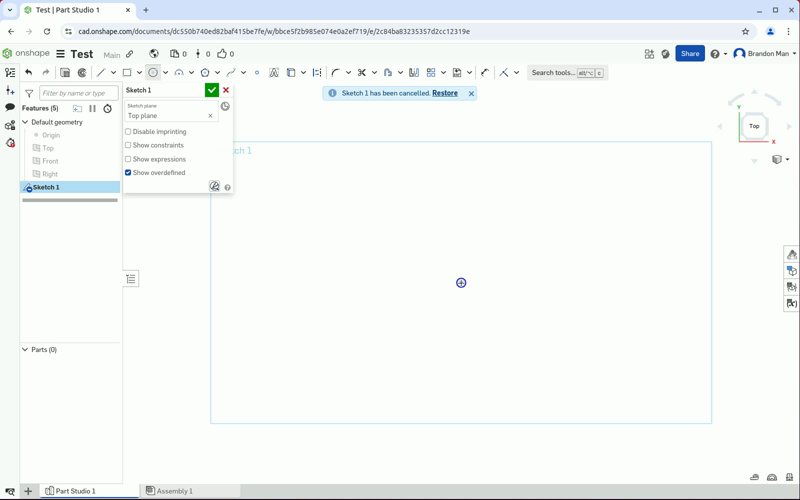
scroll(6)
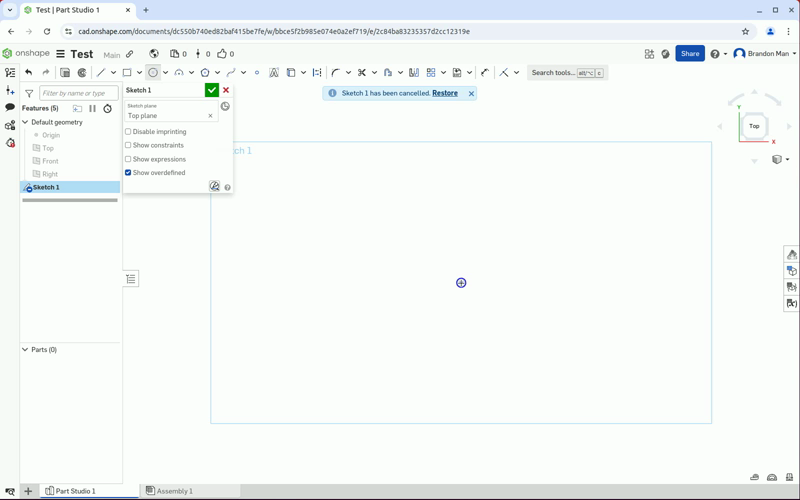
scroll(6)
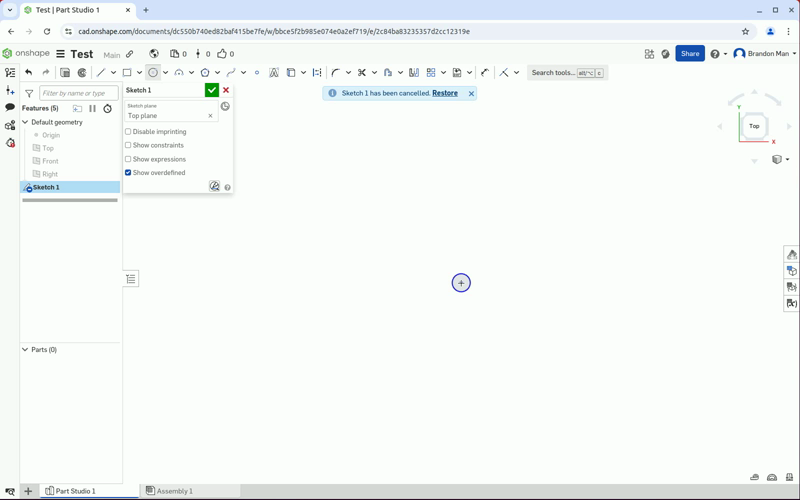
scroll(6)
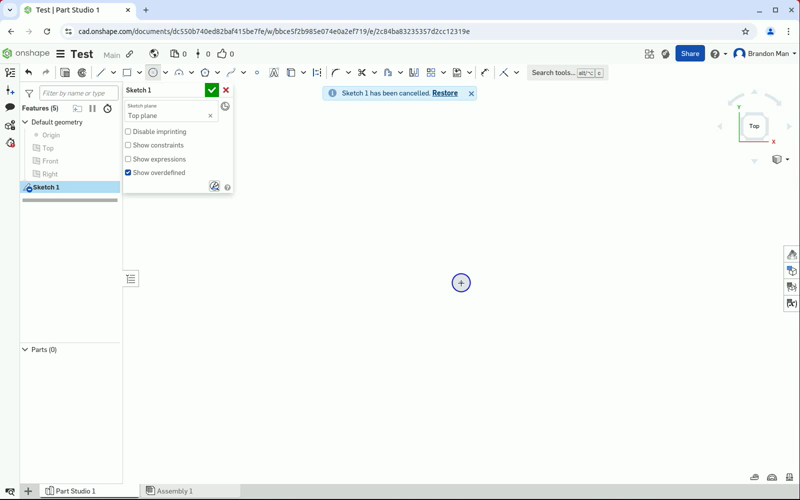
scroll(6)
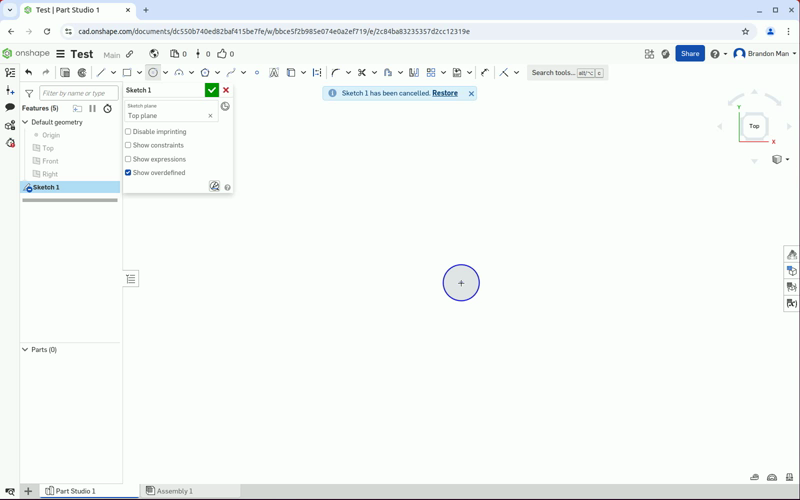
scroll(6)
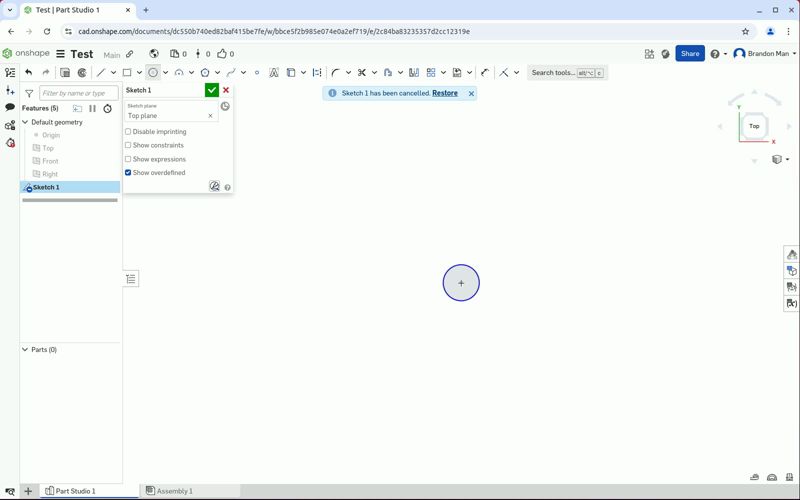
scroll(6)
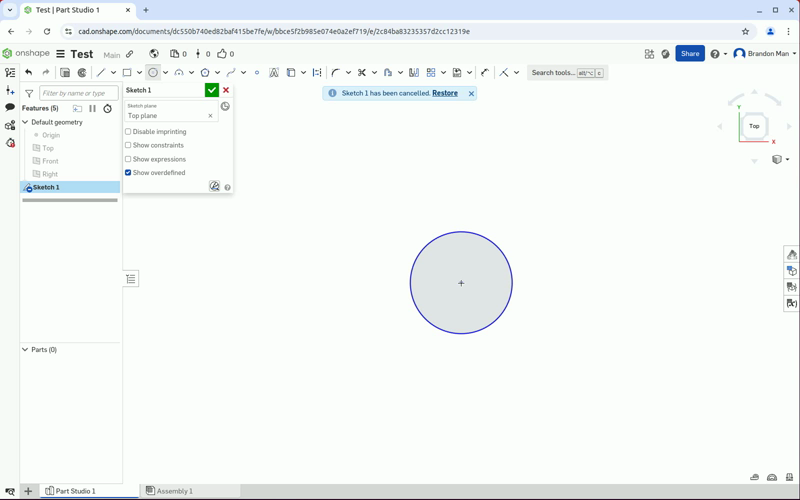
click(461, 282)
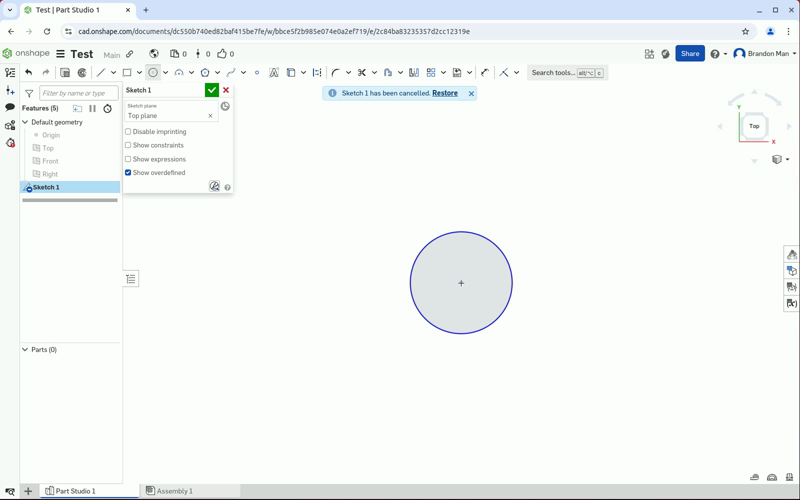
scroll(-6)
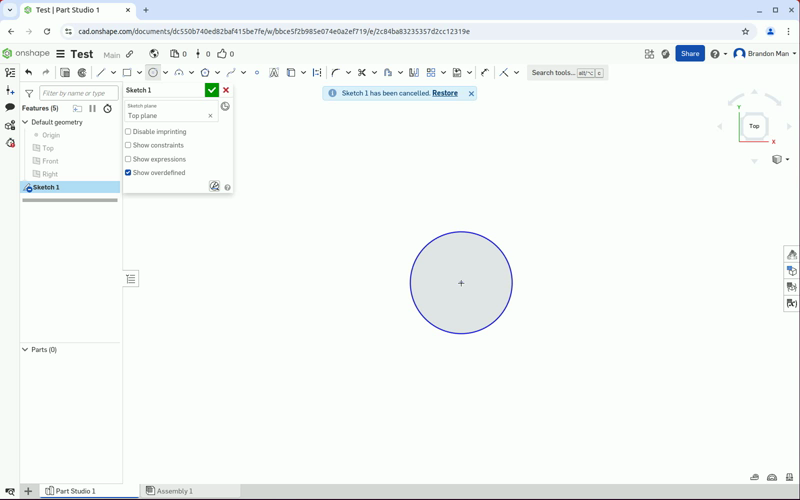
scroll(-6)
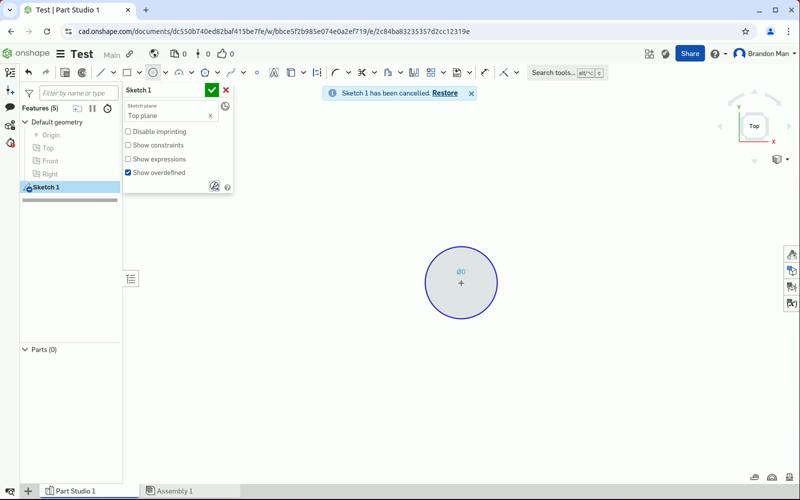
scroll(-6)
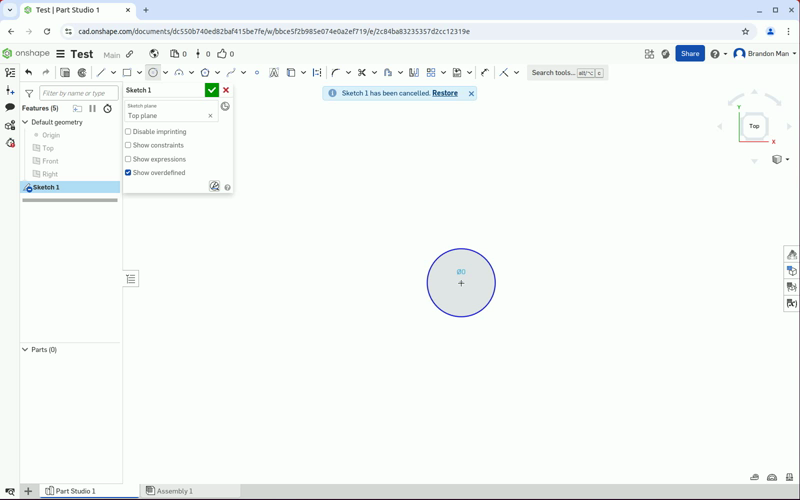
scroll(-6)
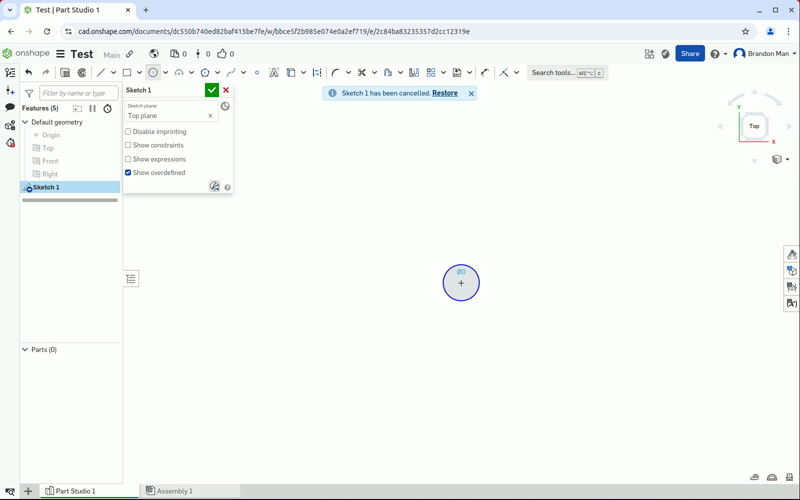
scroll(-6)
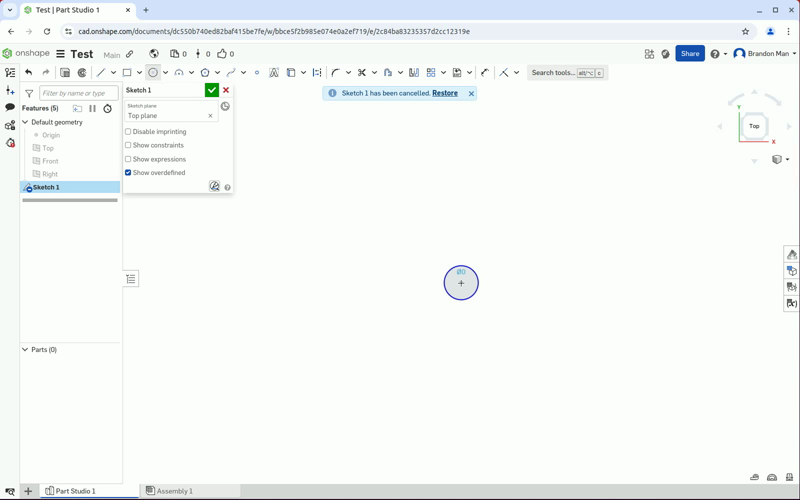
scroll(-6)
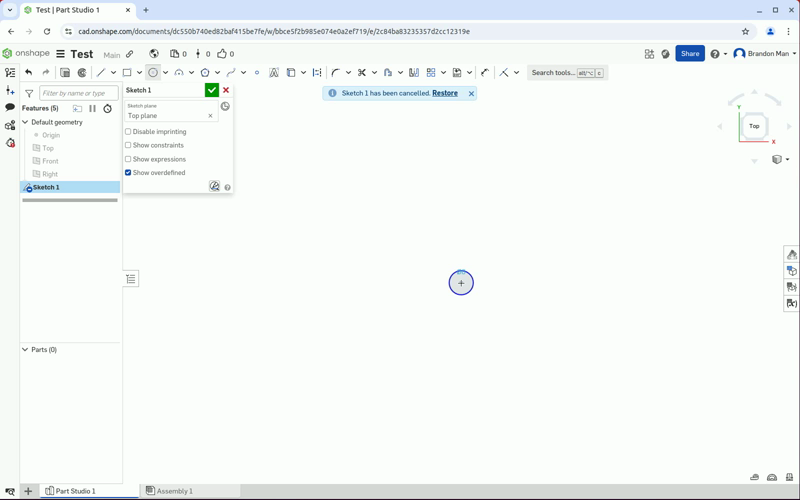
scroll(-6)
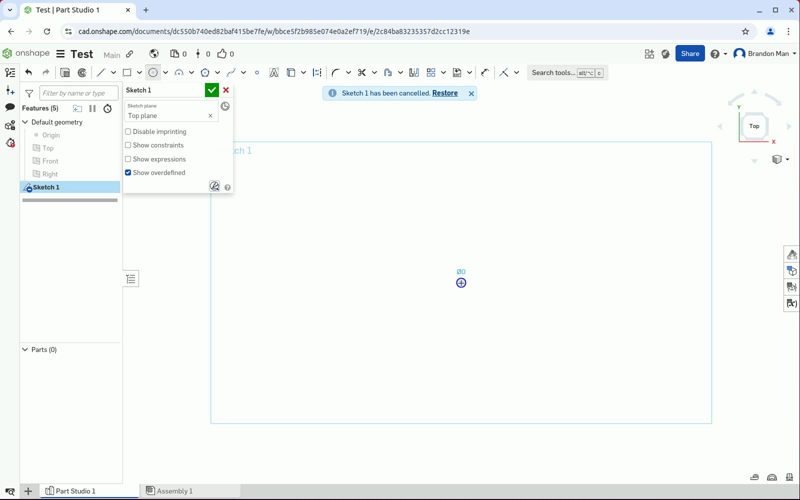
key_up(shift)
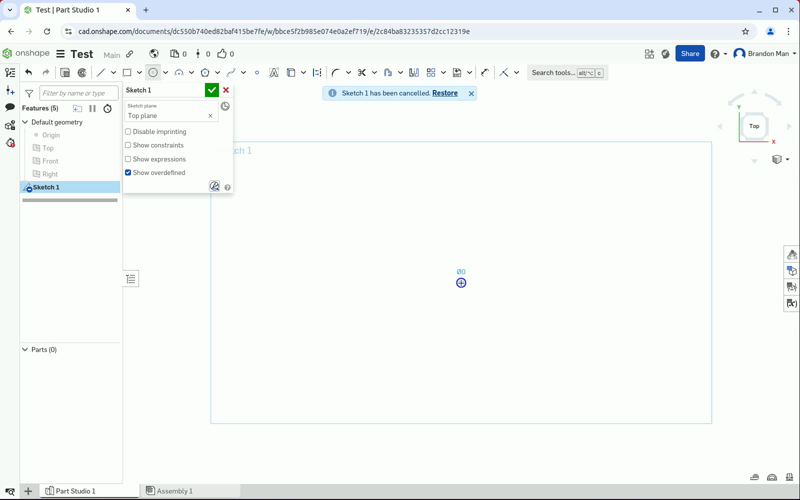
mouse_move(463, 282)
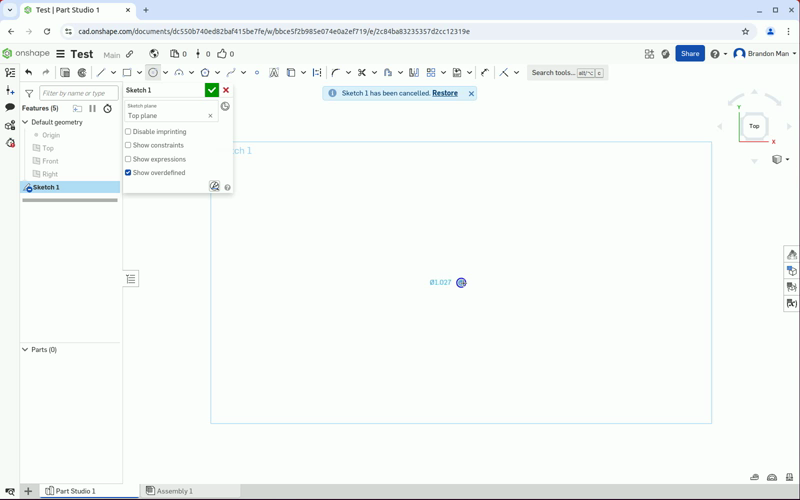
scroll(6)
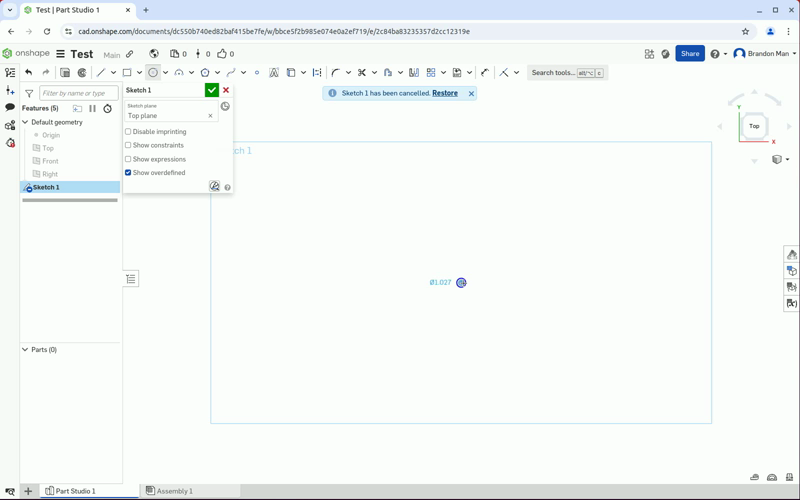
scroll(6)
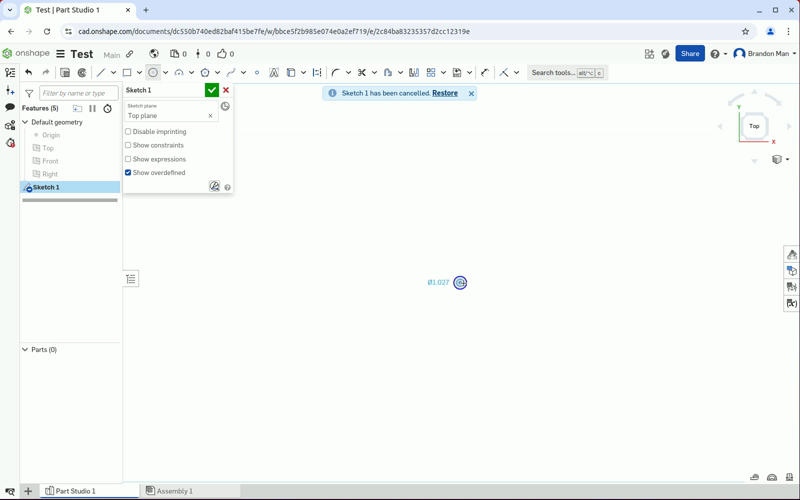
scroll(6)
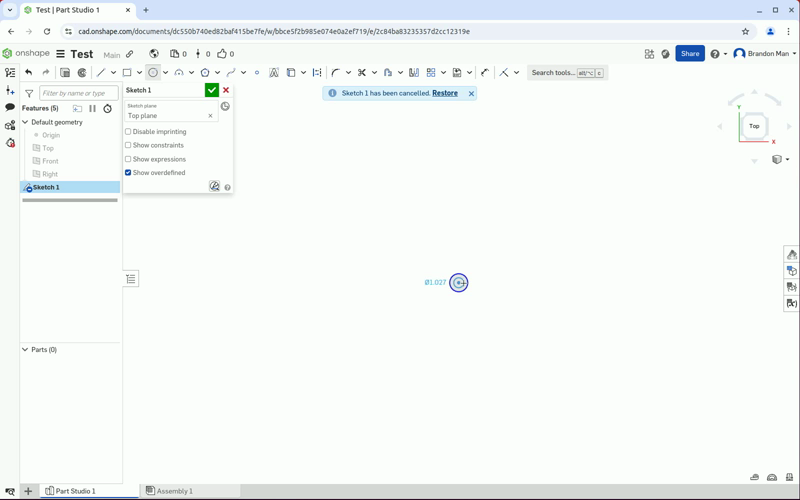
scroll(6)
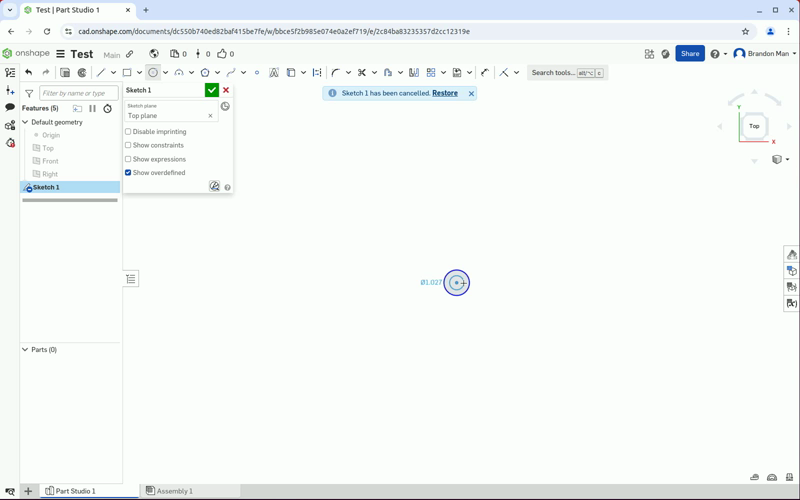
scroll(6)
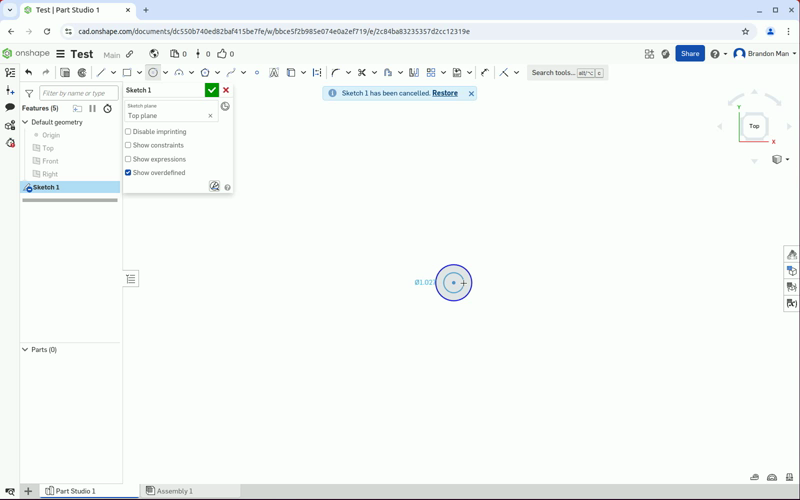
scroll(6)
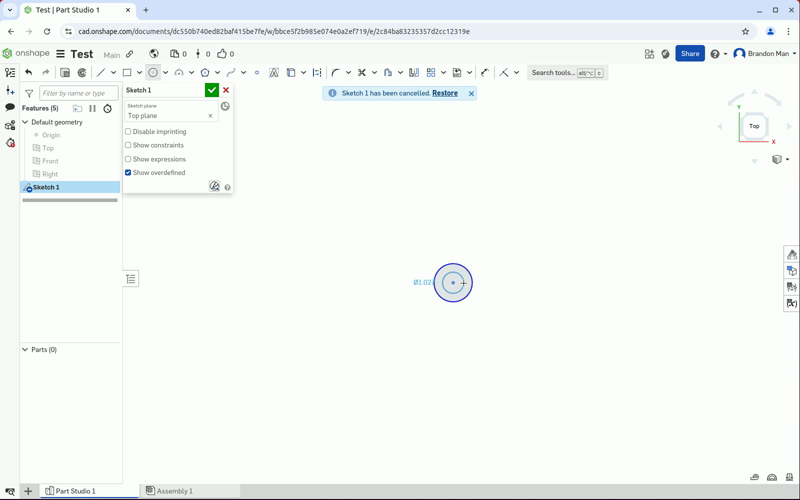
scroll(6)
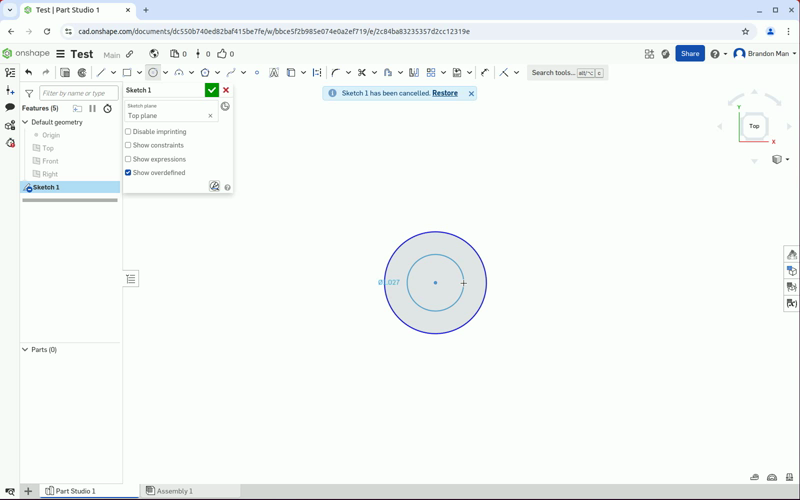
click(463, 282)
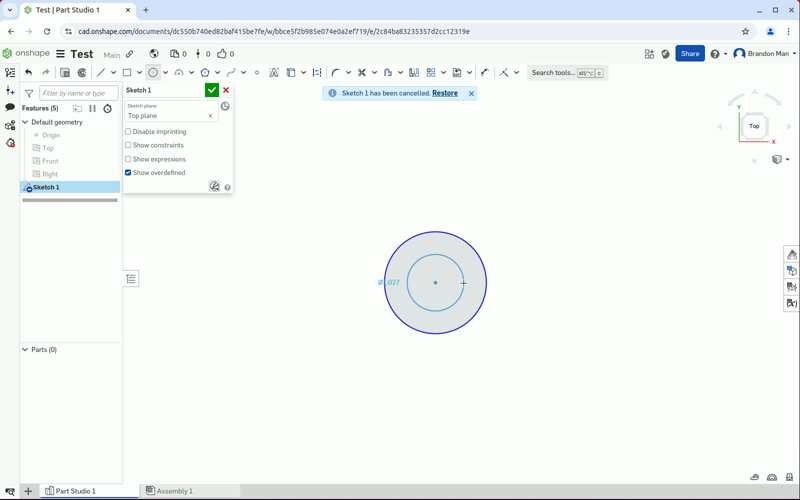
scroll(-6)
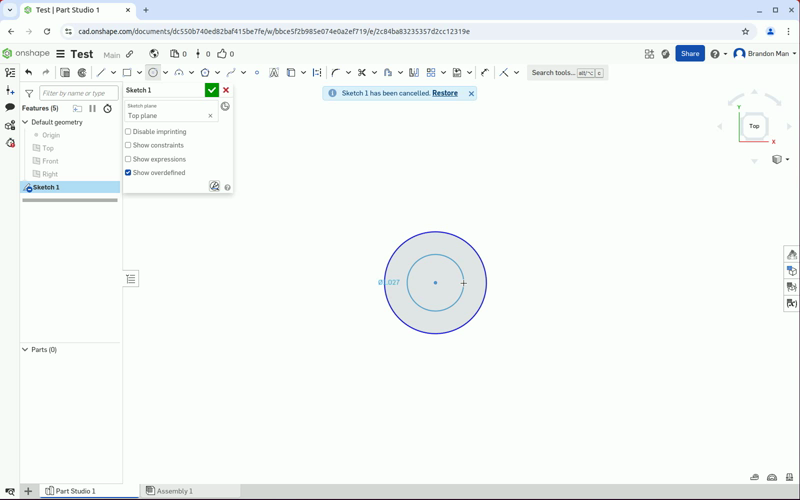
scroll(-6)
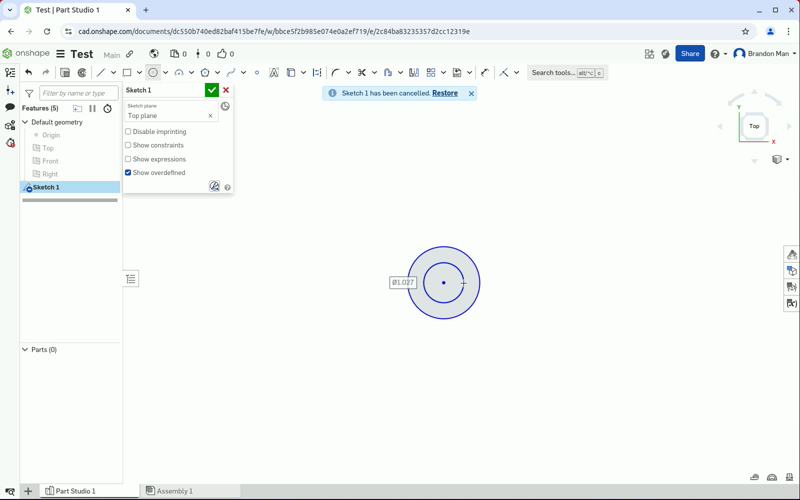
scroll(-6)
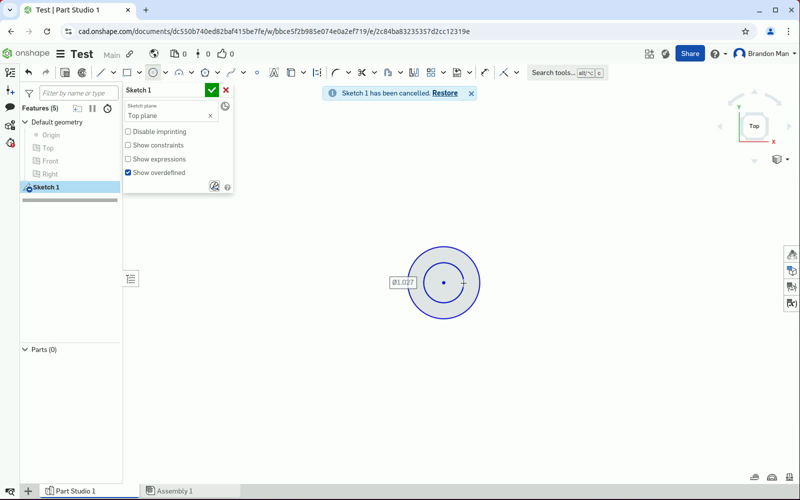
scroll(-6)
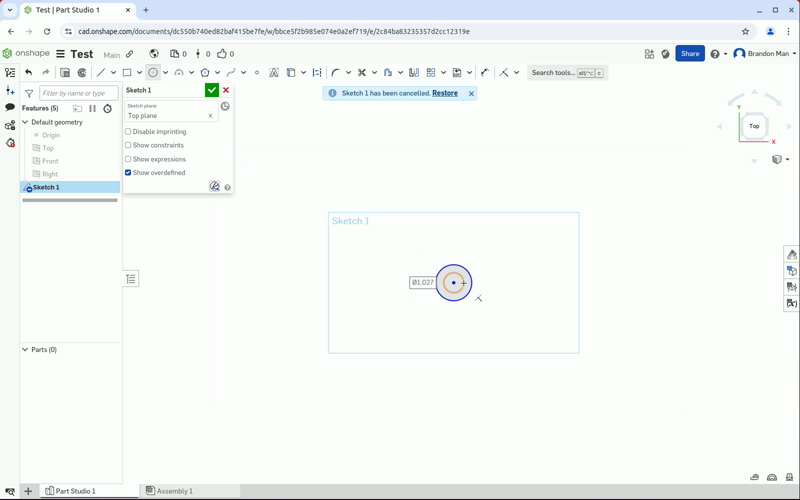
scroll(-6)
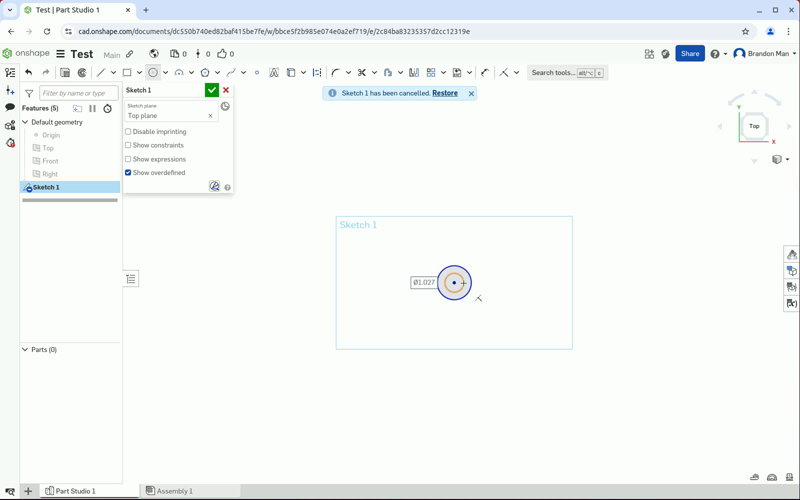
scroll(-6)
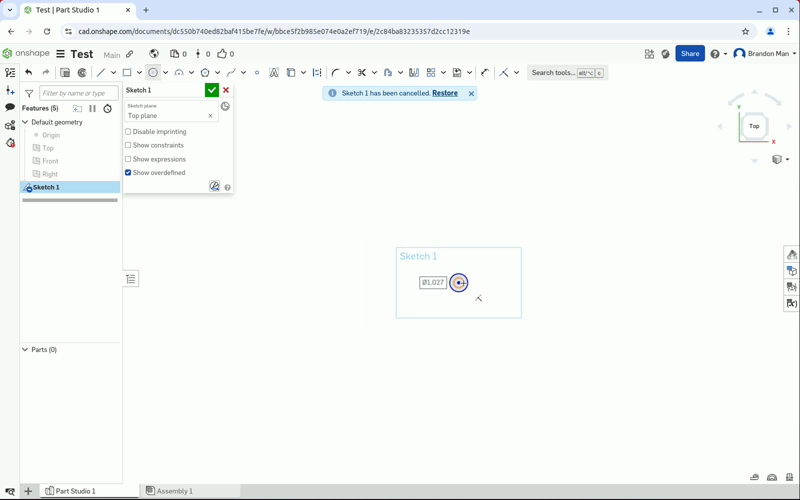
scroll(-6)
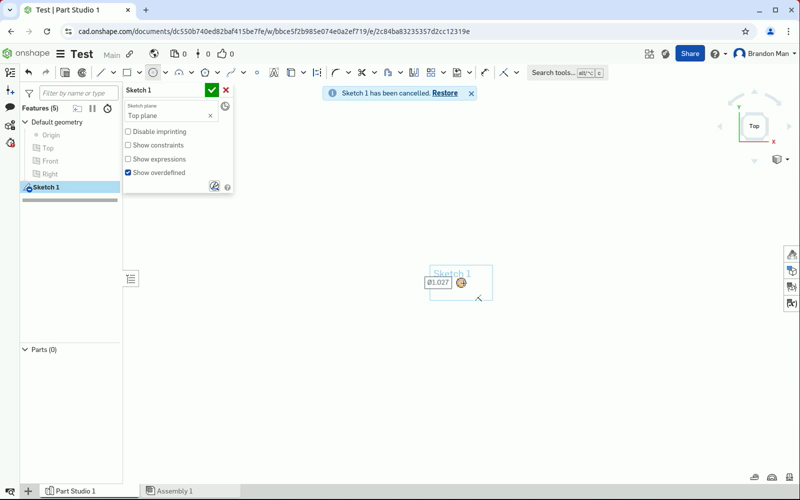
key(esc)
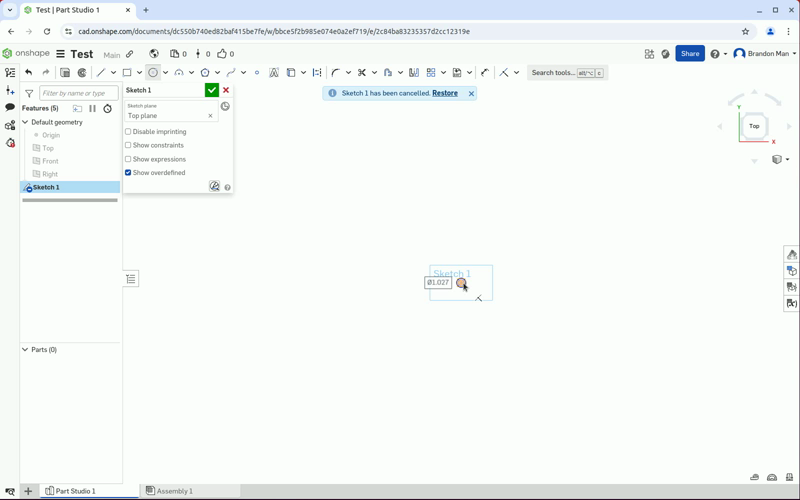
mouse_move(460, 279)
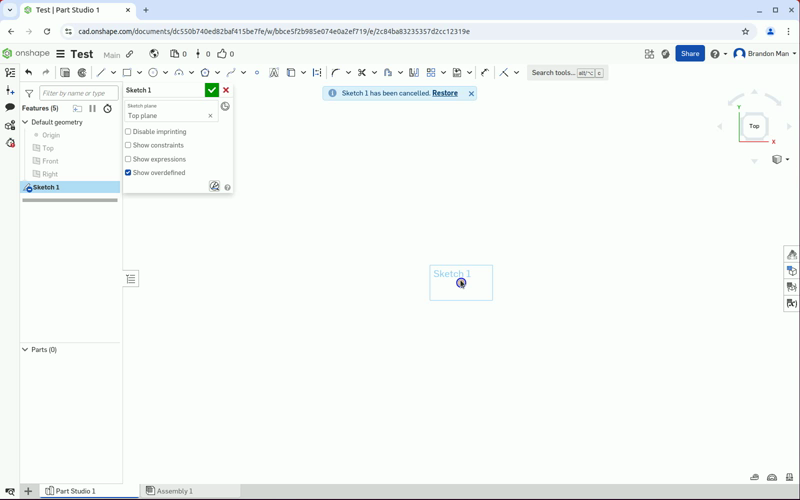
scroll(6)
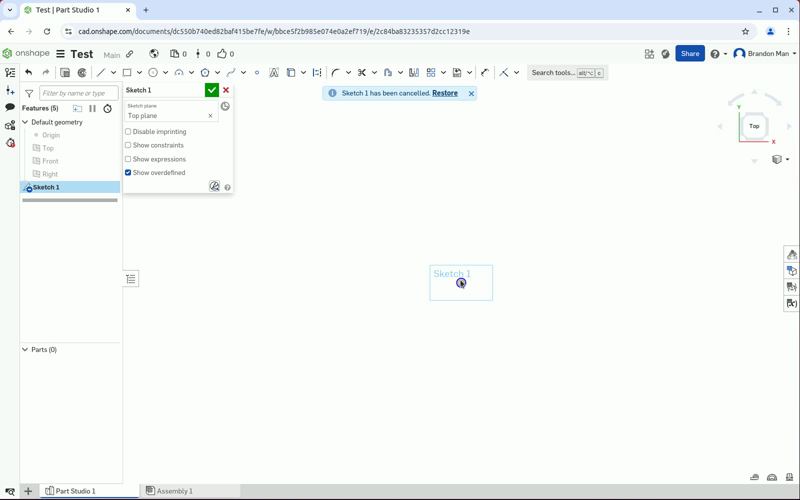
scroll(6)
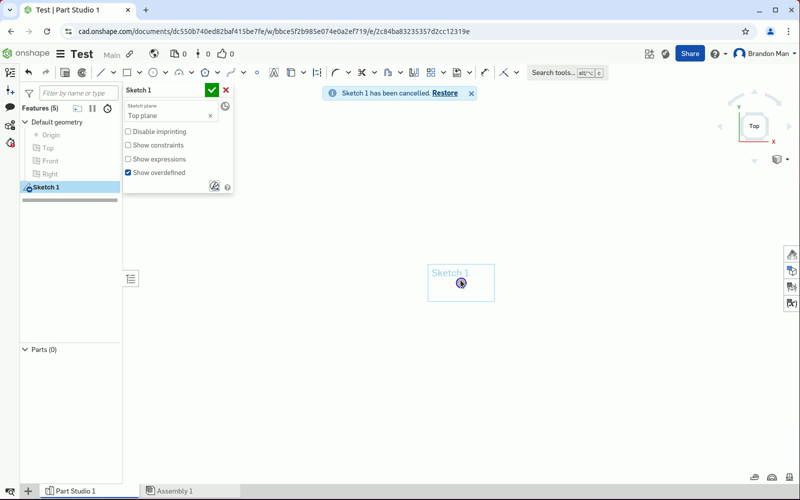
scroll(6)
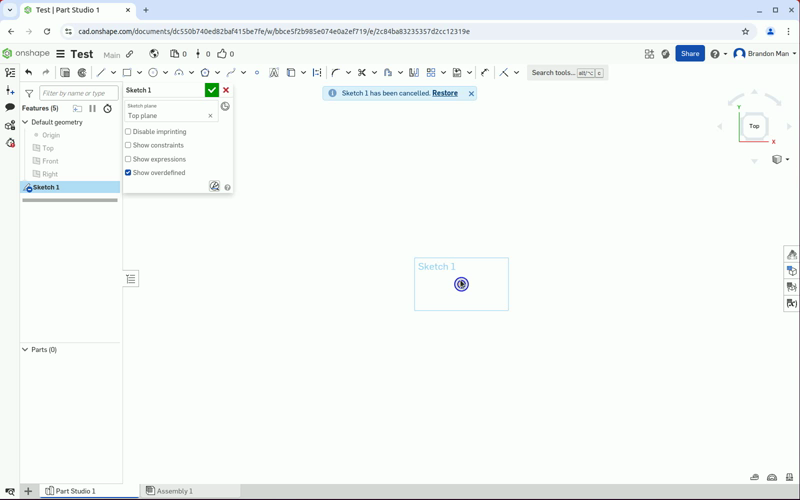
scroll(6)
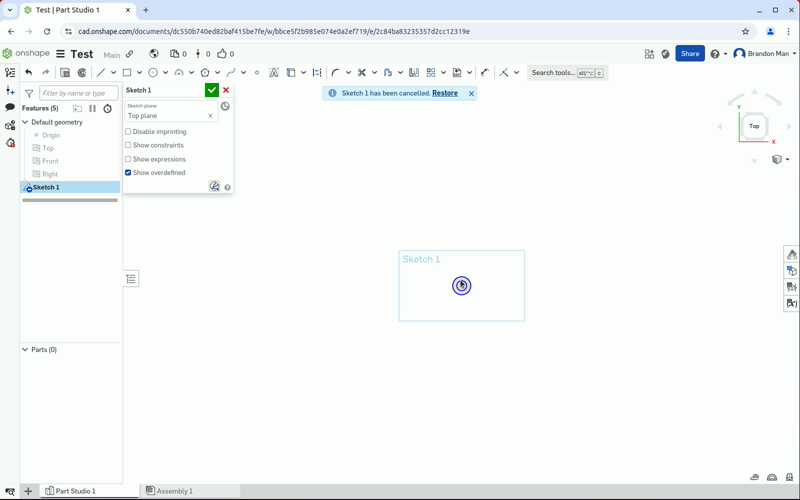
scroll(6)
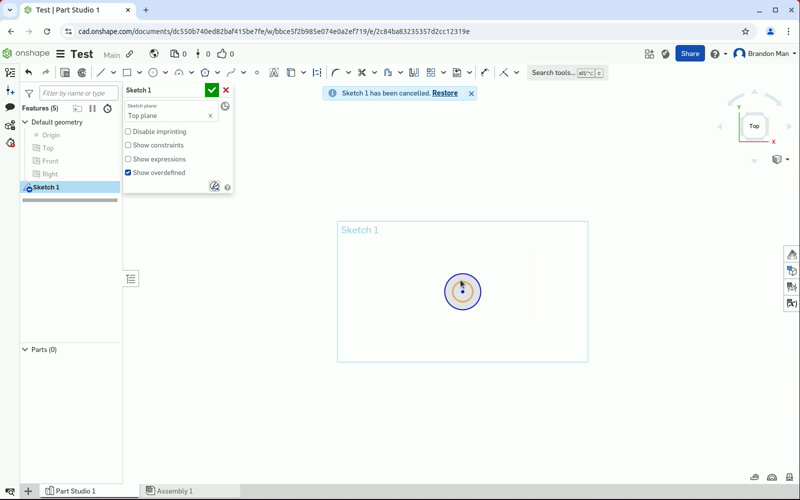
scroll(6)
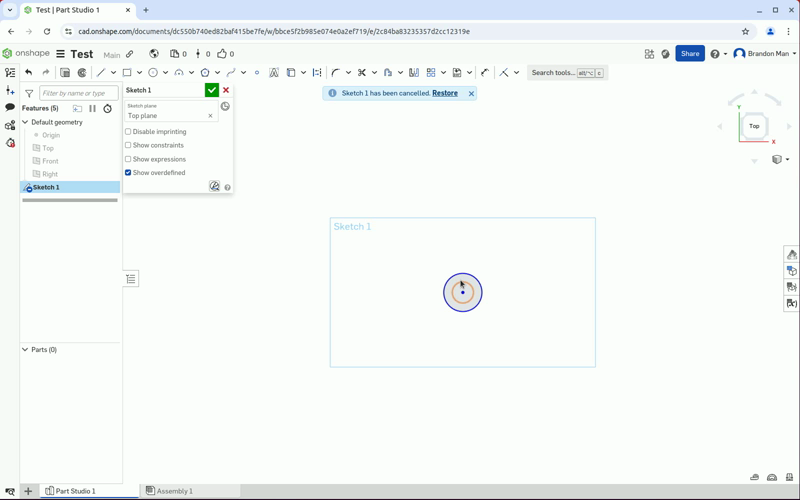
scroll(6)
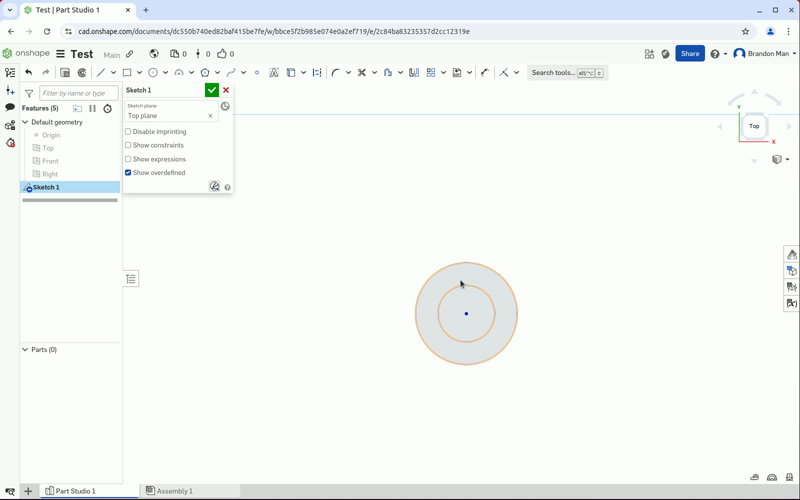
click(460, 279)
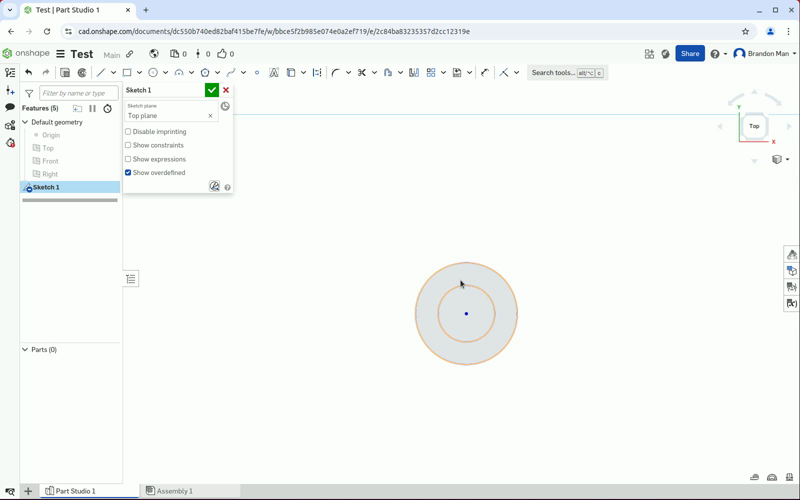
scroll(-6)
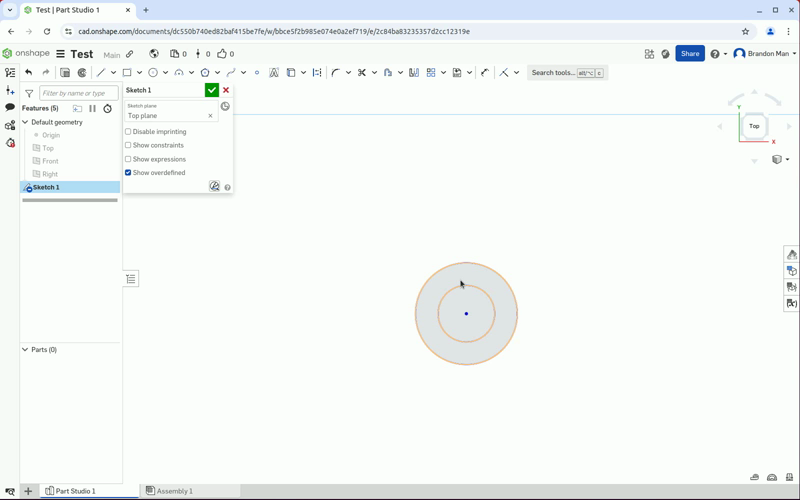
scroll(-6)
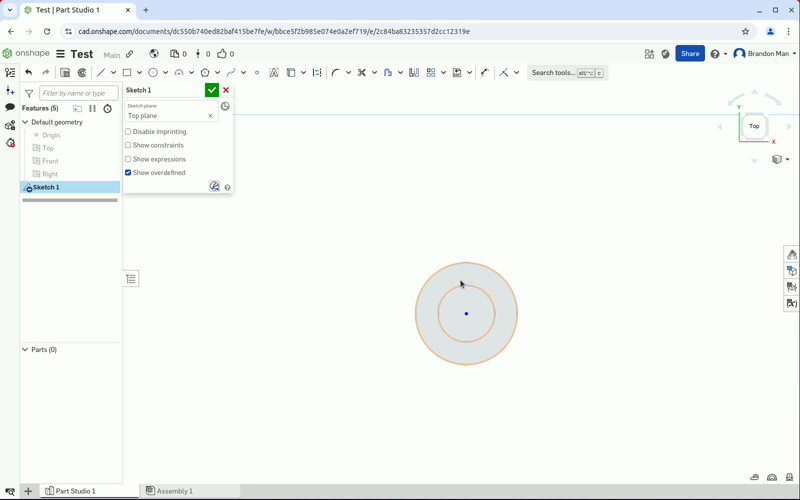
scroll(-6)
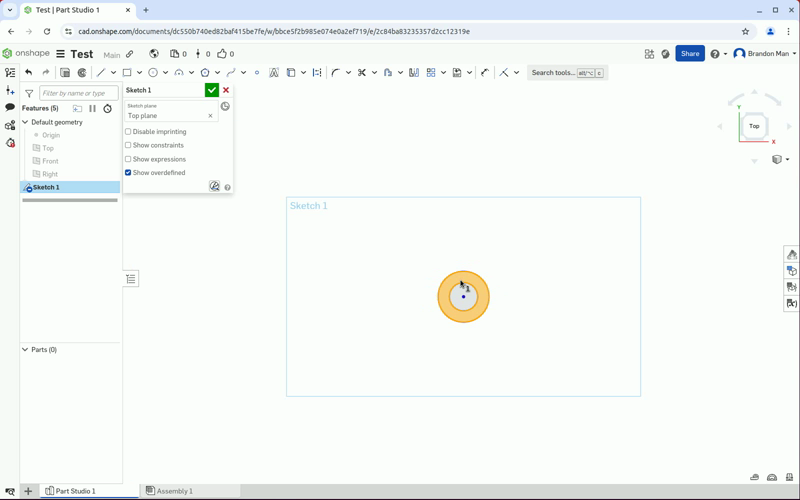
scroll(-6)
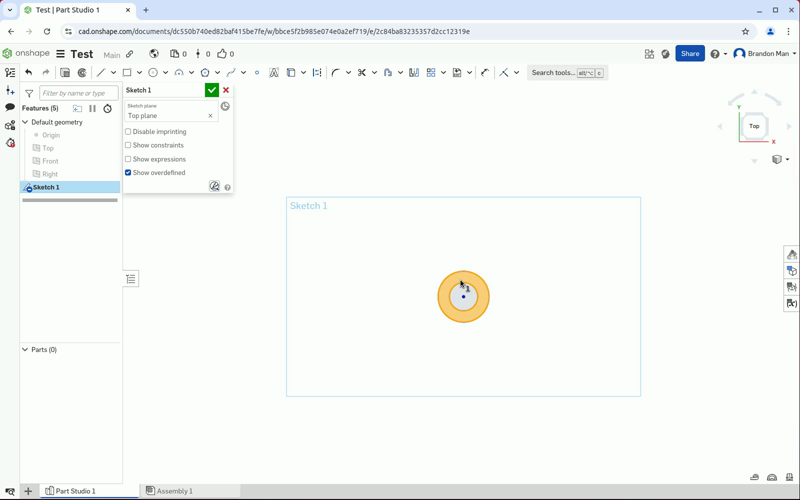
scroll(-6)
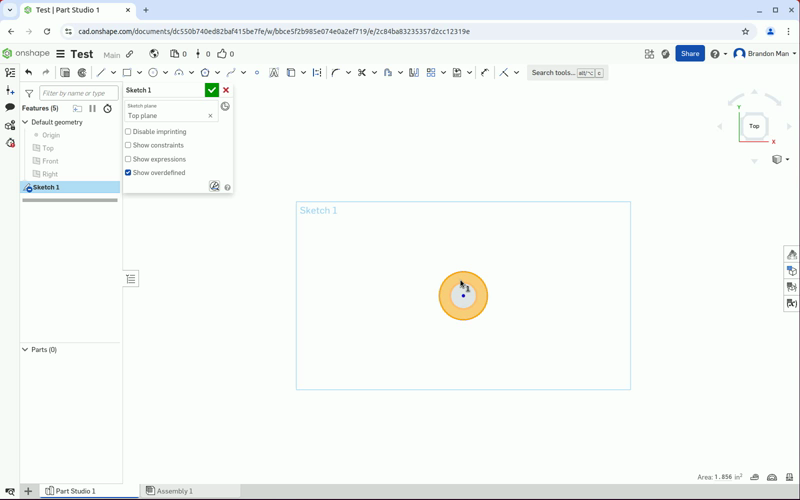
scroll(-6)
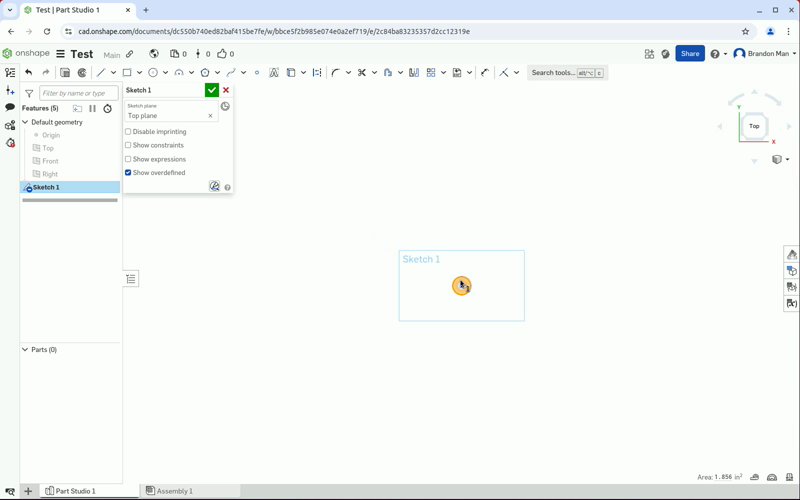
scroll(-6)
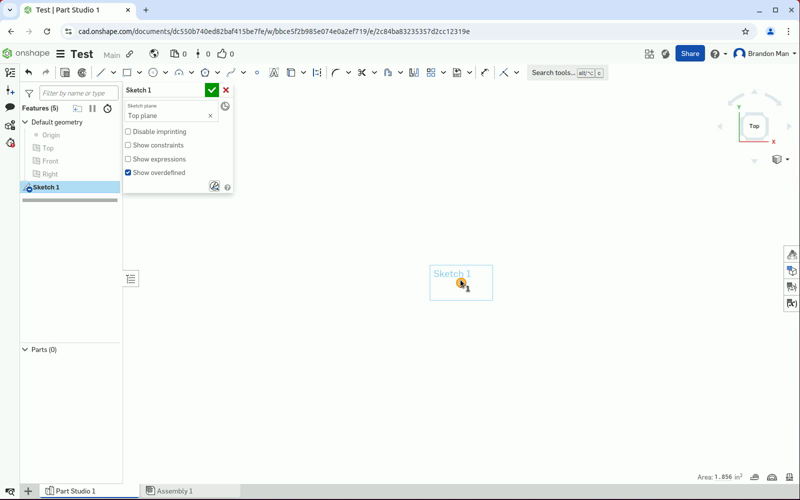
mouse_move(73, 352)
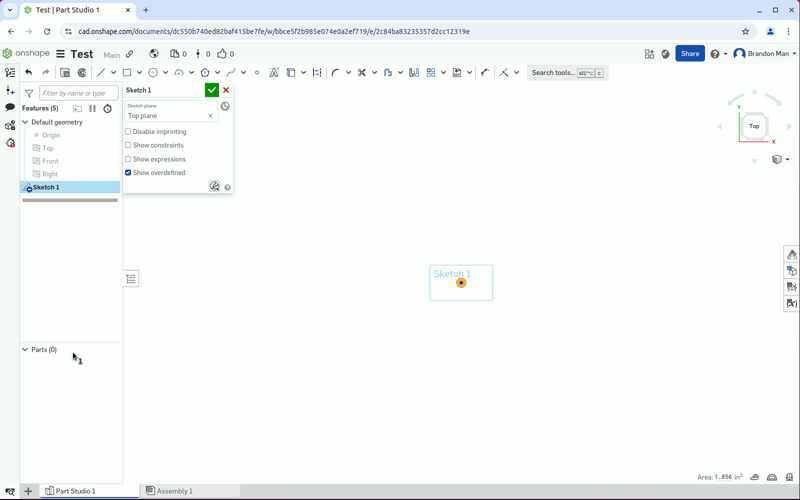
key(shift+y)
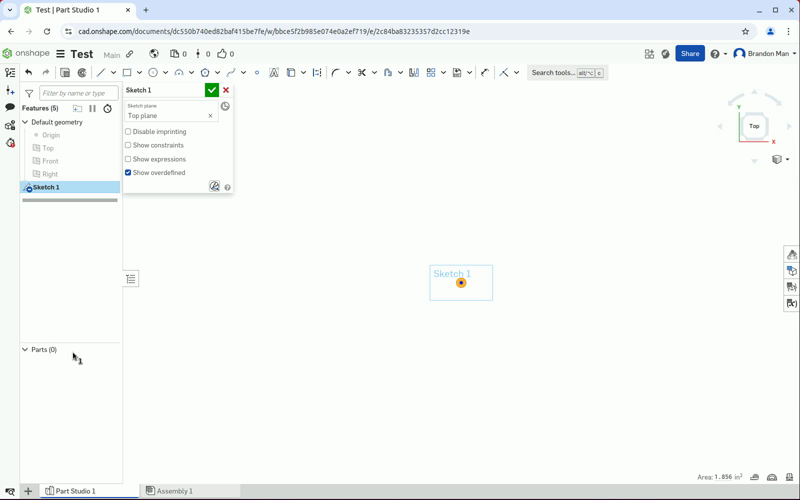
key(shift+e)
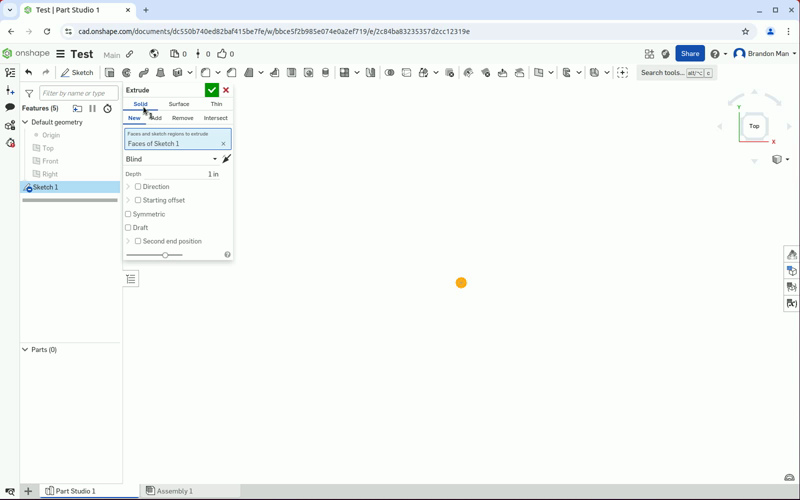
mouse_move(143, 106)
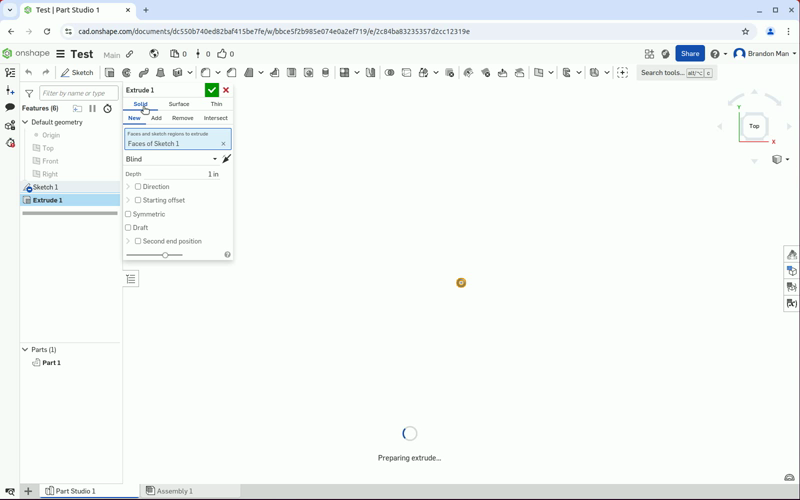
click(143, 106)
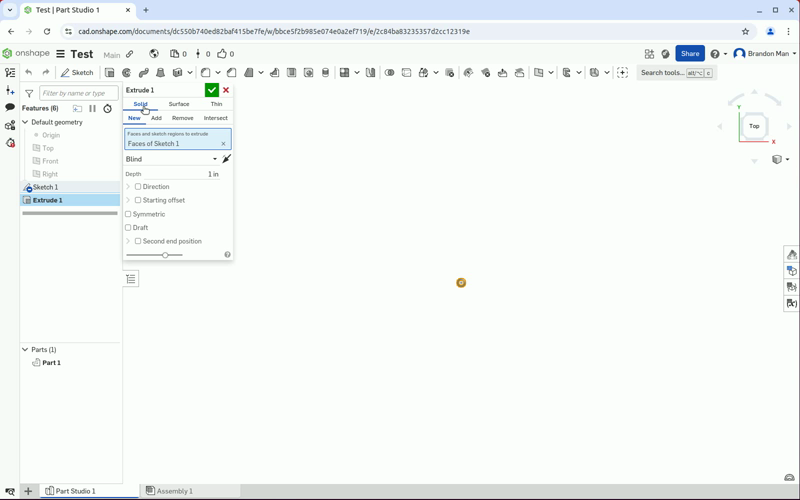
mouse_move(137, 120)
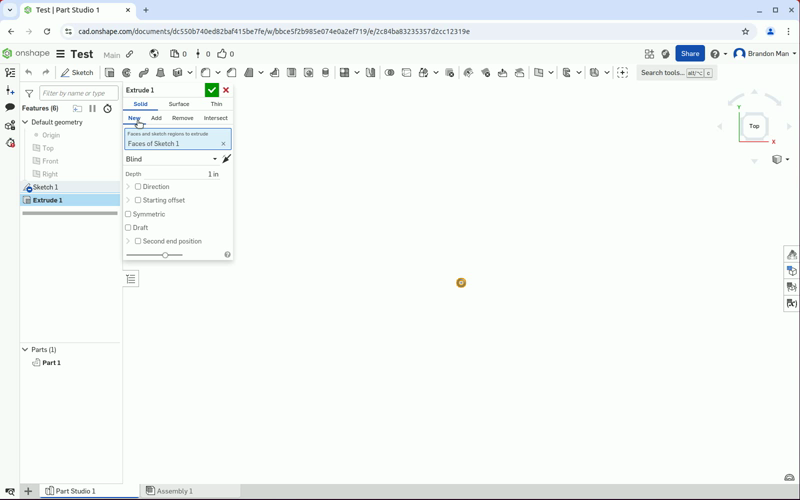
click(137, 120)
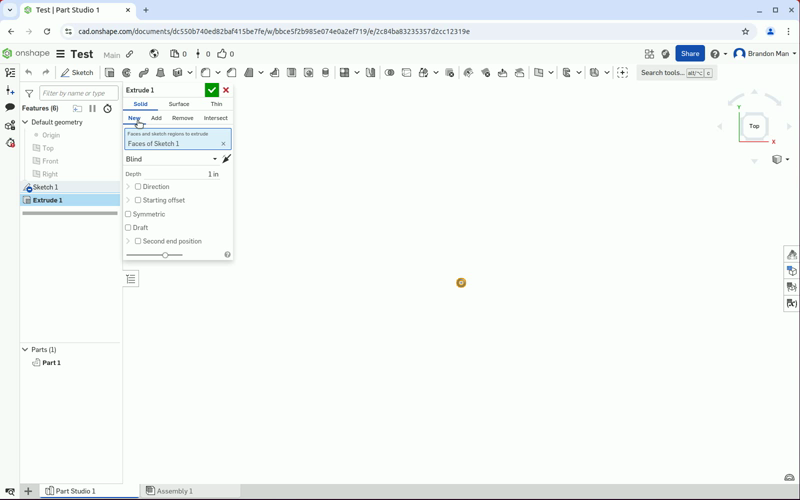
key(tab, 4)
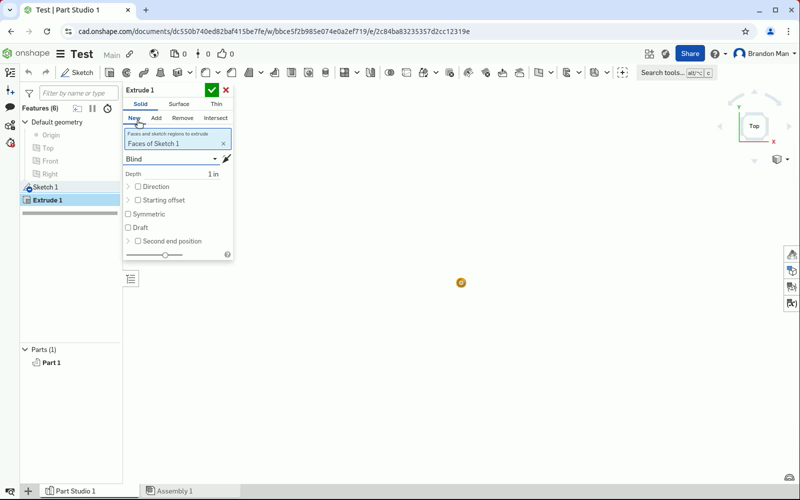
text(0.481)
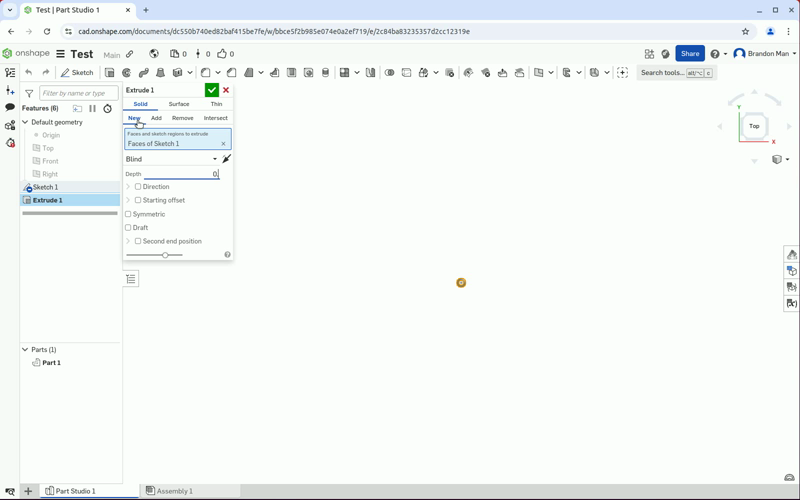
key(enter)
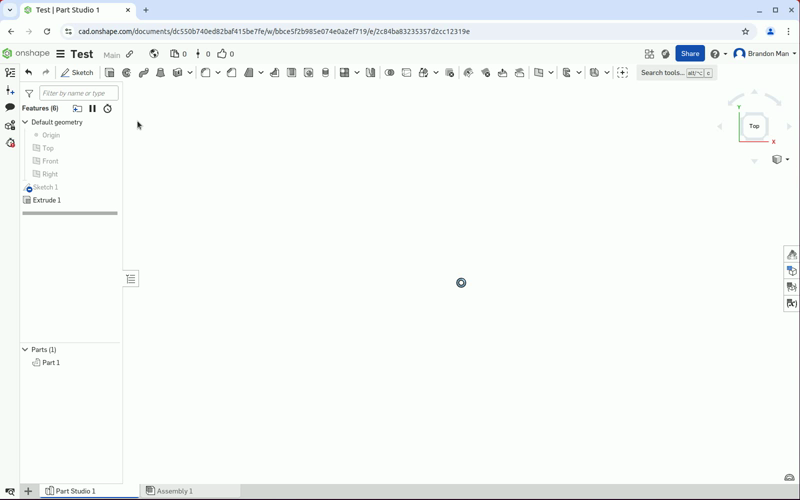
key(shift+h)
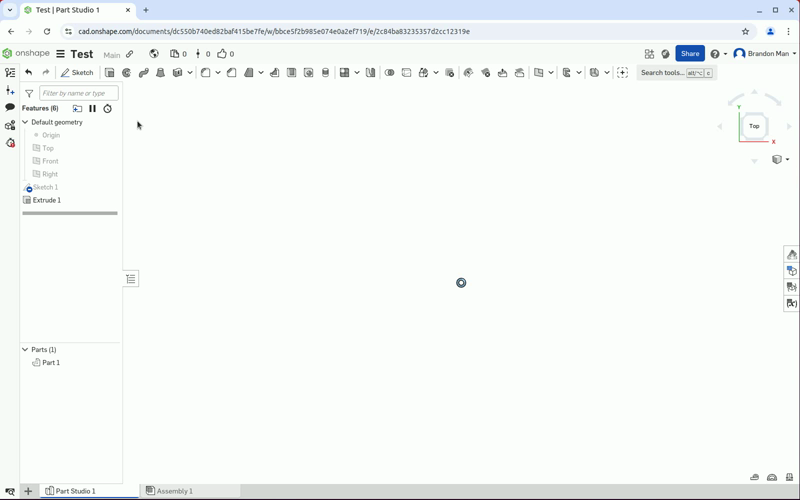
key(shift+h)
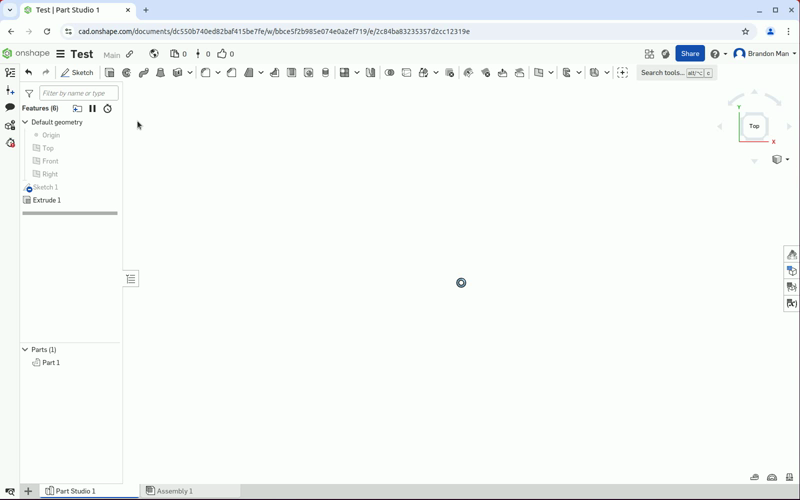
mouse_move(73, 189)
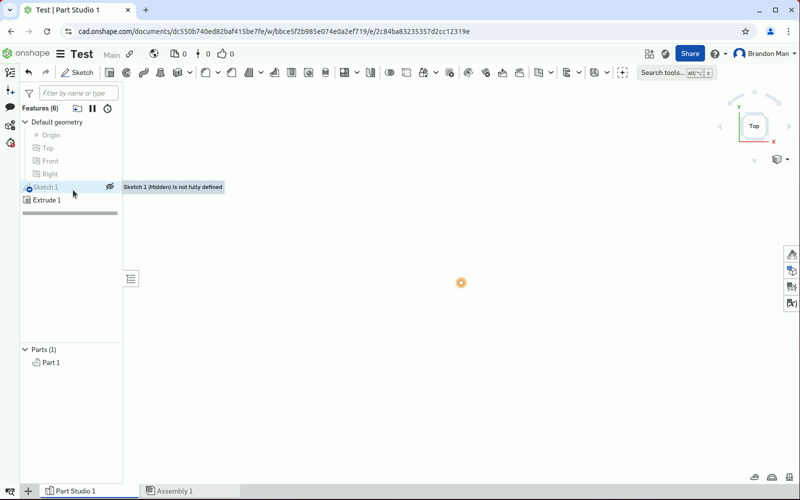
click(73, 189)
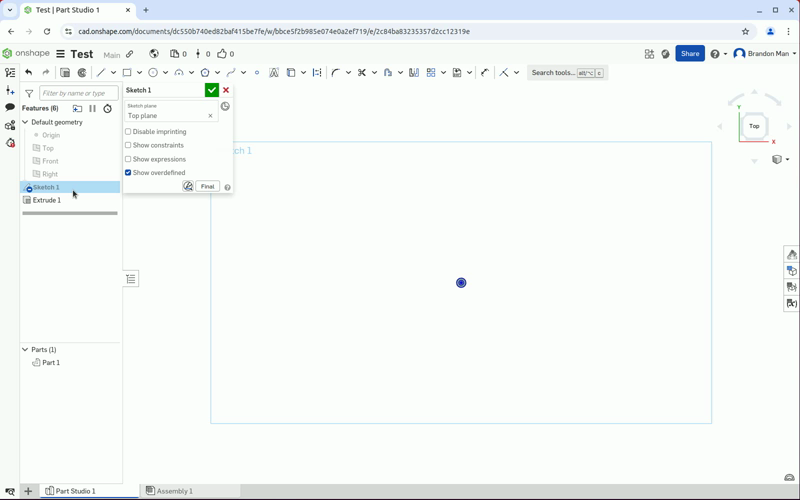
mouse_move(229, 92)
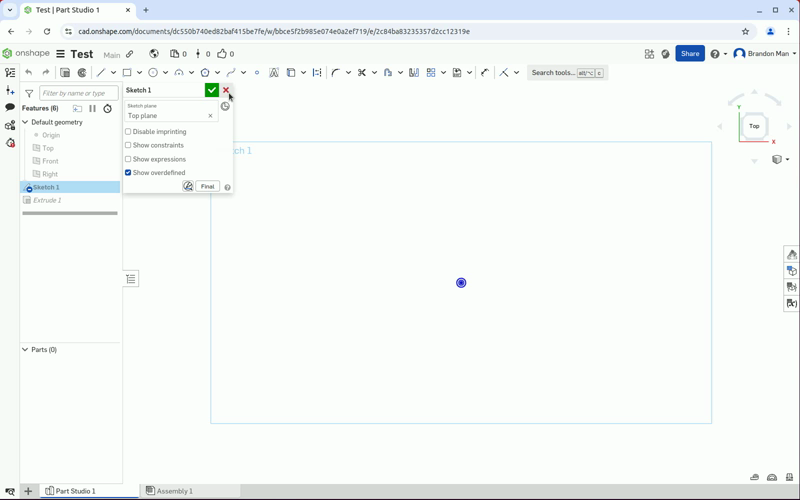
click(229, 92)
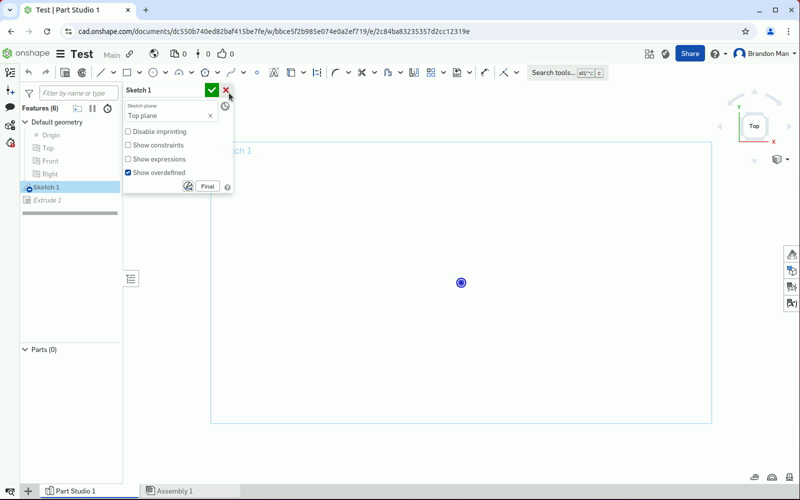
key(shift+s)
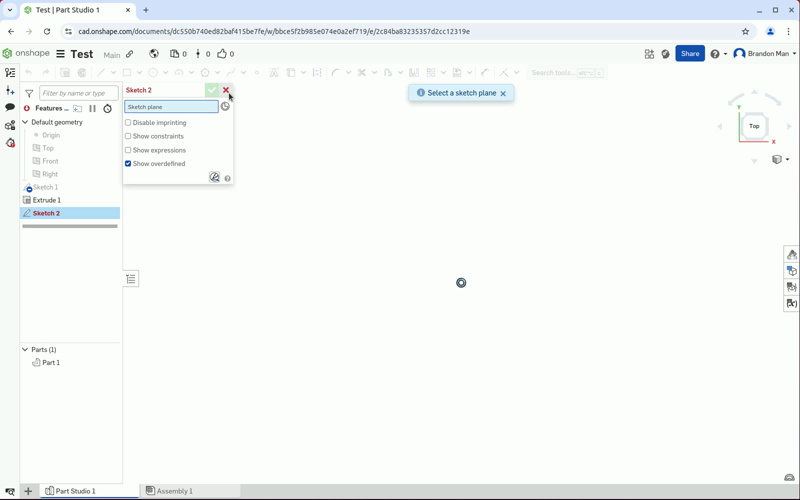
mouse_move(73, 150)
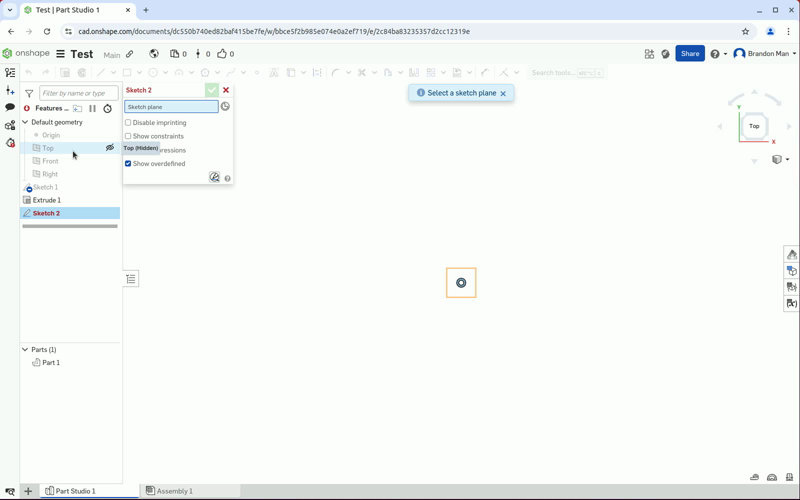
click(73, 150)
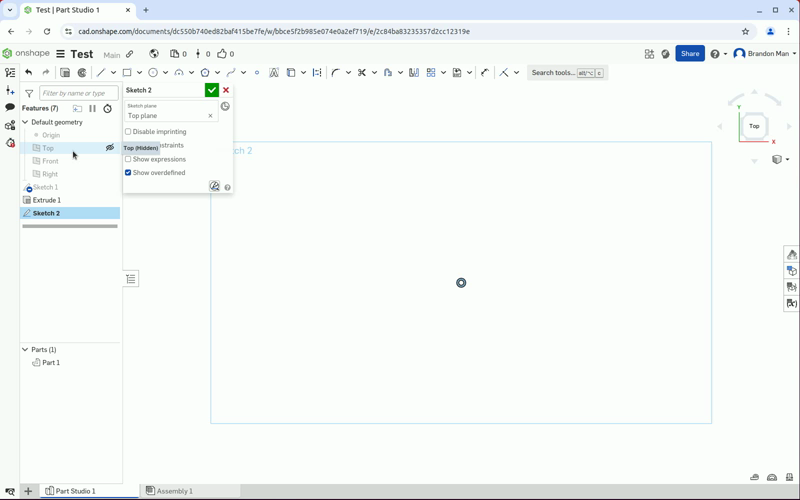
mouse_move(73, 352)
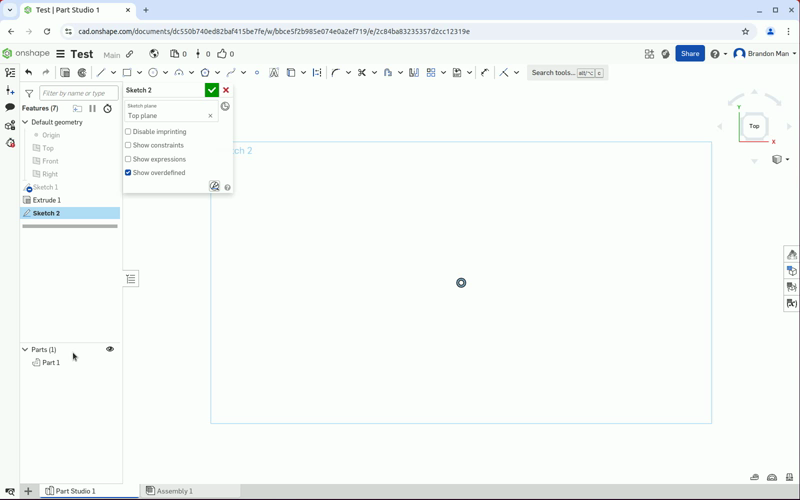
key(y)
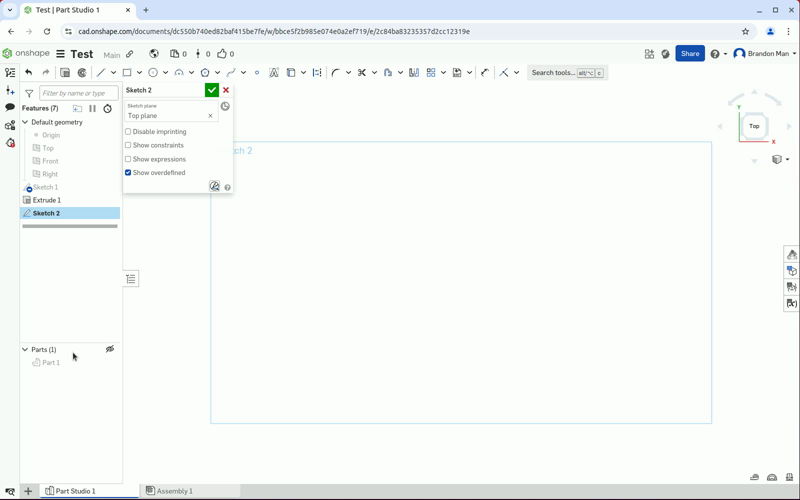
key(l)
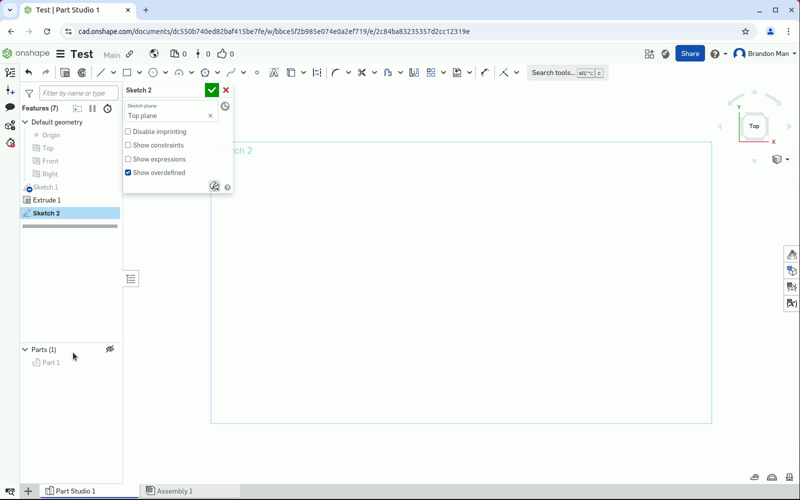
key_down(shift)
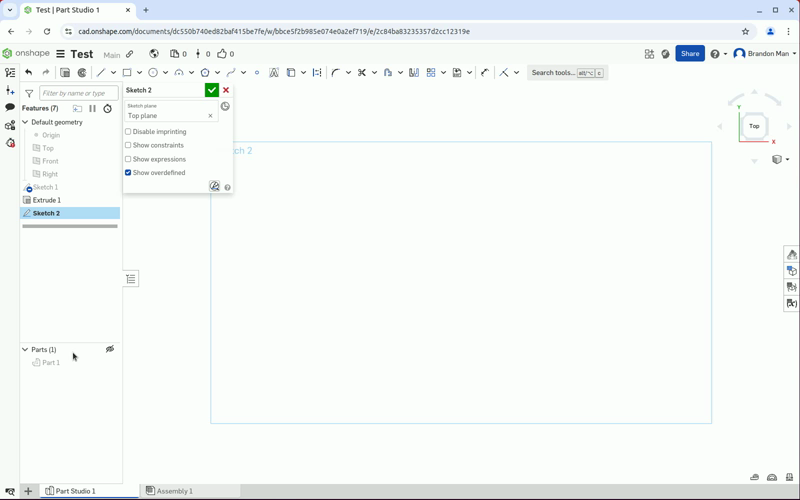
mouse_move(460, 286)
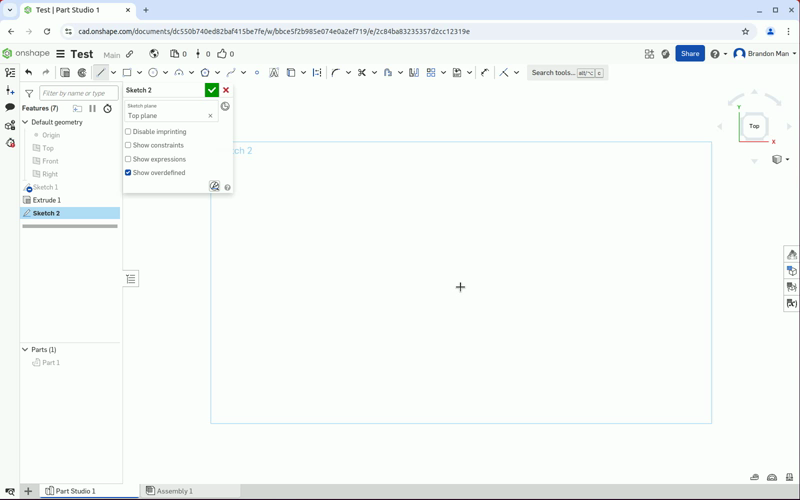
click(460, 286)
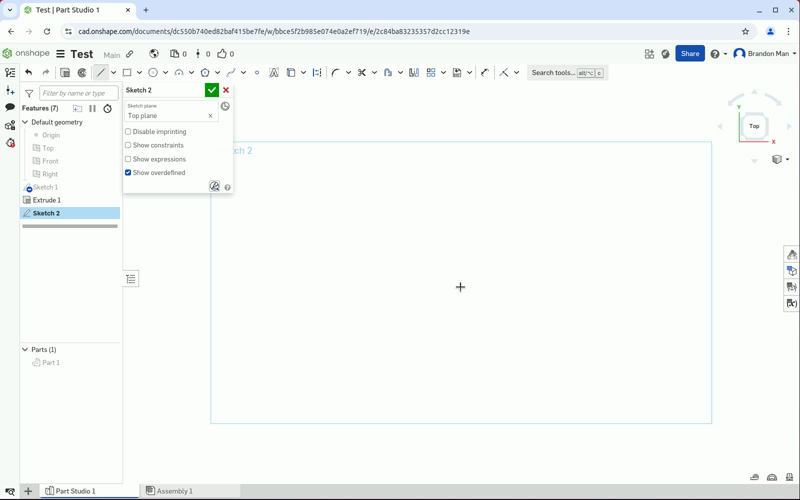
key_up(shift)
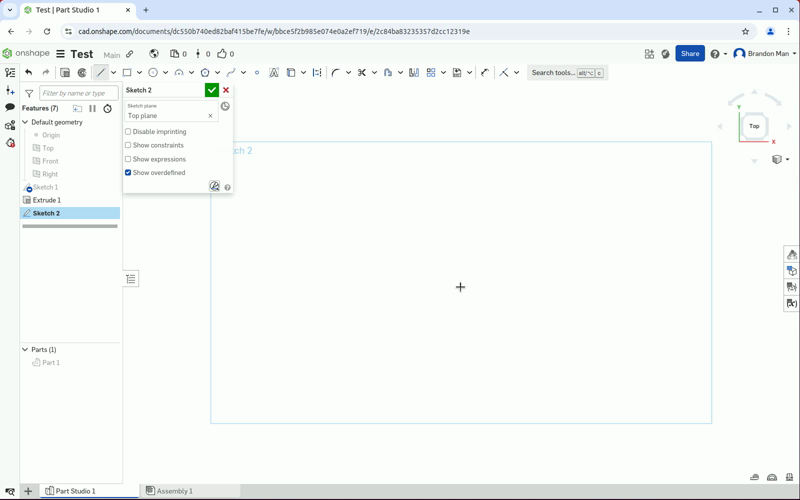
key_down(shift)
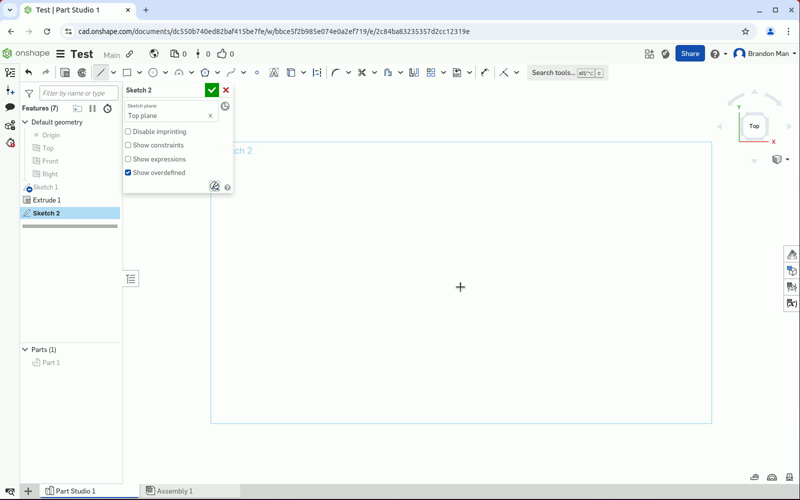
mouse_move(569, 286)
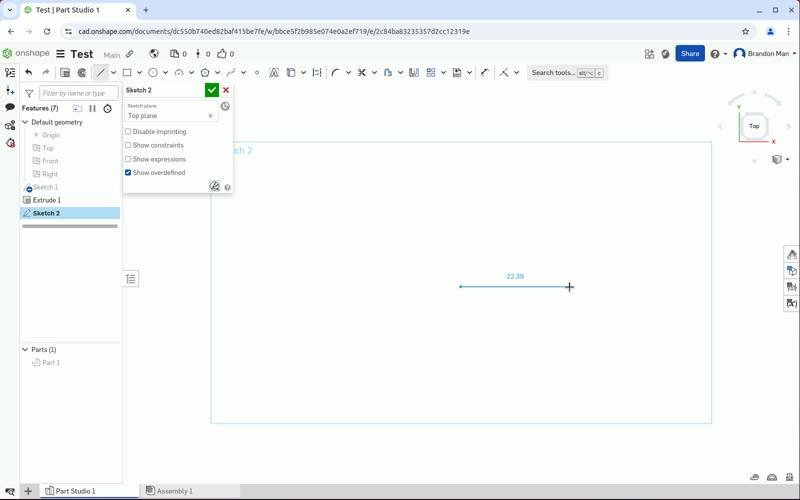
click(569, 286)
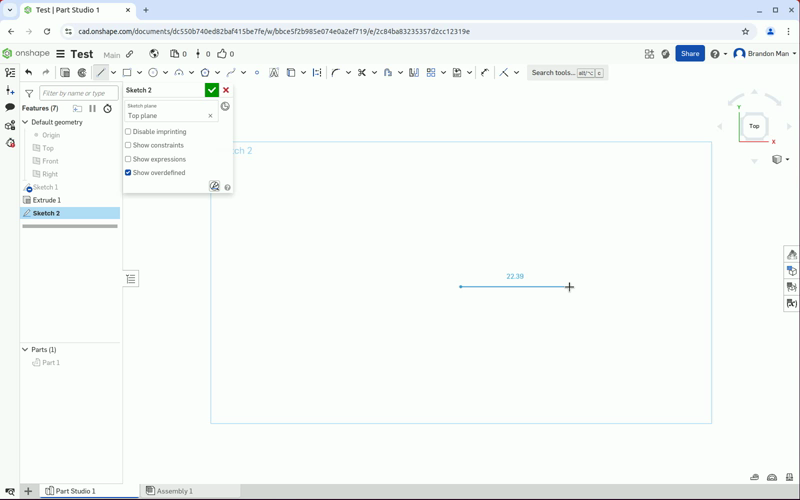
key_up(shift)
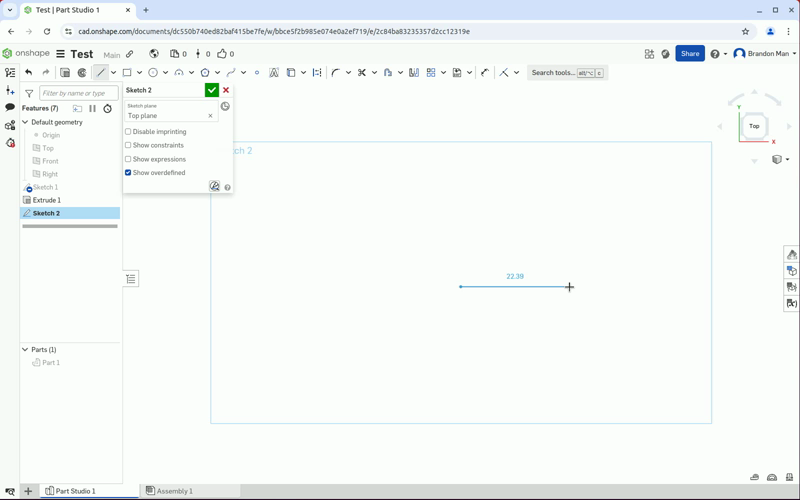
key(esc)
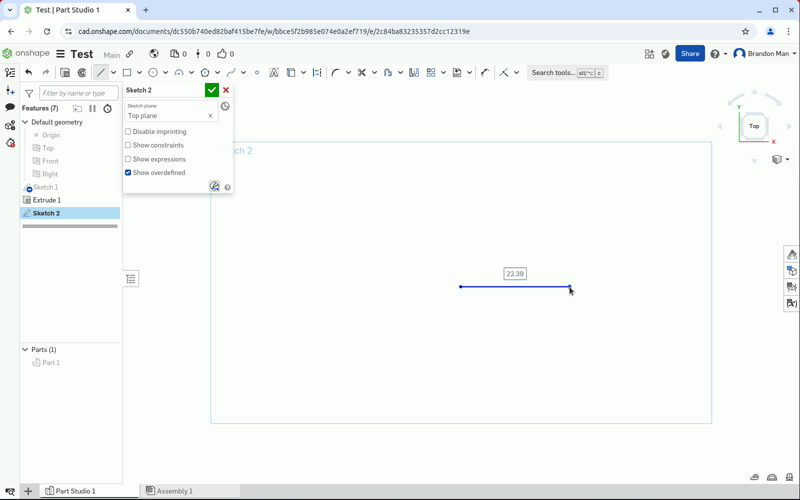
key(a)
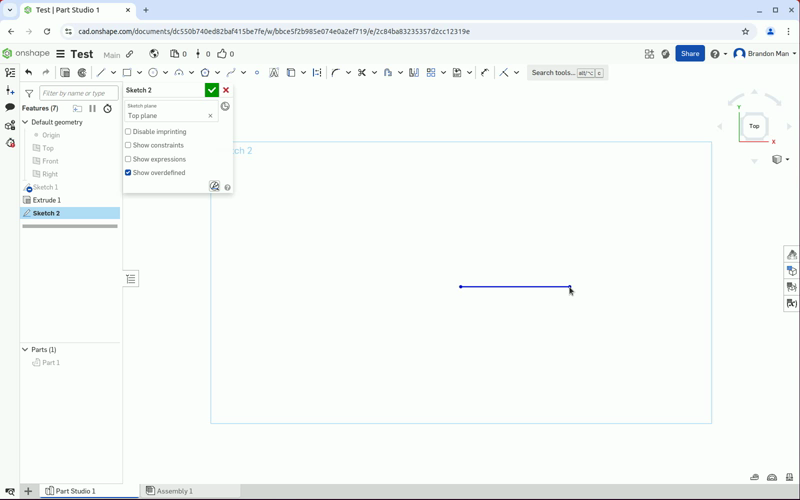
mouse_move(569, 286)
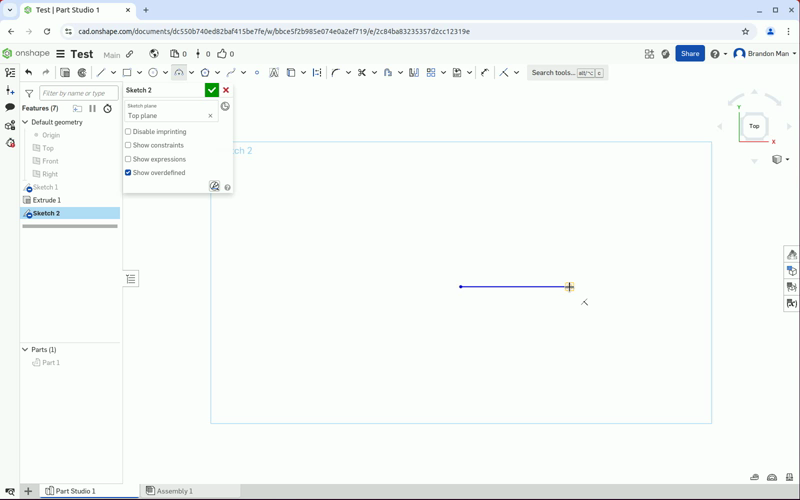
click(569, 286)
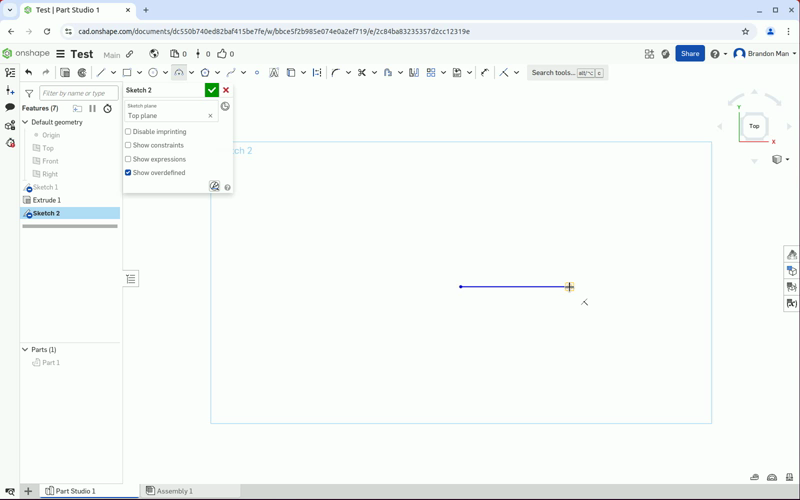
key_down(shift)
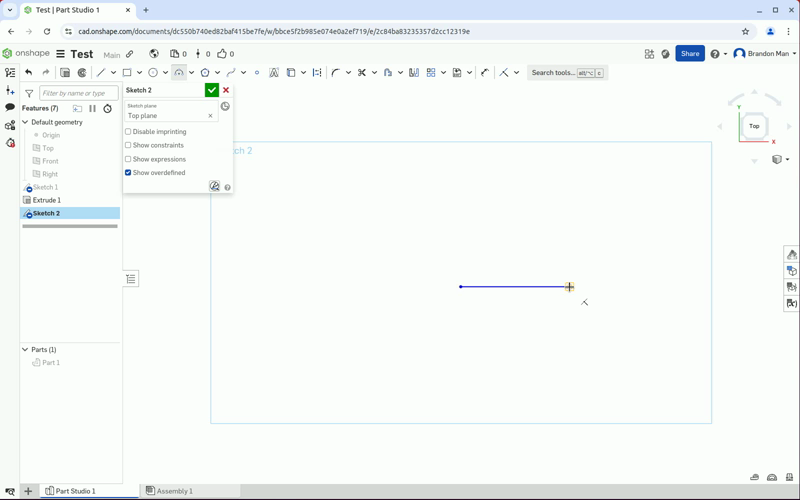
mouse_move(569, 279)
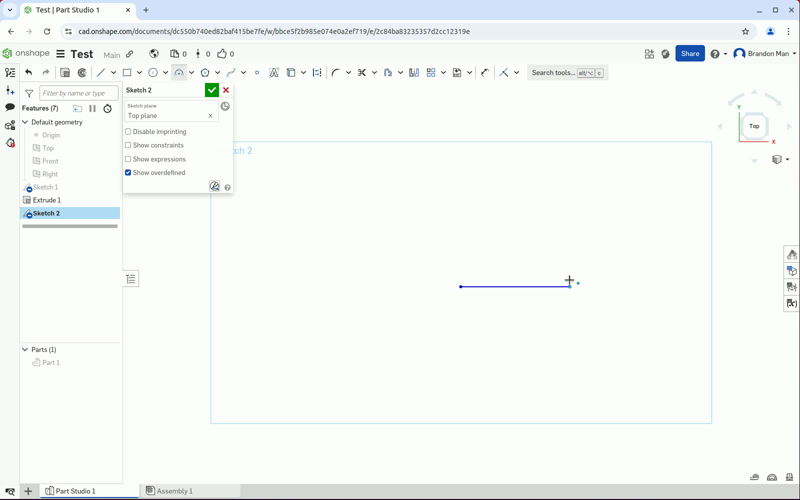
scroll(6)
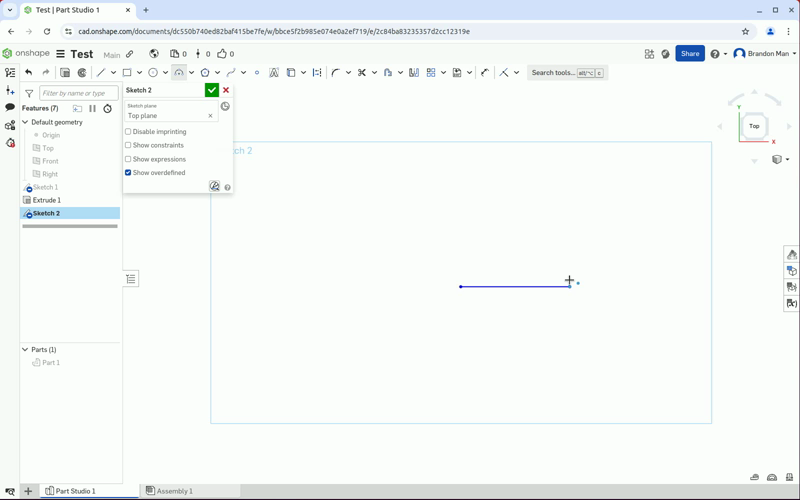
scroll(6)
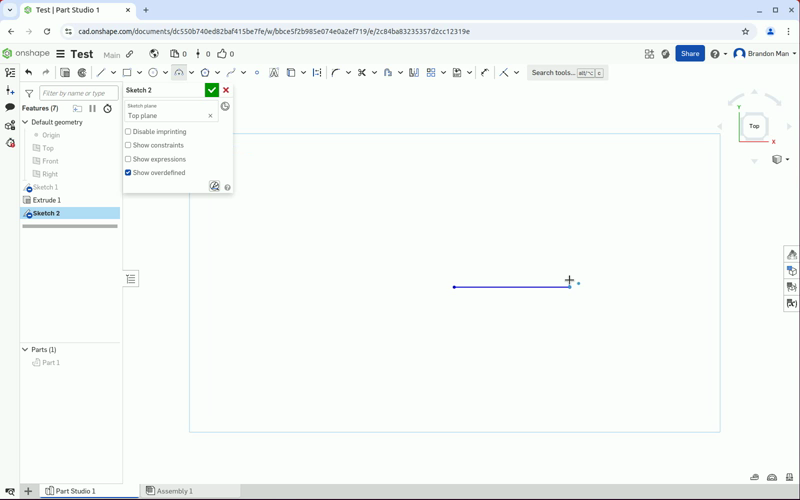
scroll(6)
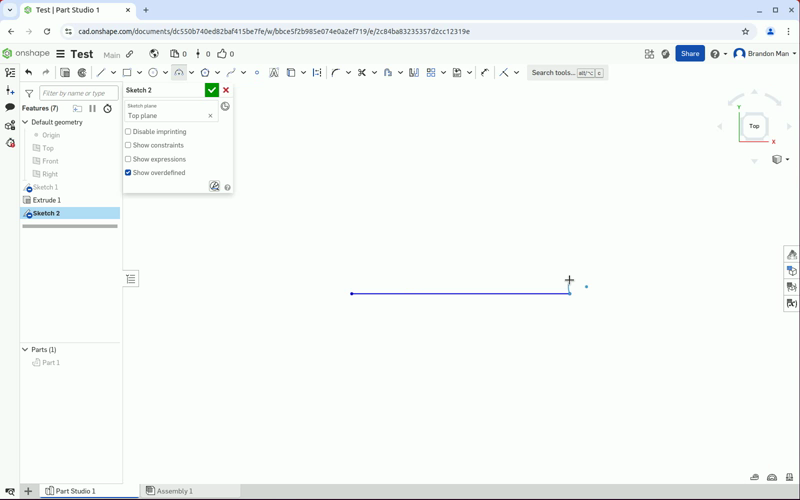
scroll(6)
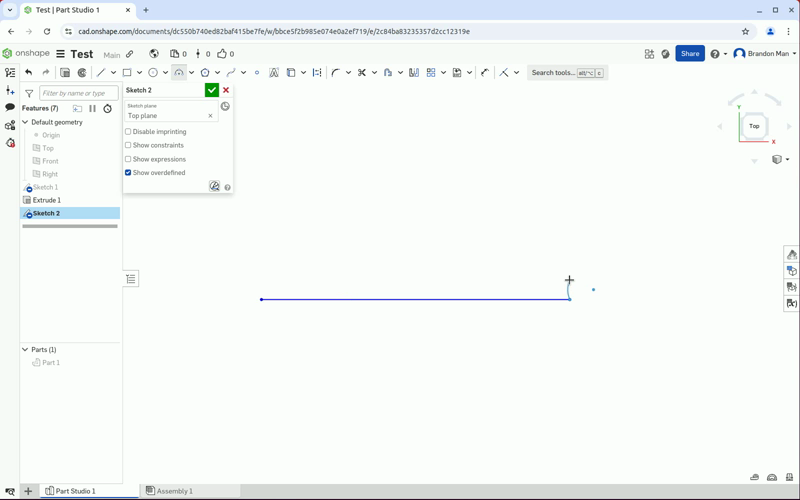
scroll(6)
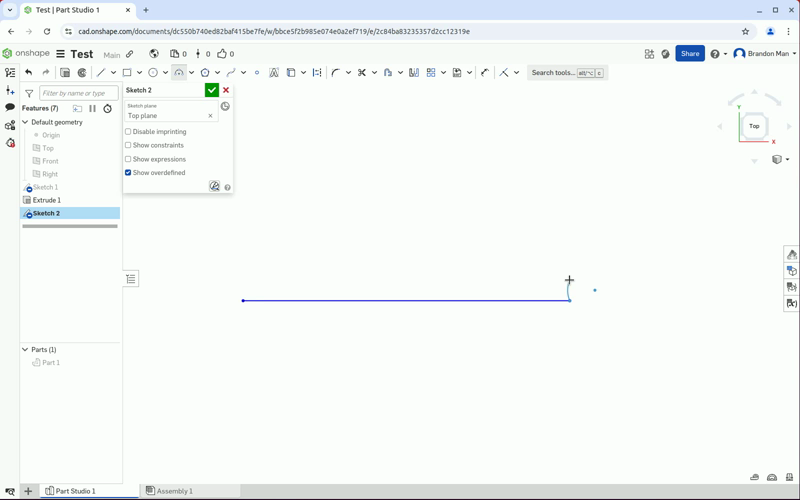
scroll(6)
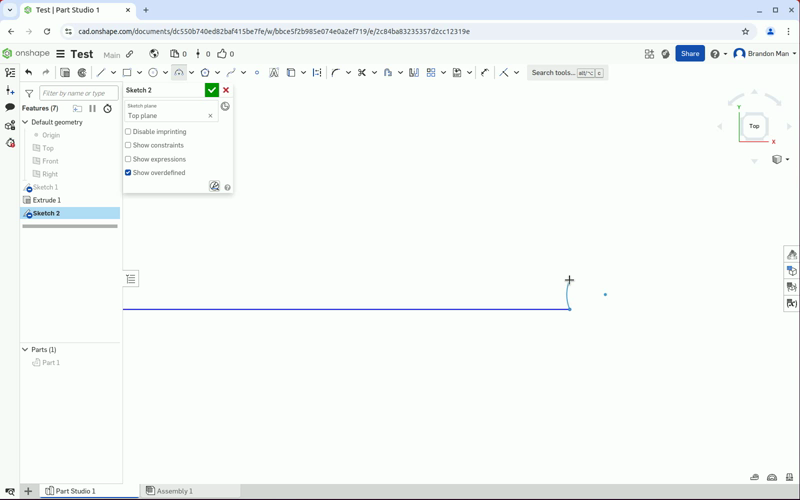
scroll(6)
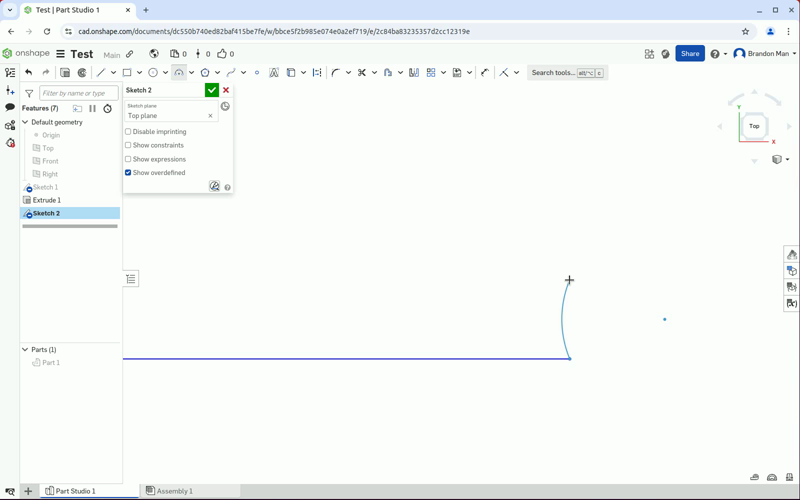
click(569, 279)
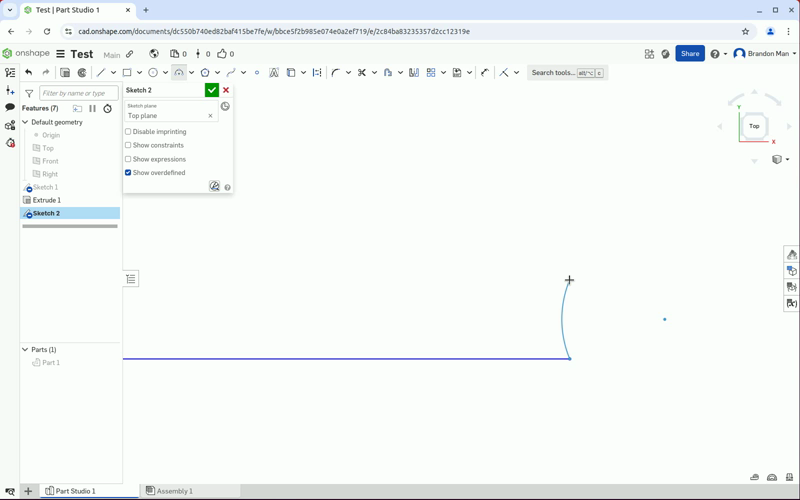
scroll(-6)
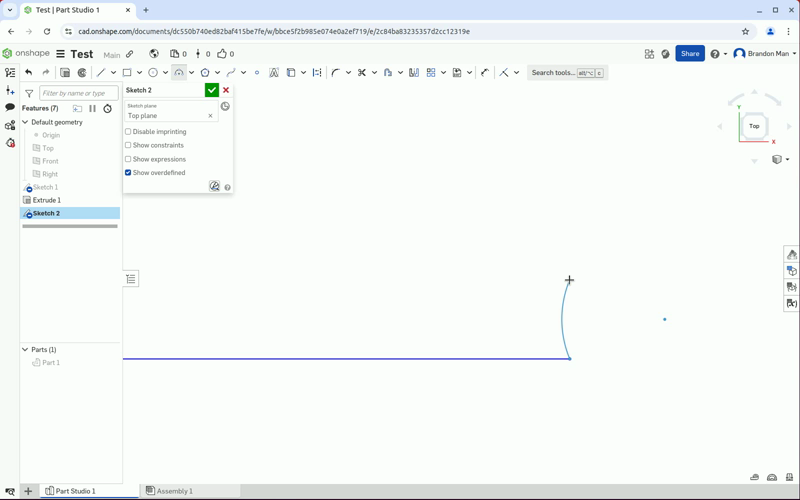
scroll(-6)
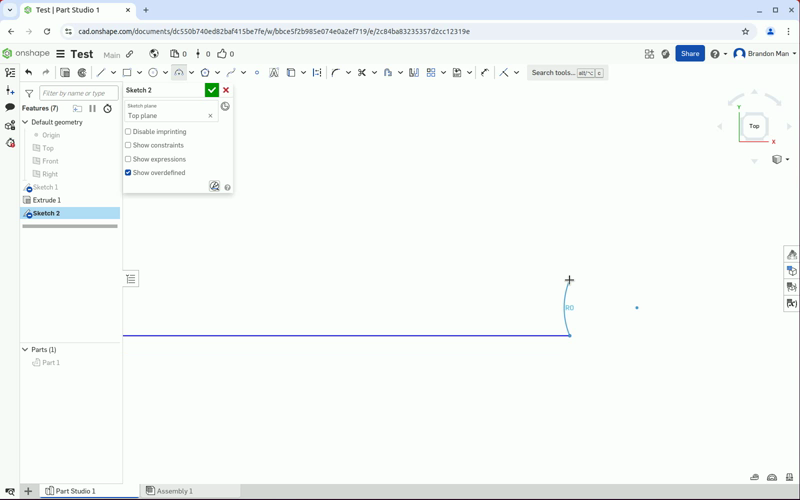
scroll(-6)
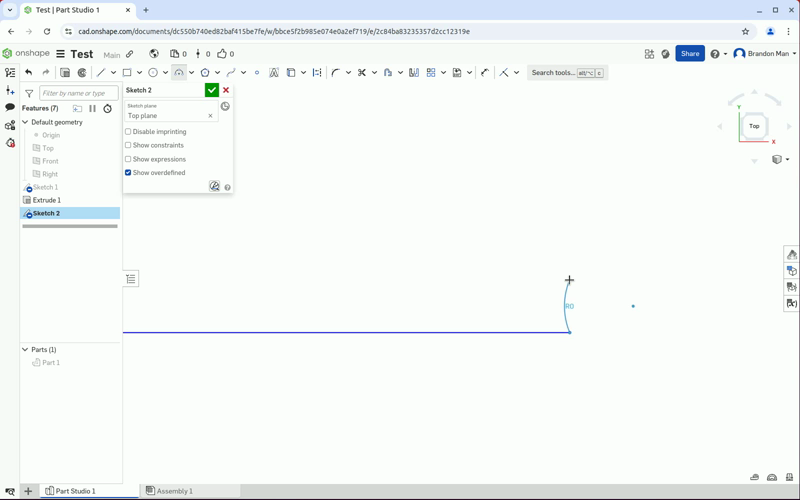
scroll(-6)
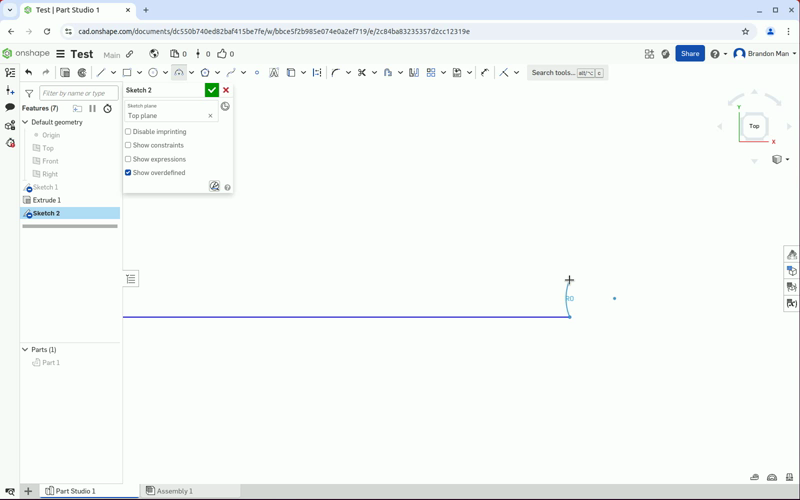
scroll(-6)
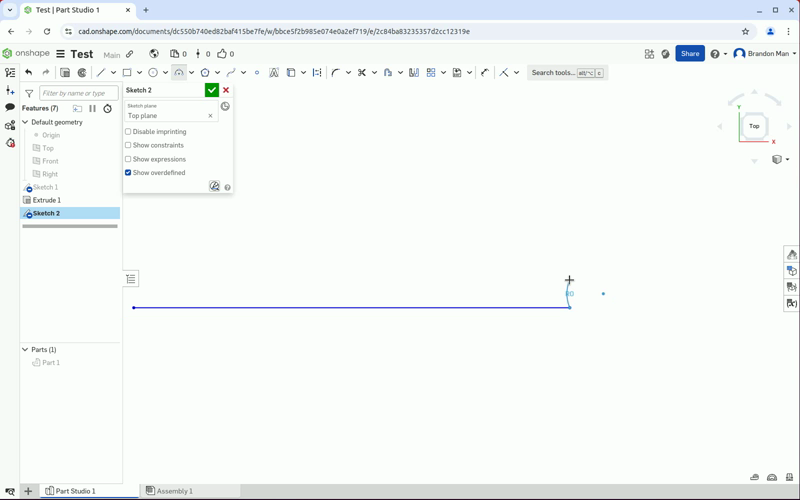
scroll(-6)
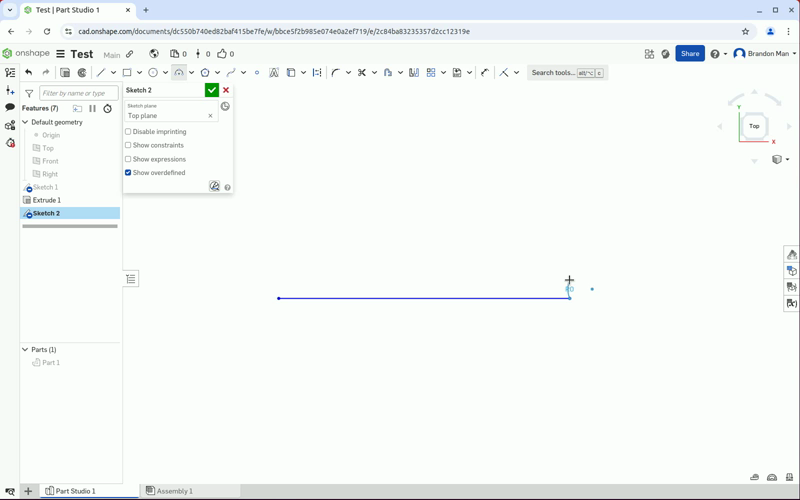
scroll(-6)
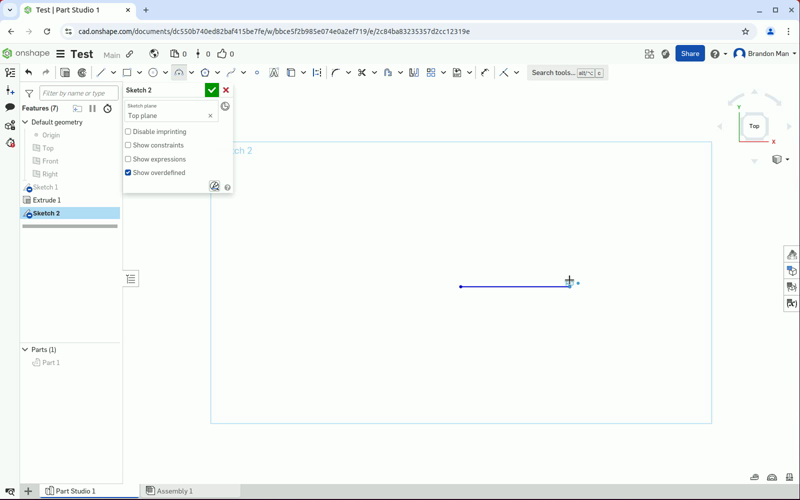
mouse_move(566, 282)
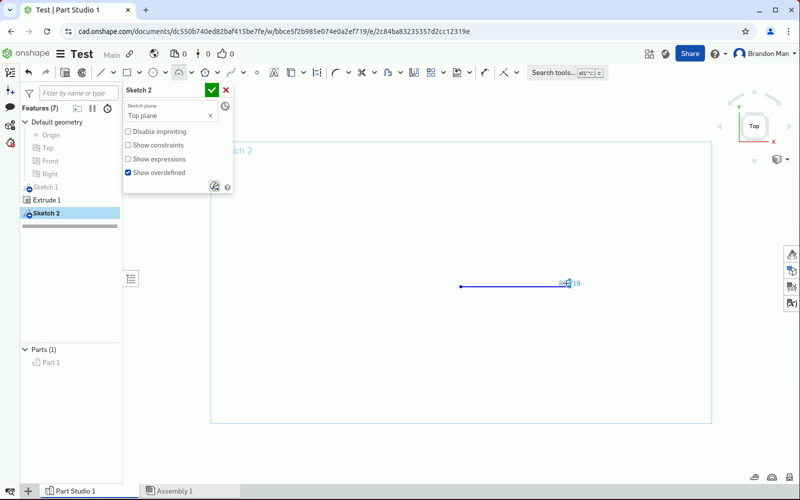
scroll(6)
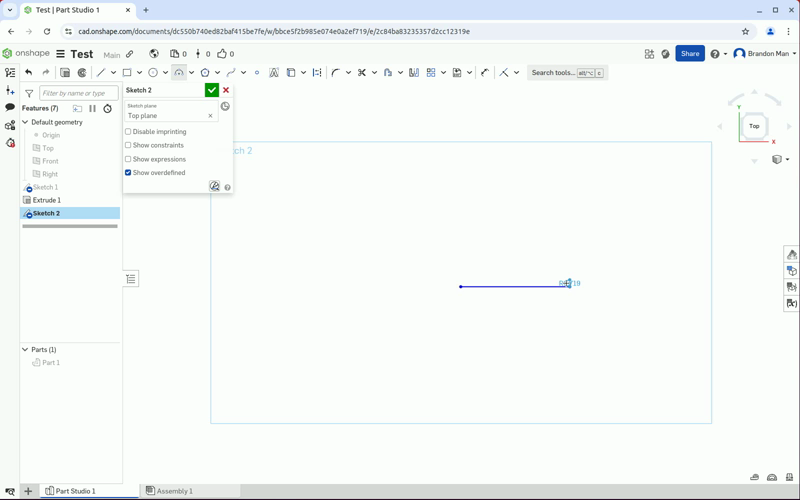
scroll(6)
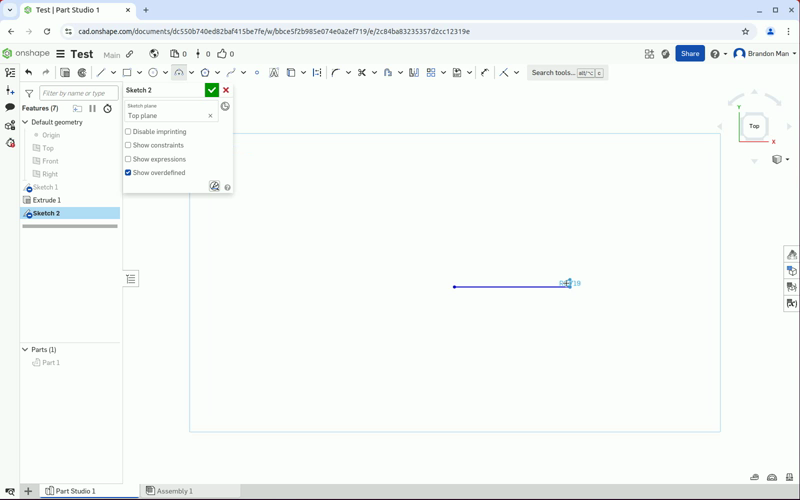
scroll(6)
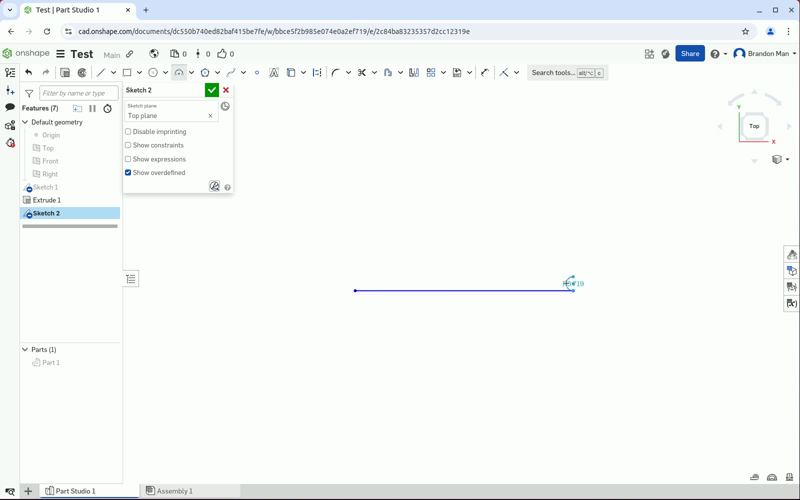
scroll(6)
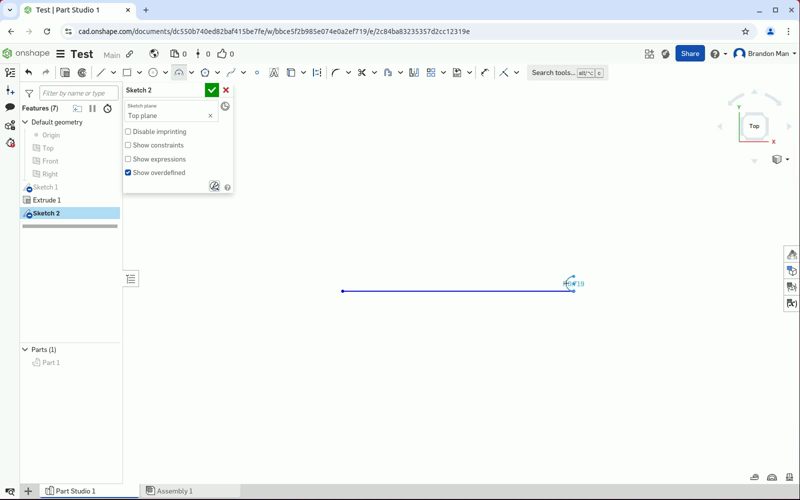
scroll(6)
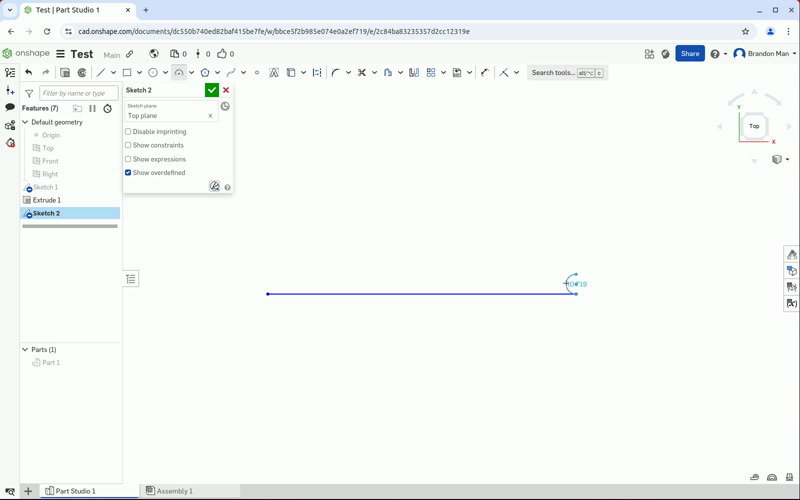
scroll(6)
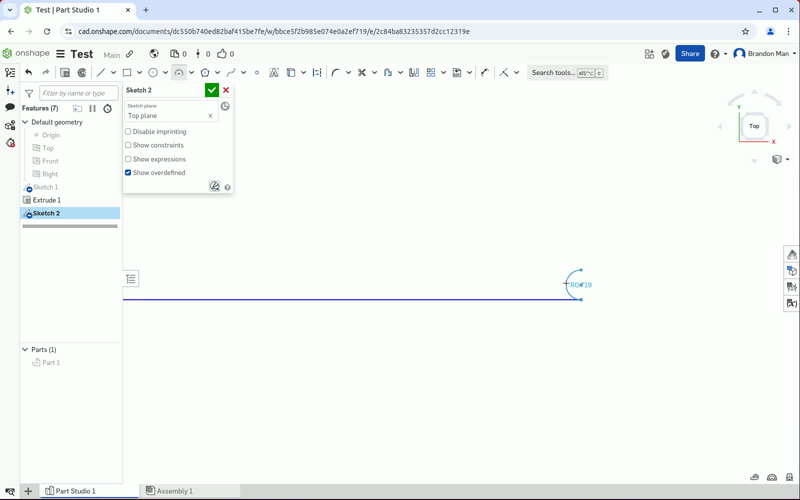
scroll(6)
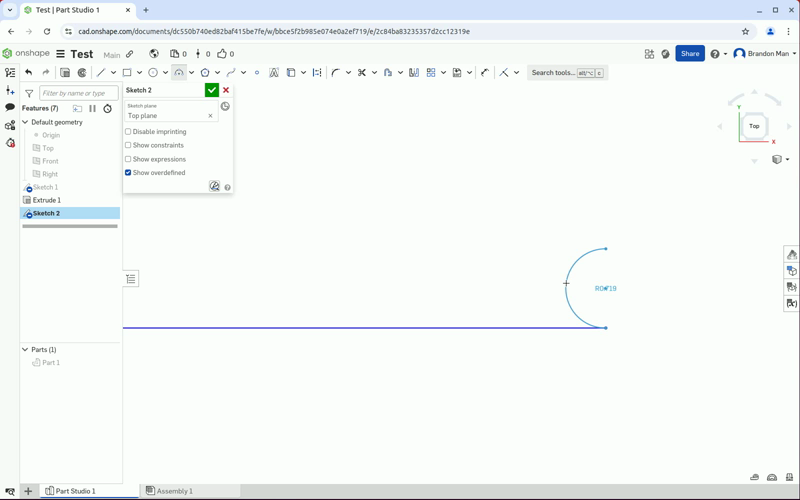
click(566, 282)
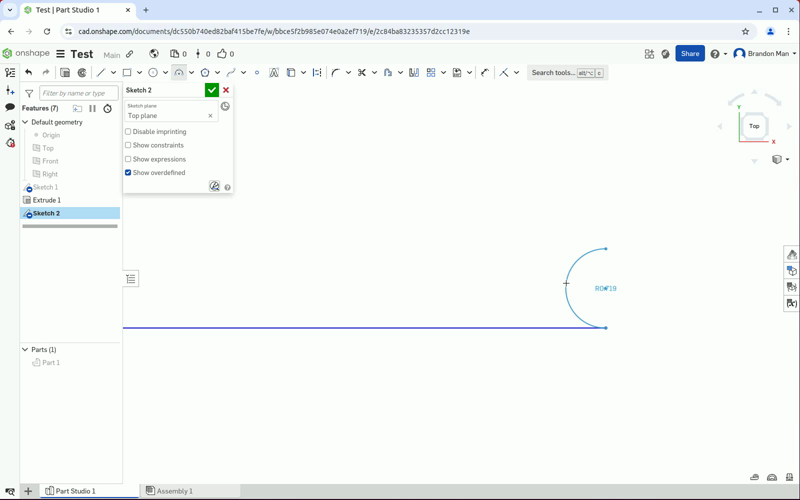
scroll(-6)
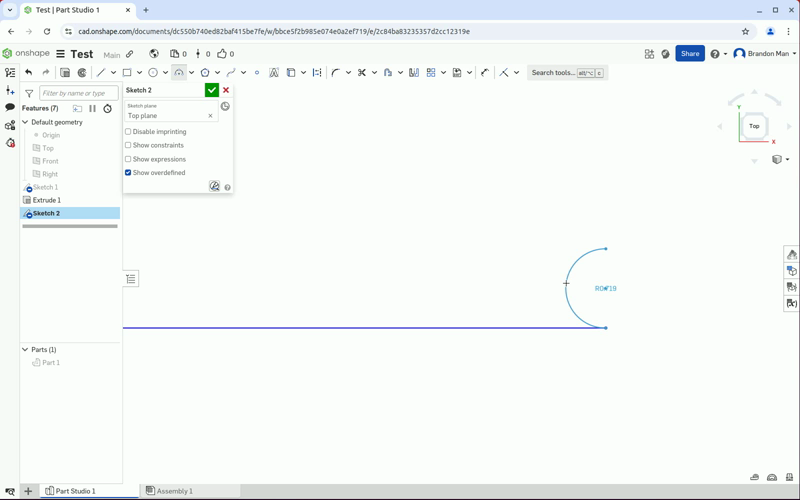
scroll(-6)
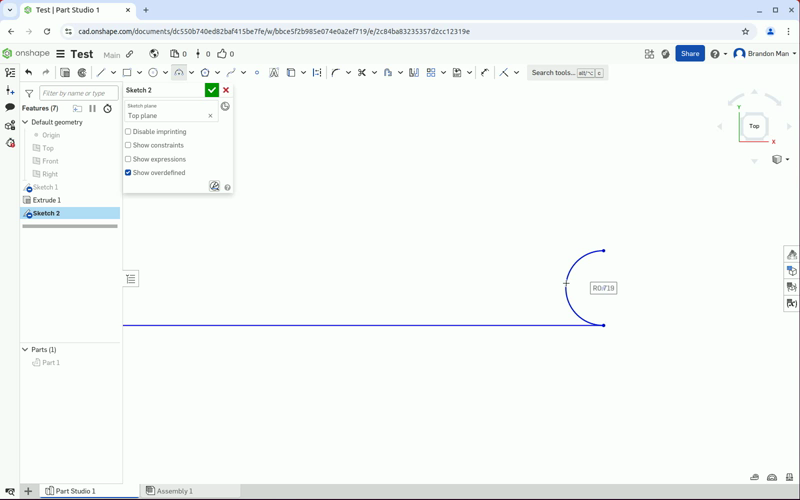
scroll(-6)
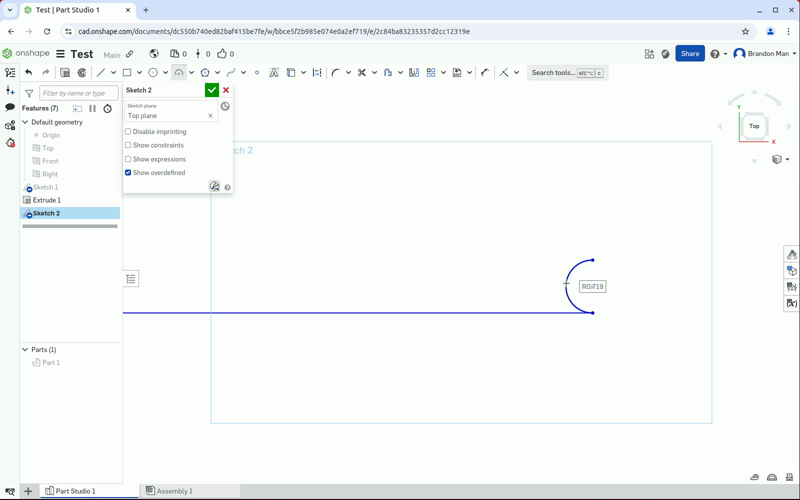
scroll(-6)
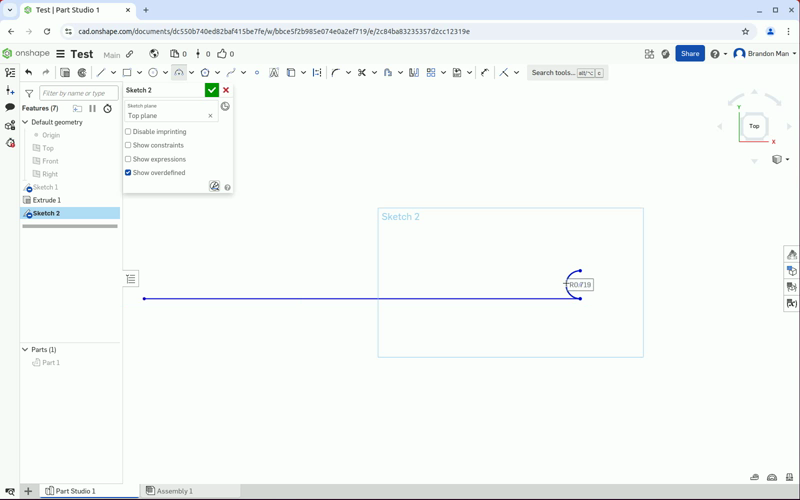
scroll(-6)
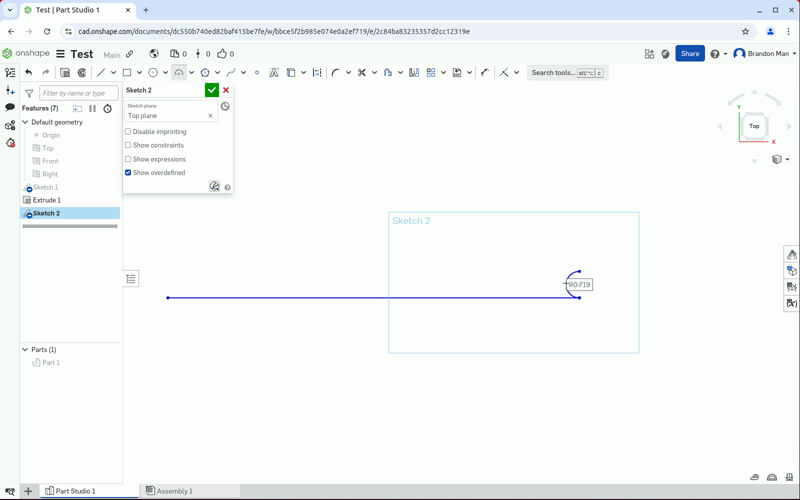
scroll(-6)
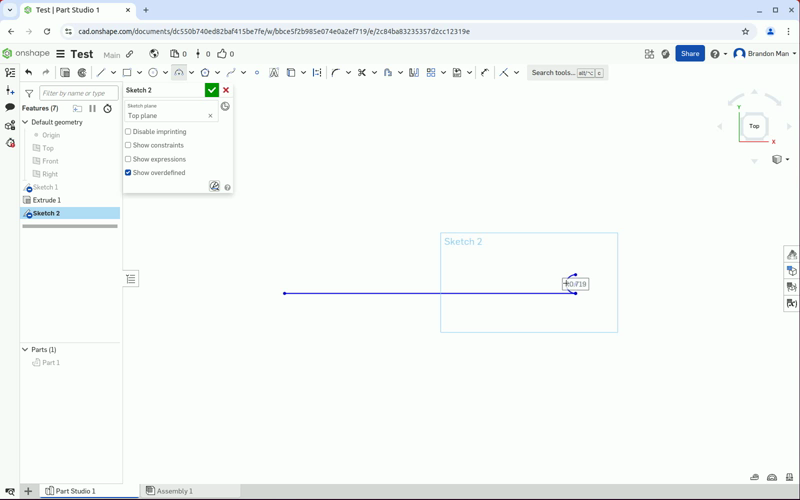
scroll(-6)
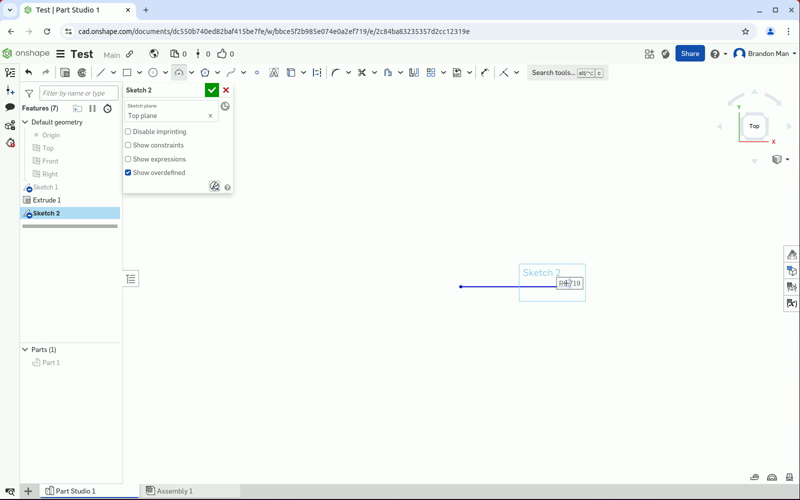
key_up(shift)
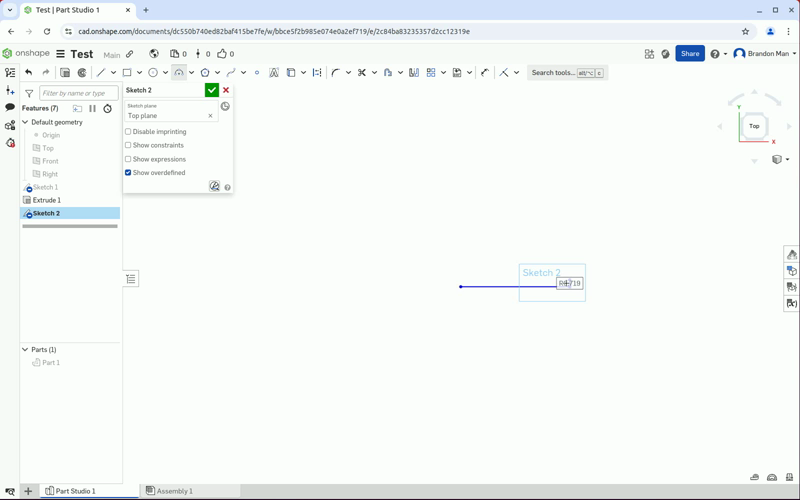
key(esc)
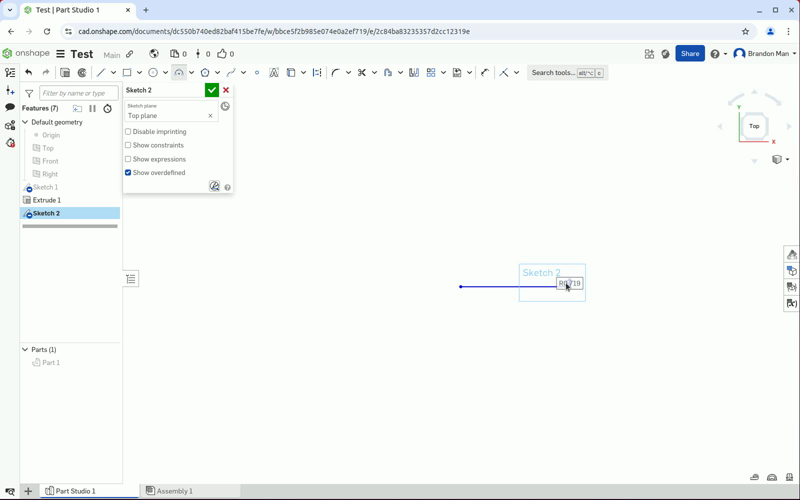
key(l)
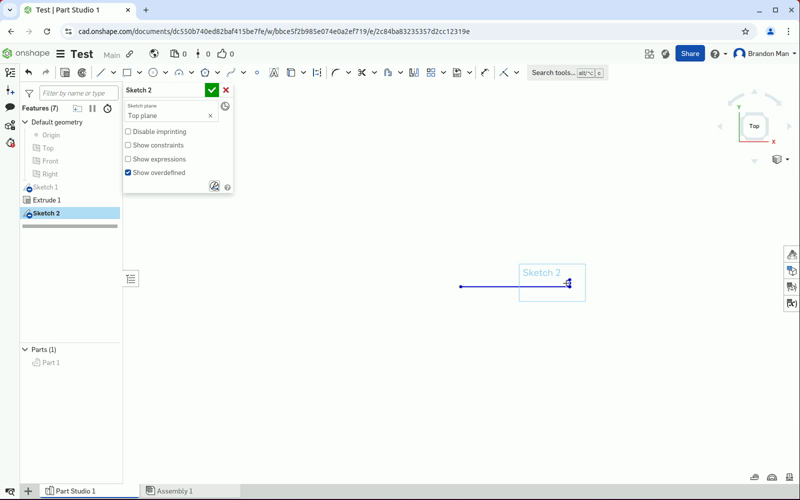
mouse_move(569, 279)
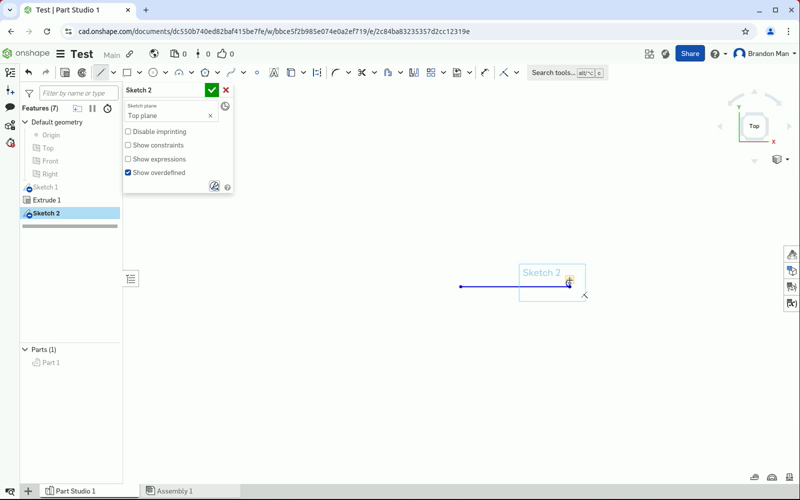
scroll(6)
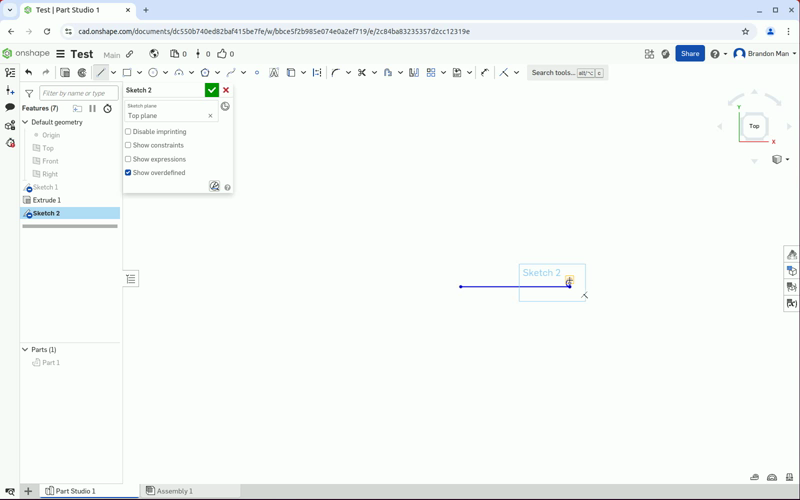
scroll(6)
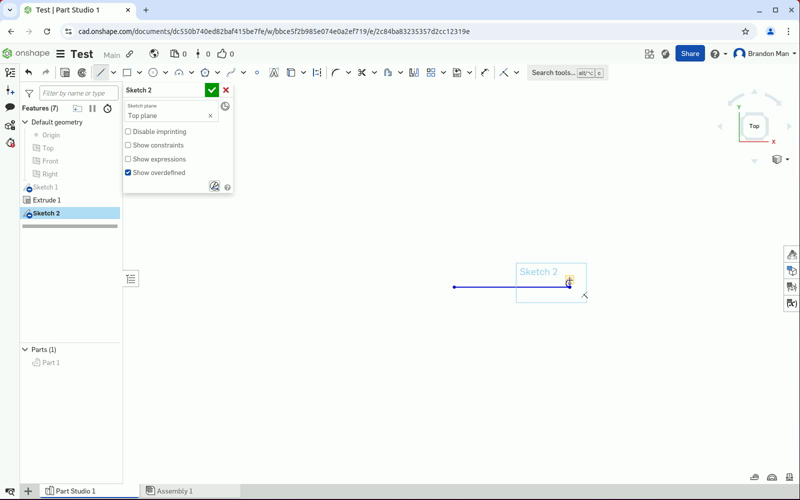
scroll(6)
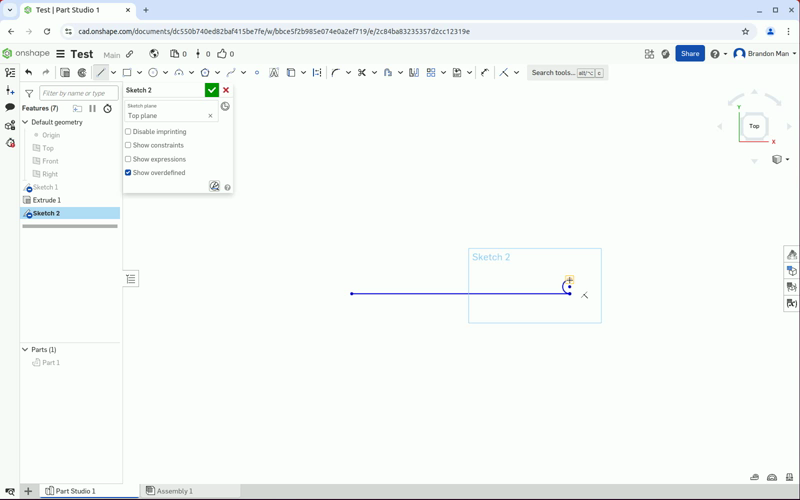
scroll(6)
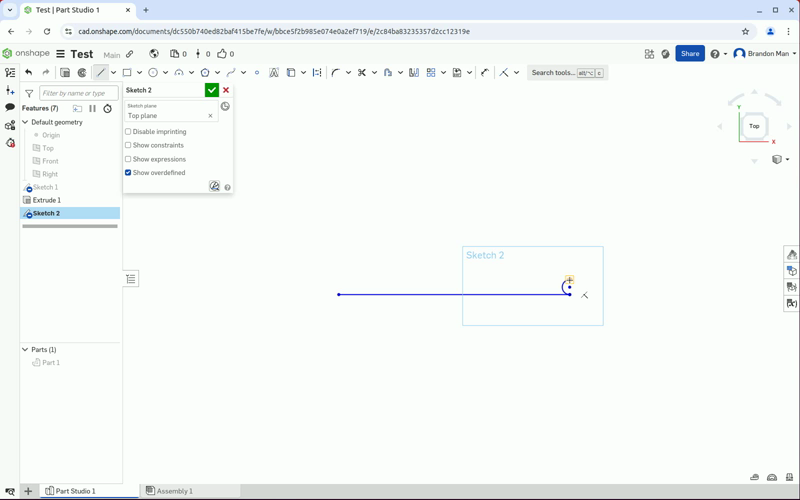
scroll(6)
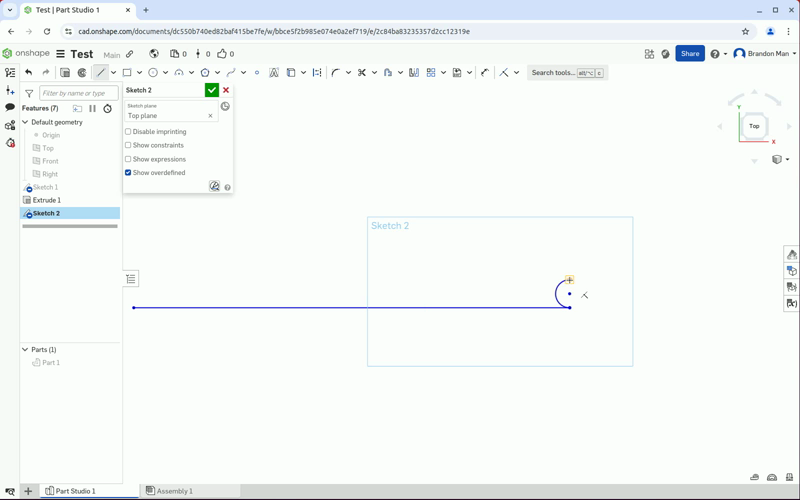
scroll(6)
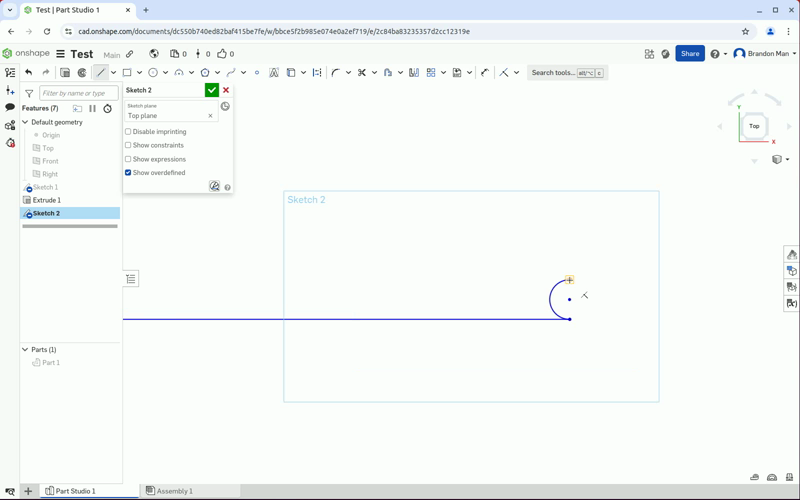
scroll(6)
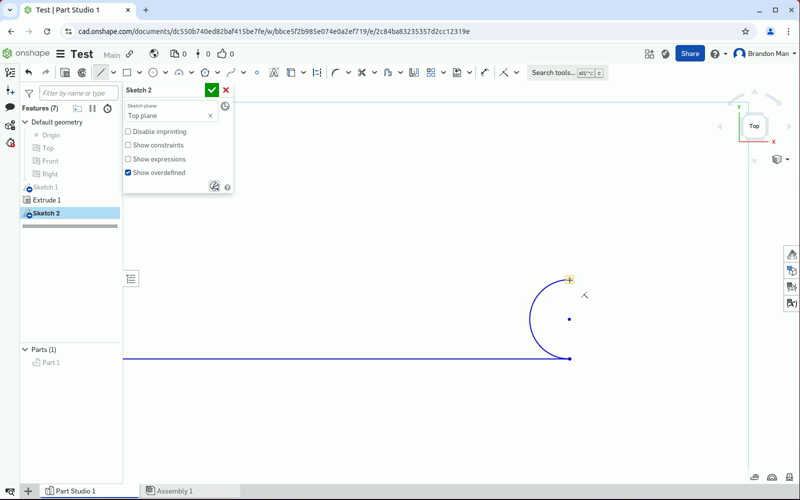
click(569, 279)
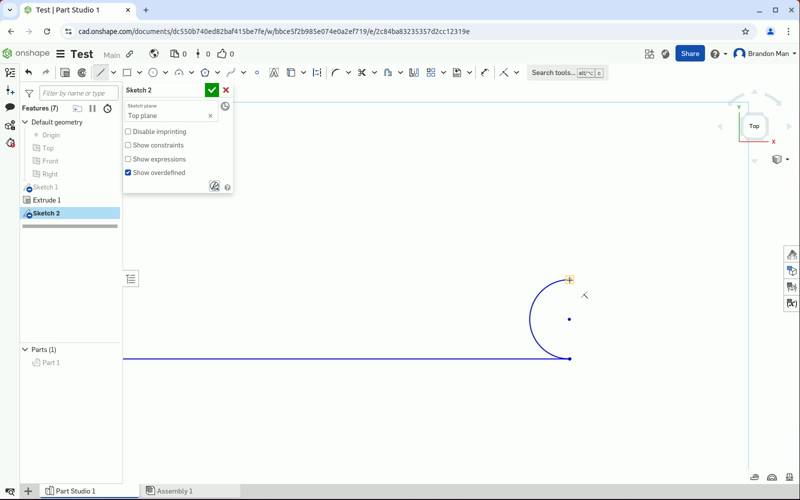
scroll(-6)
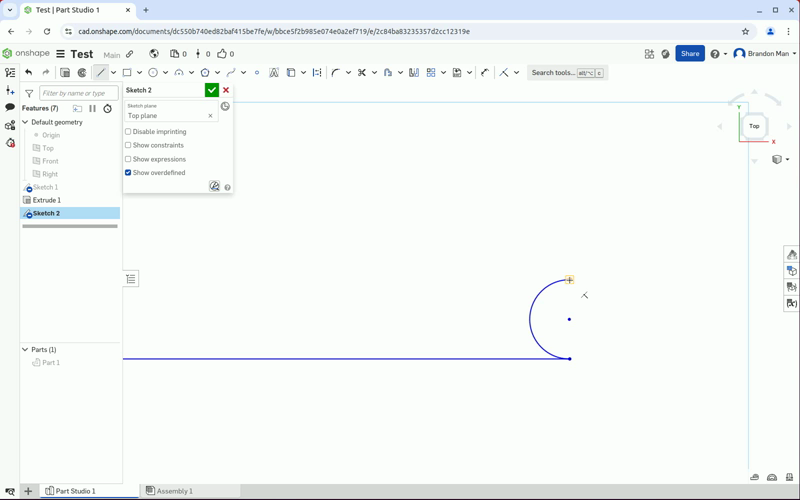
scroll(-6)
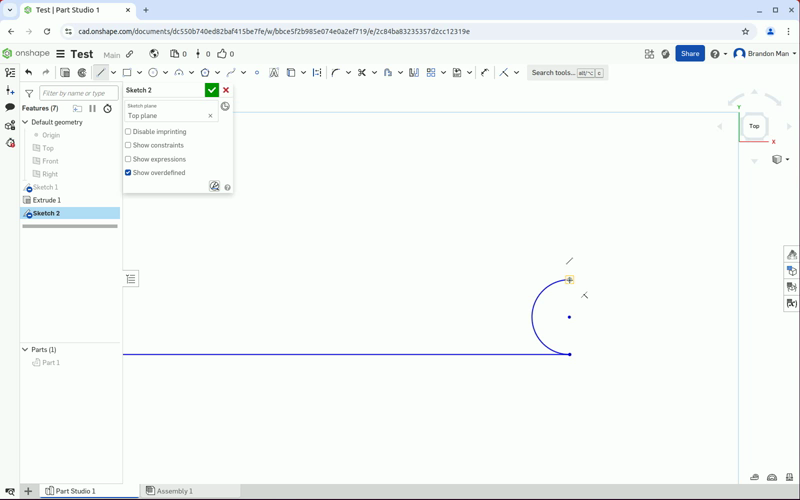
scroll(-6)
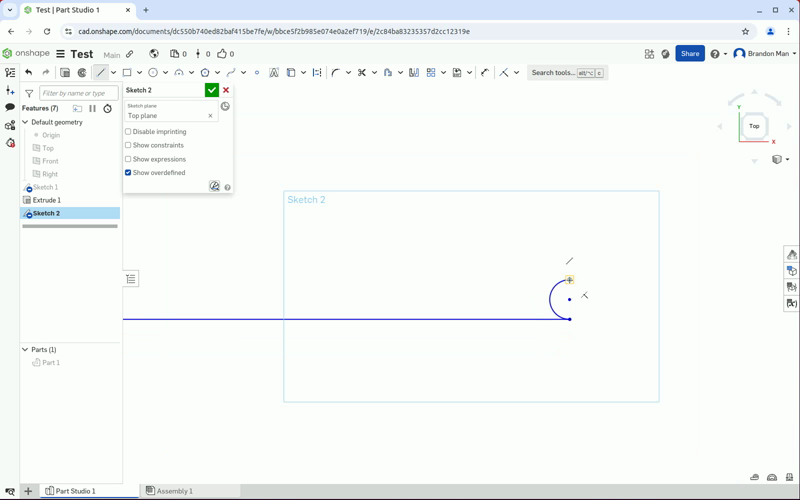
scroll(-6)
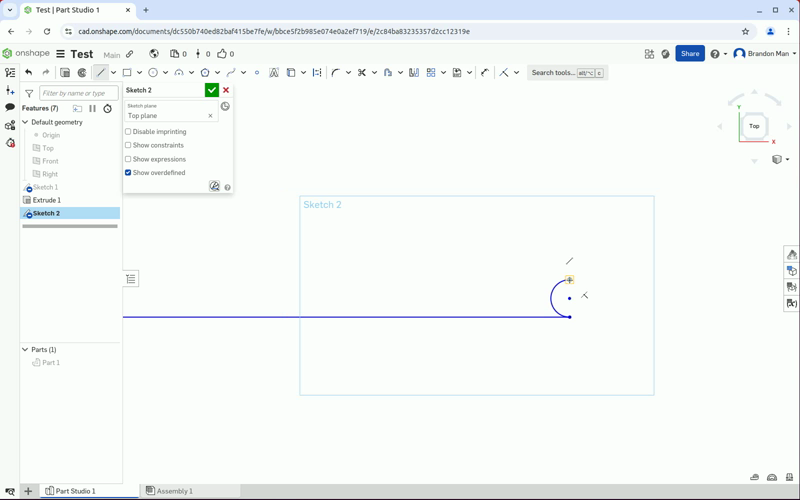
scroll(-6)
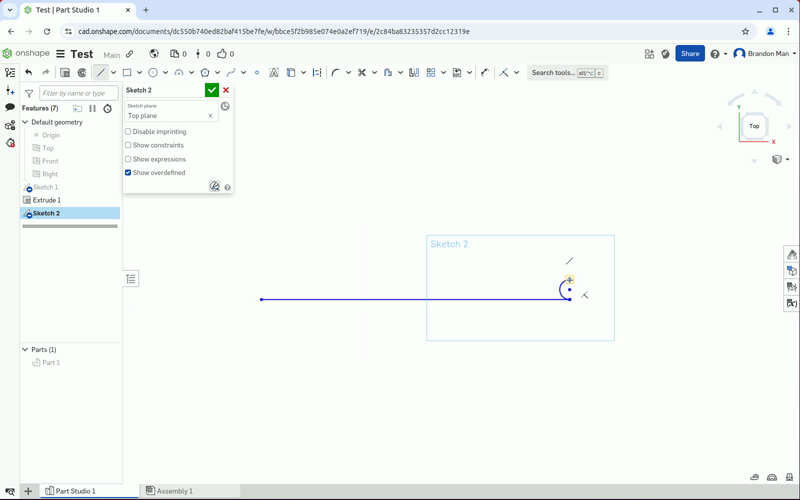
scroll(-6)
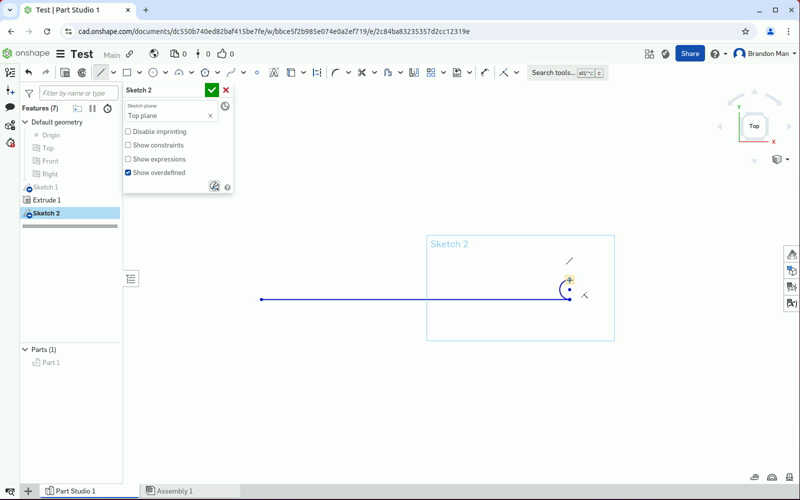
scroll(-6)
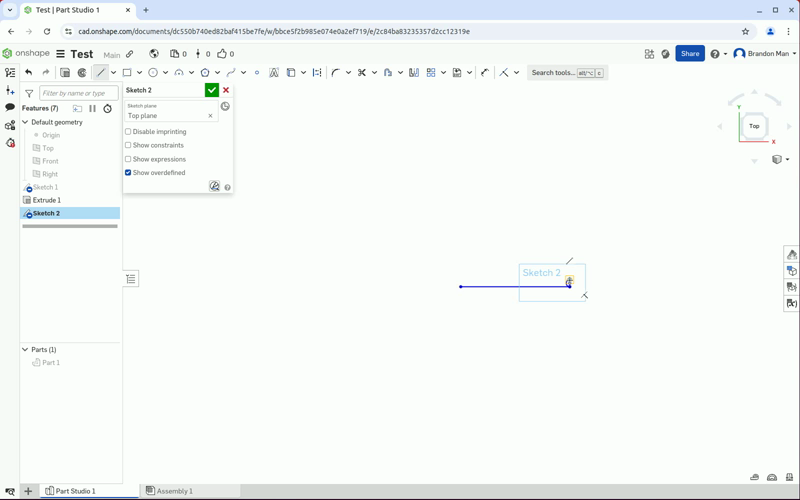
key_down(shift)
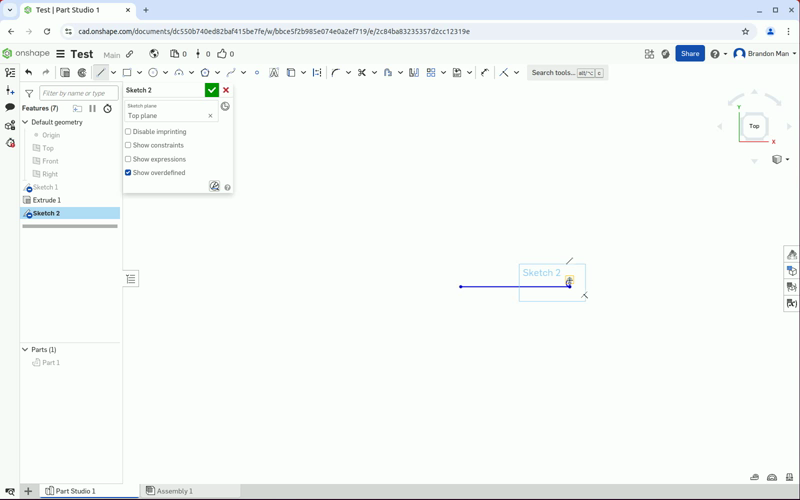
mouse_move(460, 279)
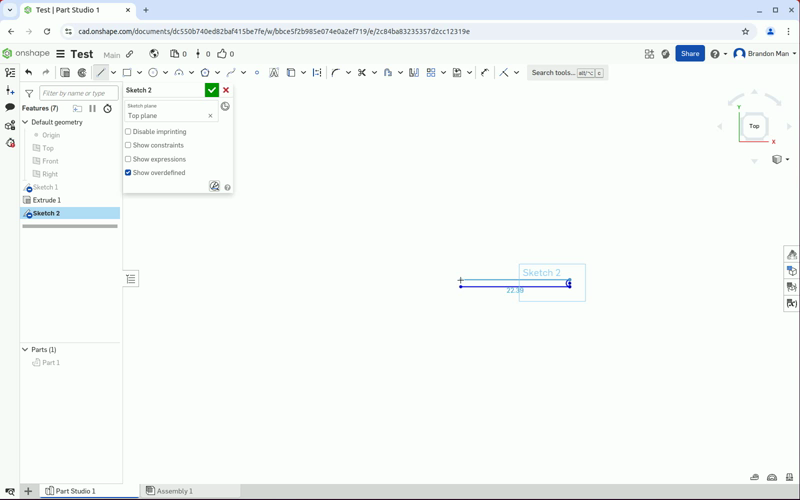
click(460, 279)
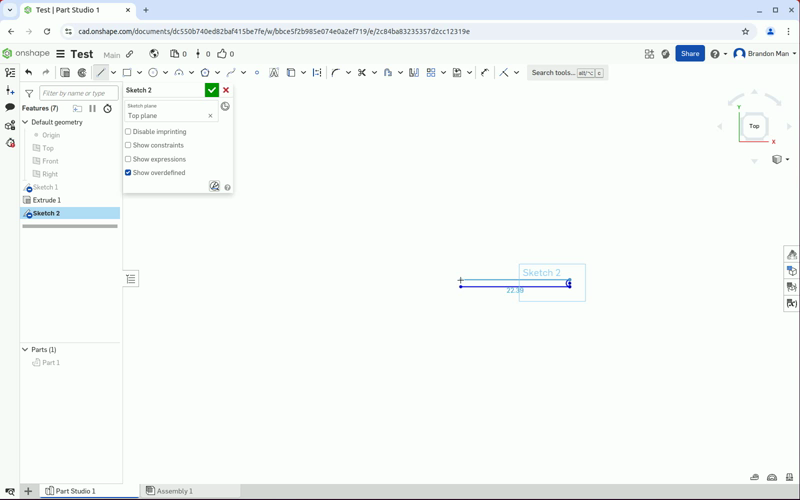
key_up(shift)
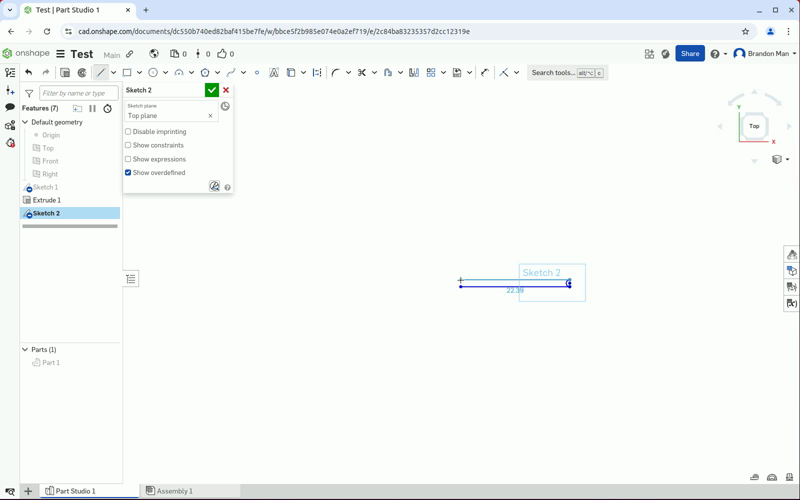
key(esc)
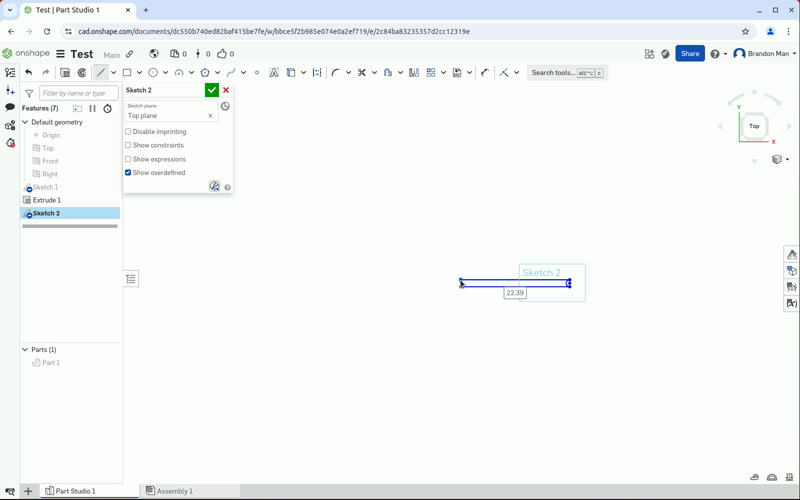
key(a)
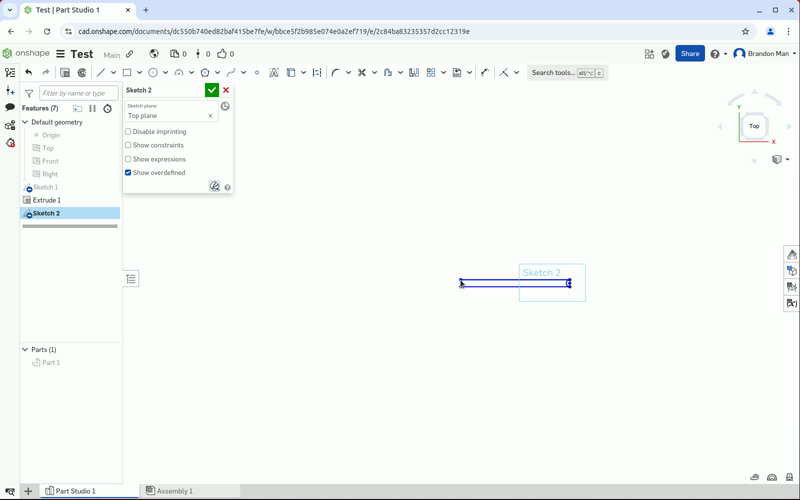
mouse_move(460, 279)
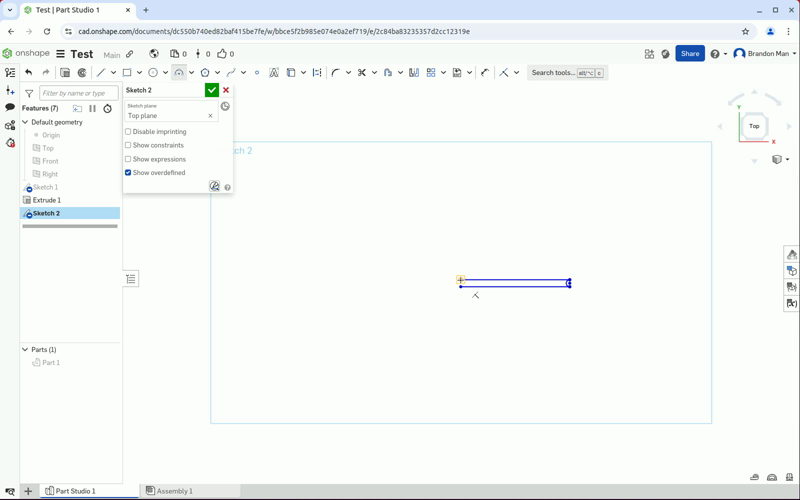
click(460, 279)
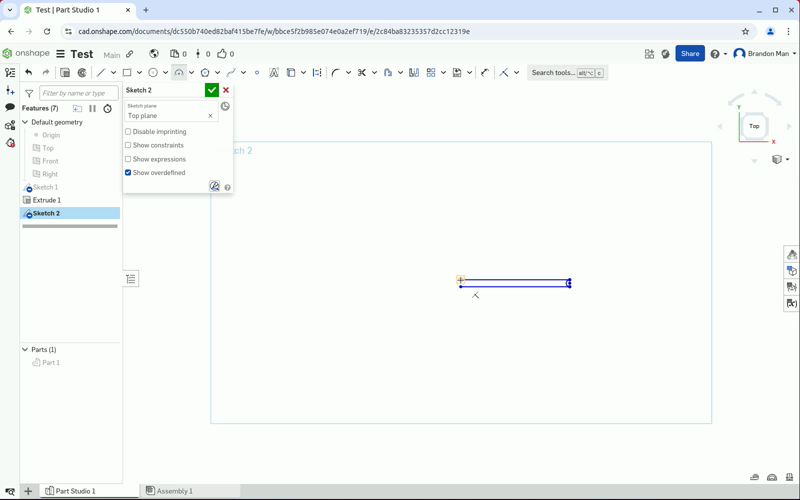
mouse_move(460, 286)
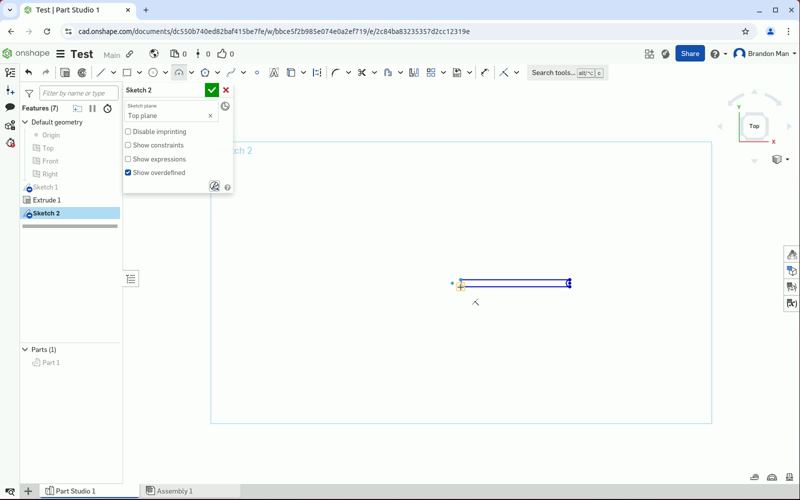
scroll(6)
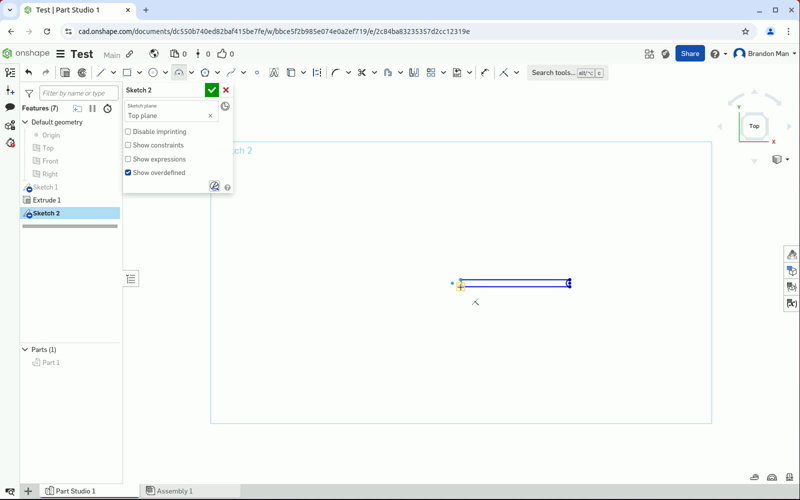
scroll(6)
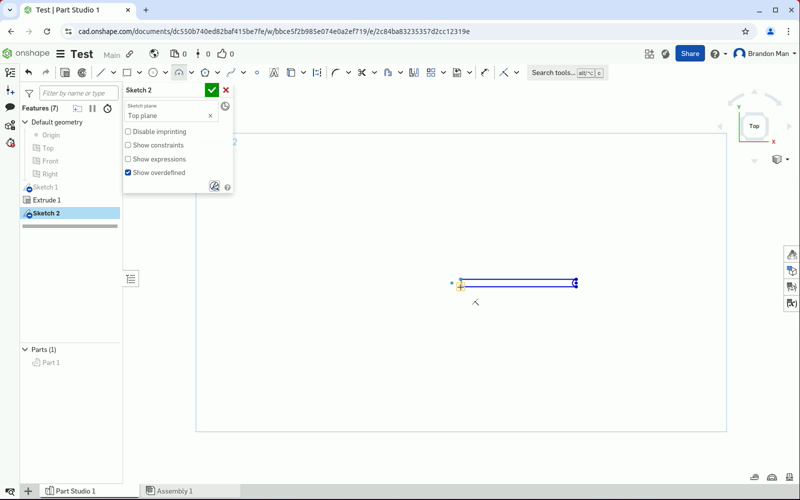
scroll(6)
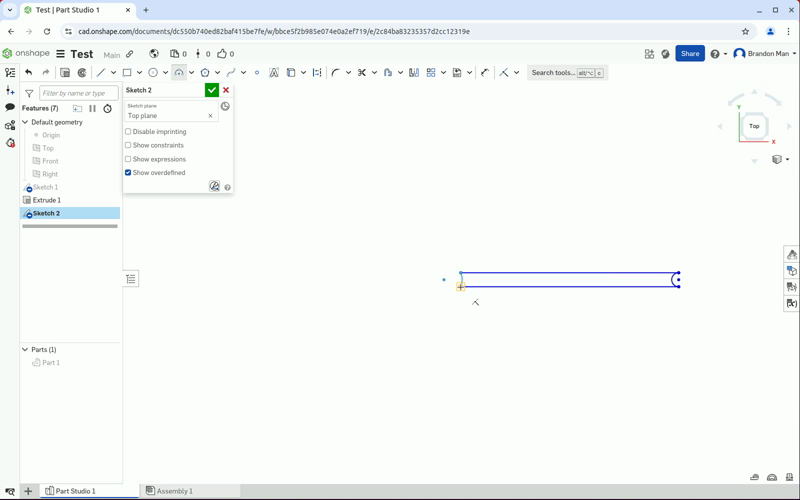
scroll(6)
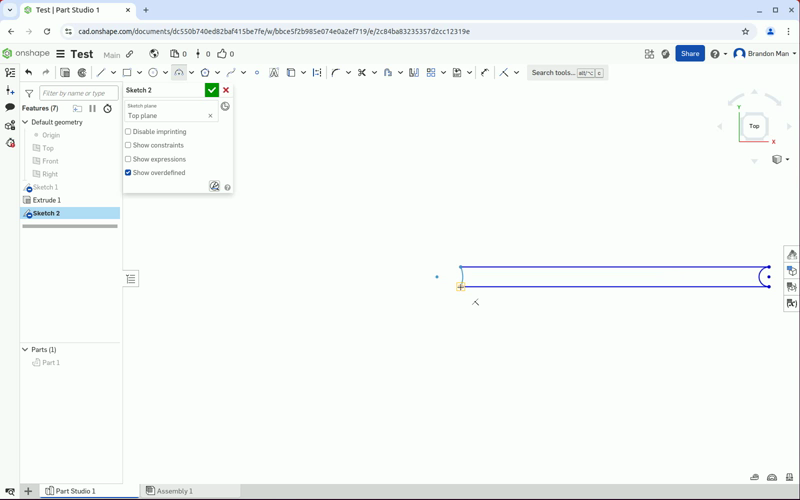
scroll(6)
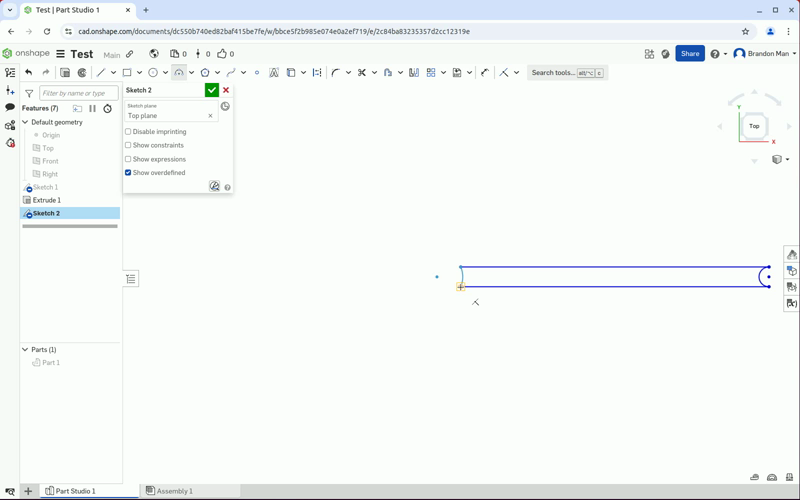
scroll(6)
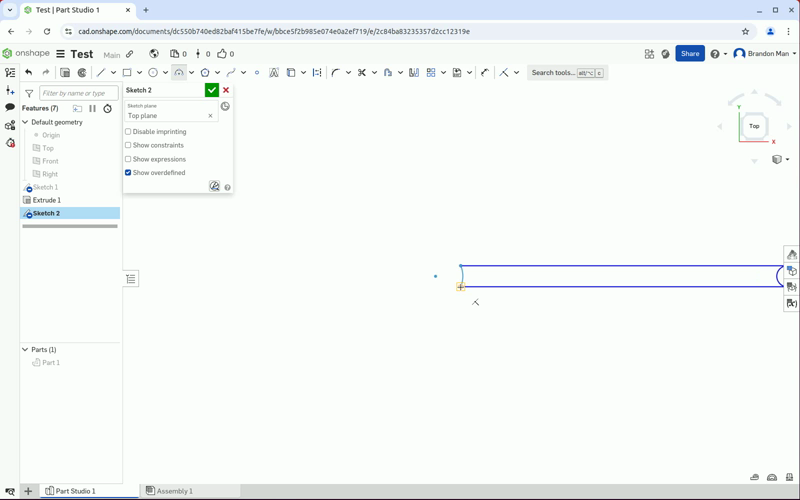
scroll(6)
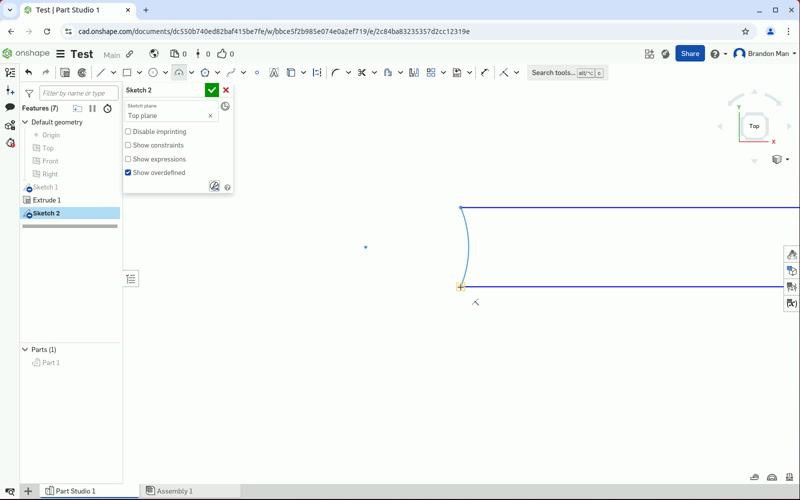
click(460, 286)
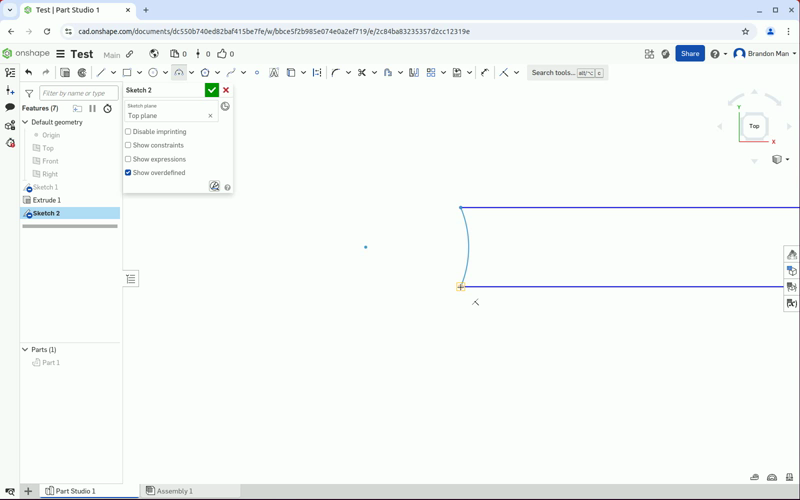
scroll(-6)
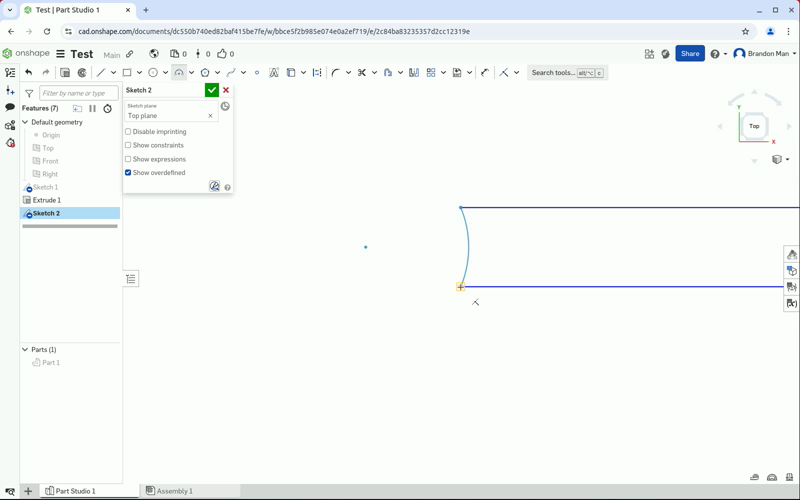
scroll(-6)
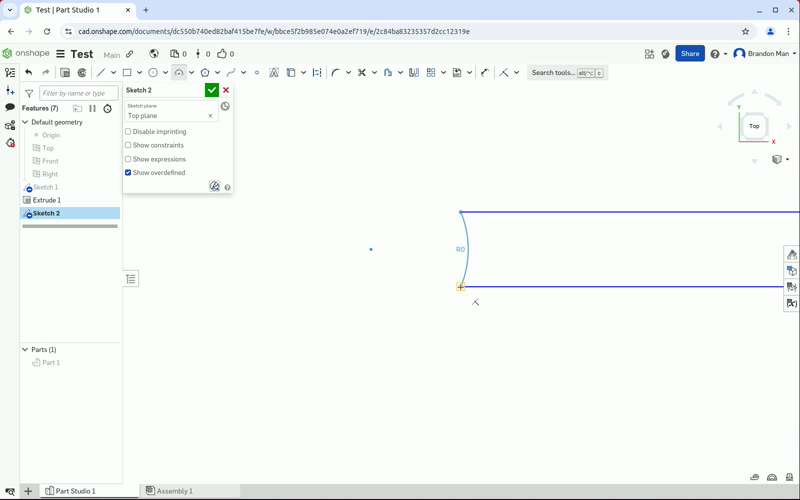
scroll(-6)
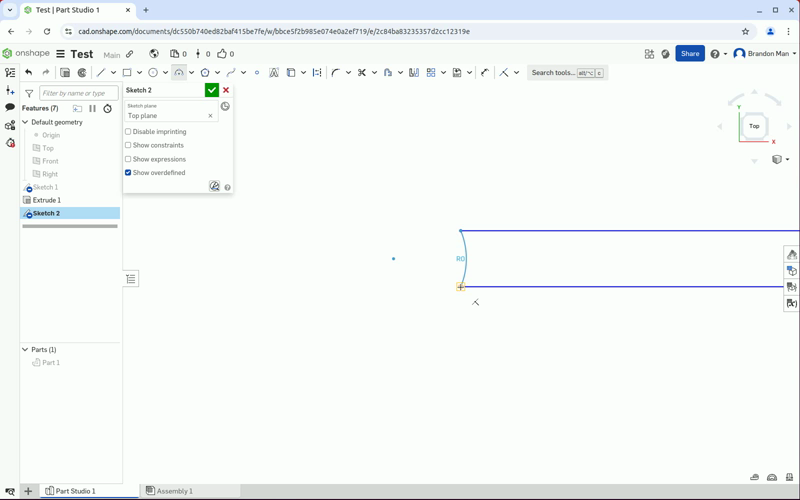
scroll(-6)
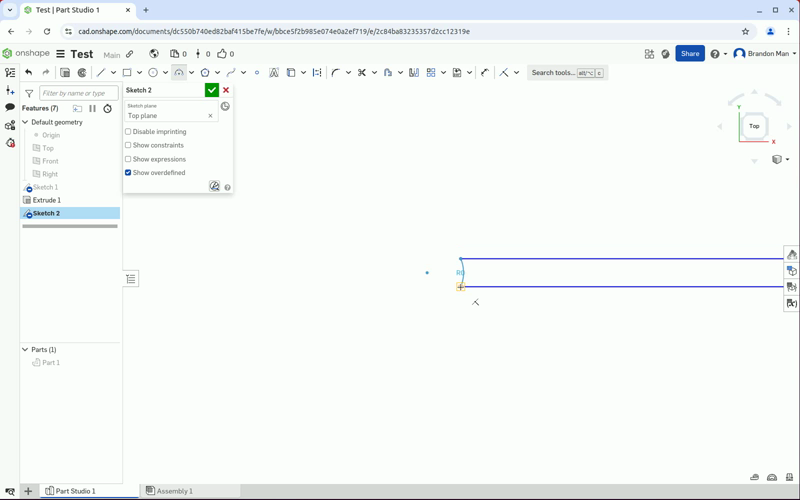
scroll(-6)
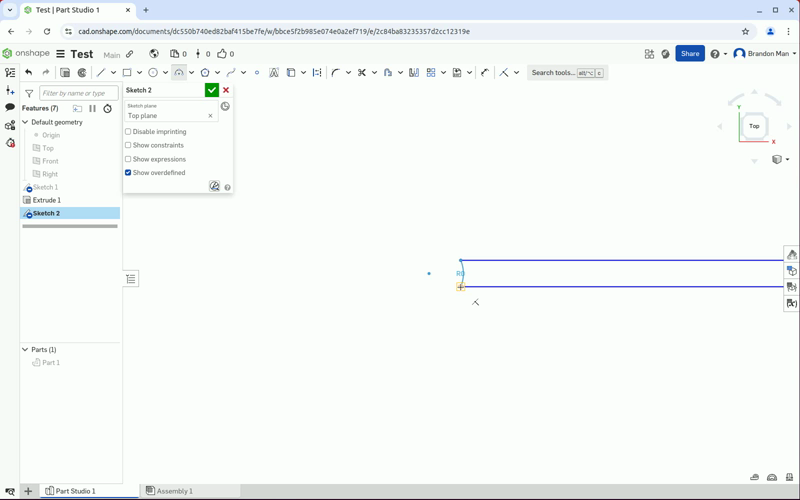
scroll(-6)
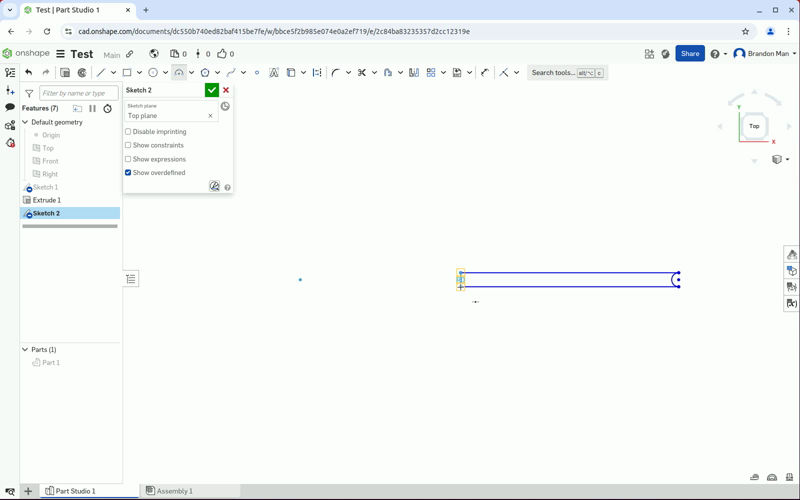
scroll(-6)
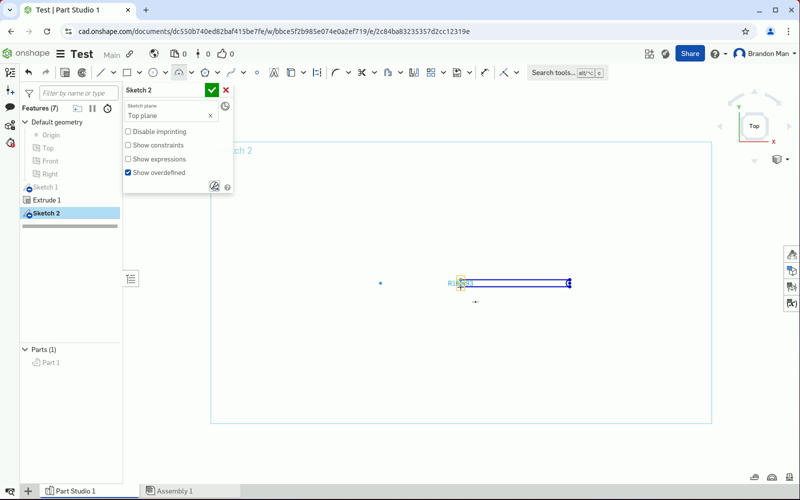
key_down(shift)
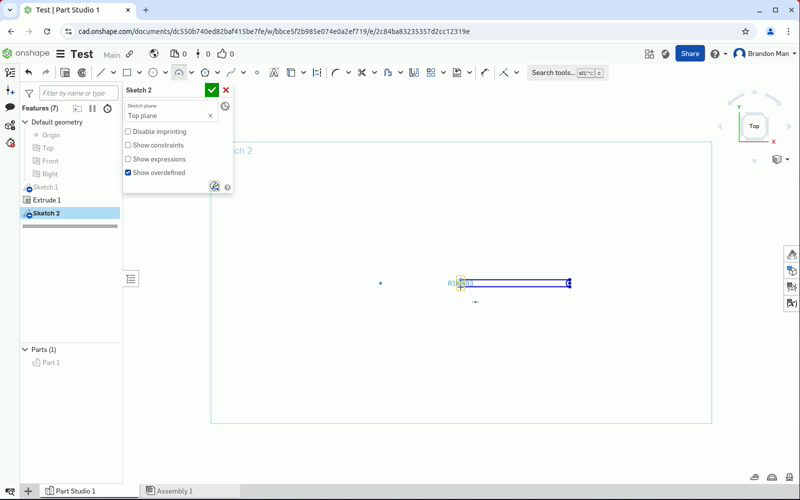
mouse_move(464, 282)
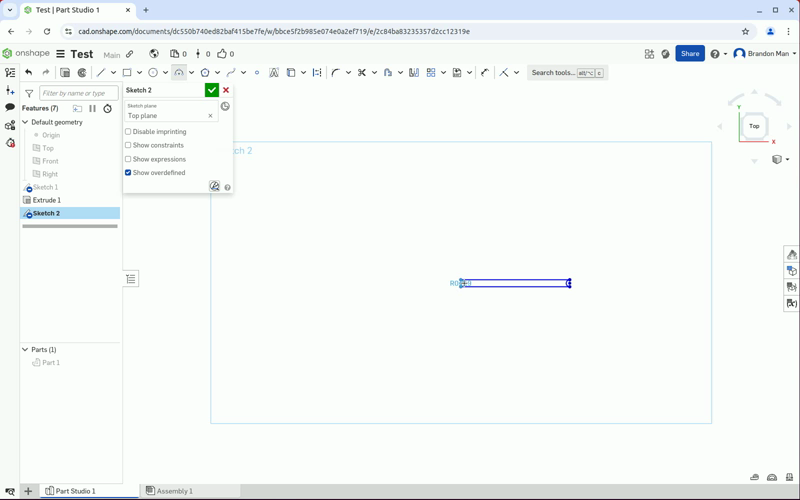
scroll(6)
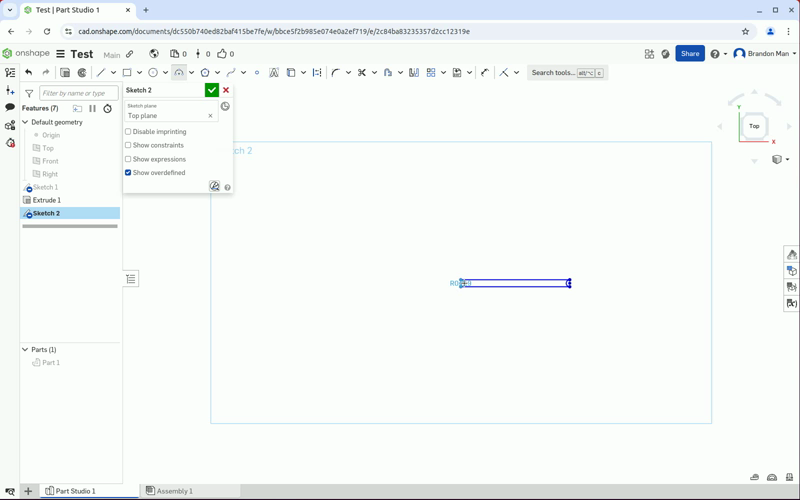
scroll(6)
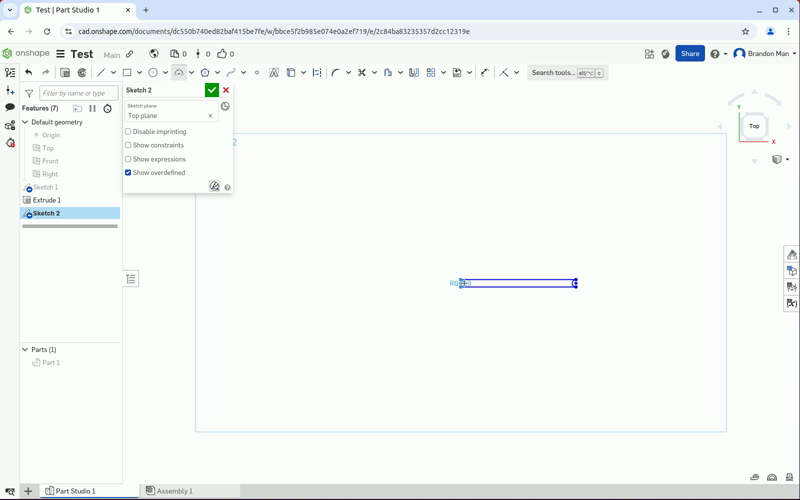
scroll(6)
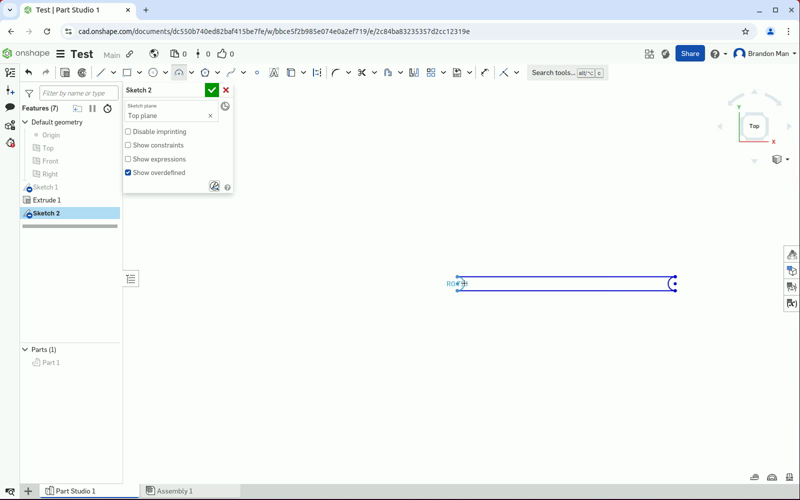
scroll(6)
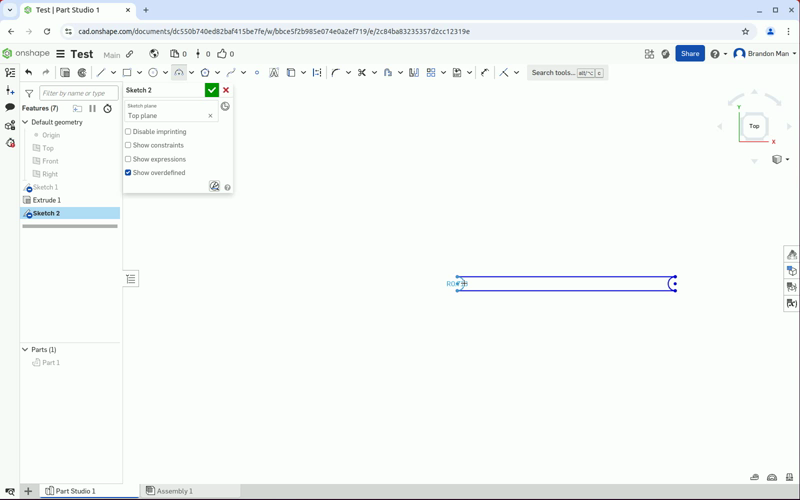
scroll(6)
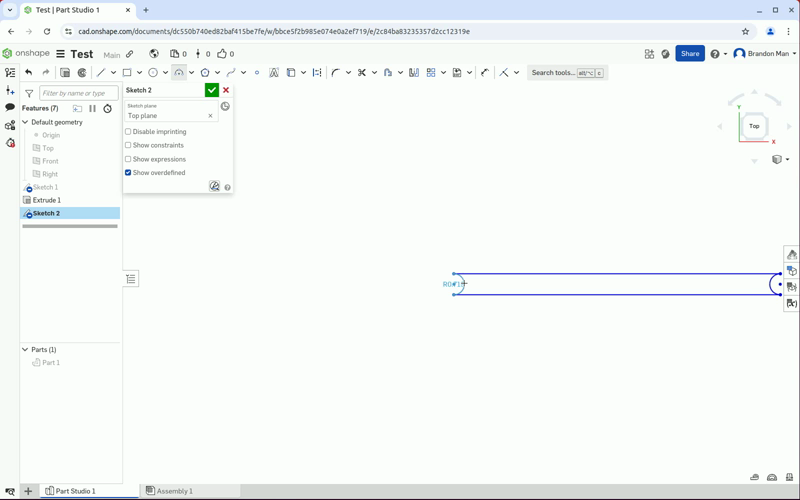
scroll(6)
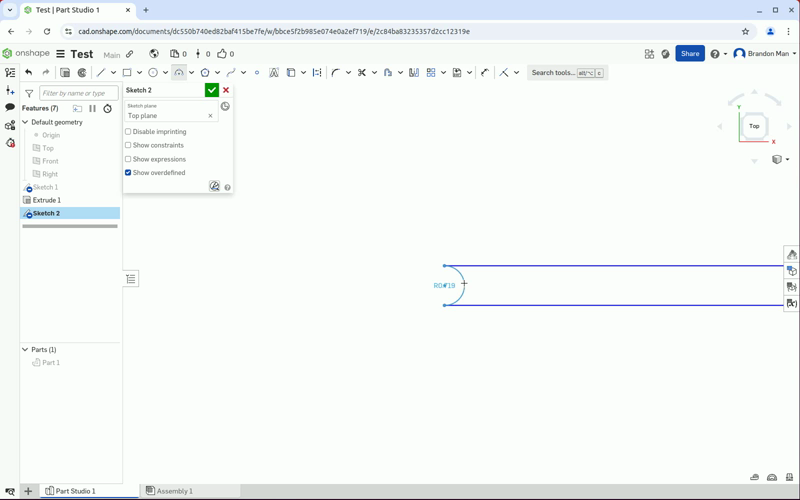
scroll(6)
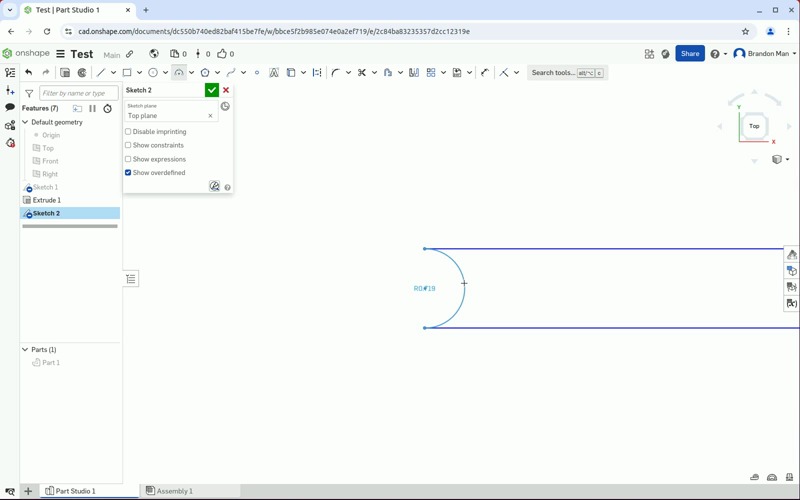
click(464, 282)
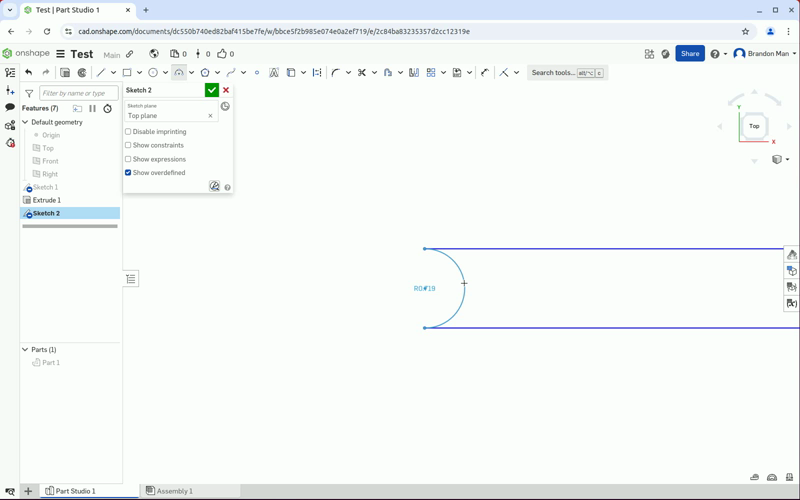
scroll(-6)
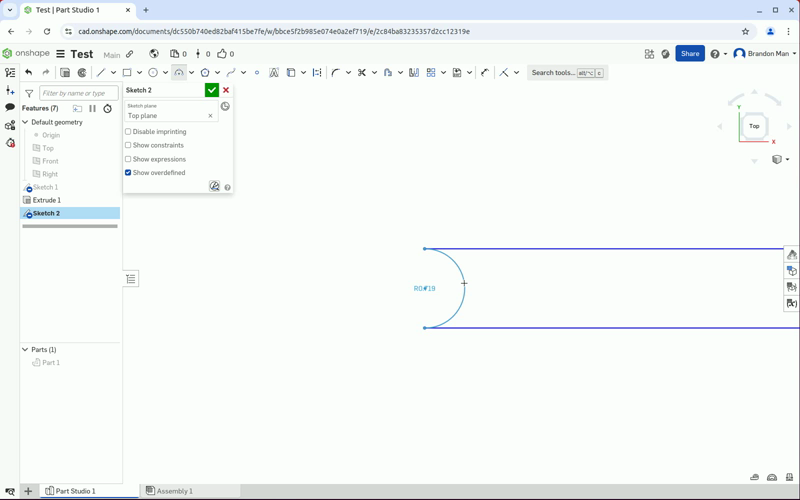
scroll(-6)
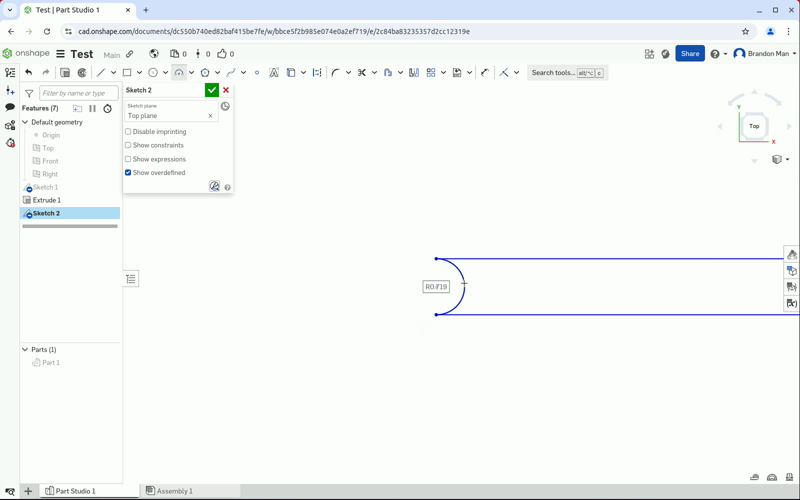
scroll(-6)
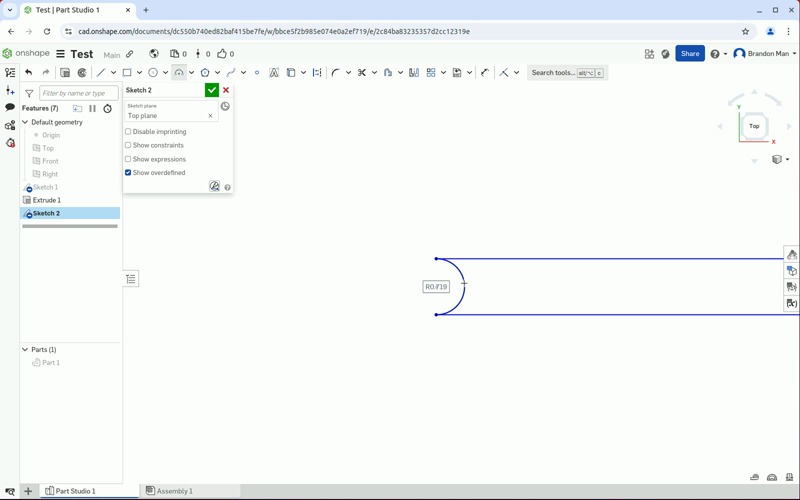
scroll(-6)
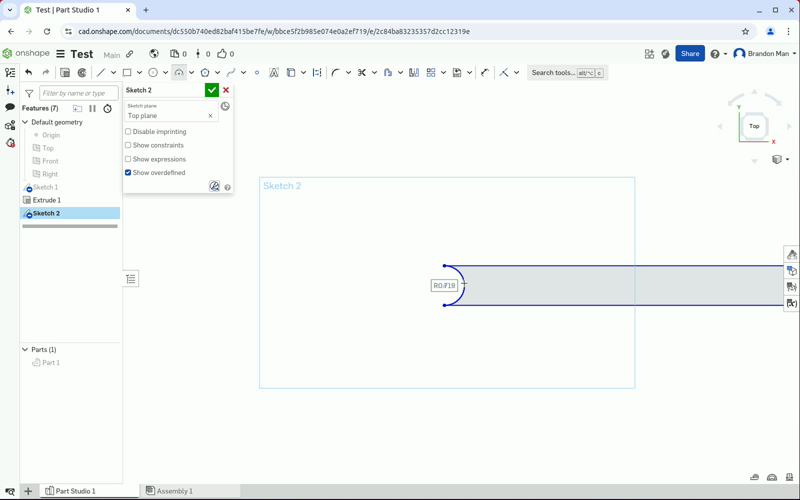
scroll(-6)
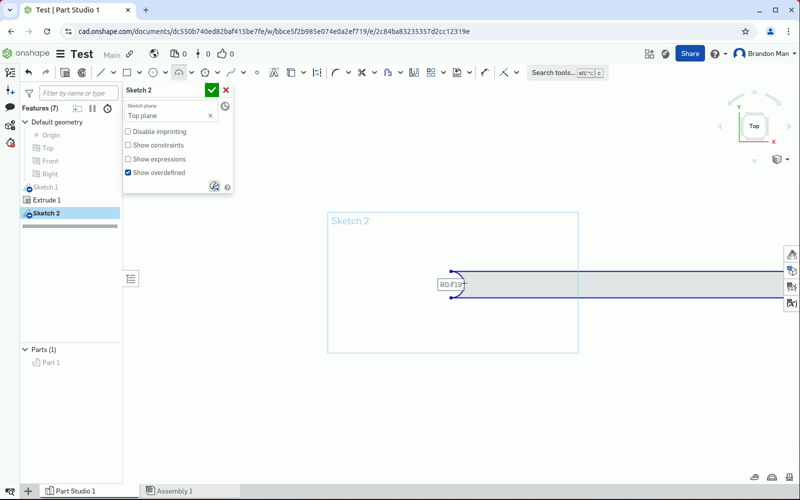
scroll(-6)
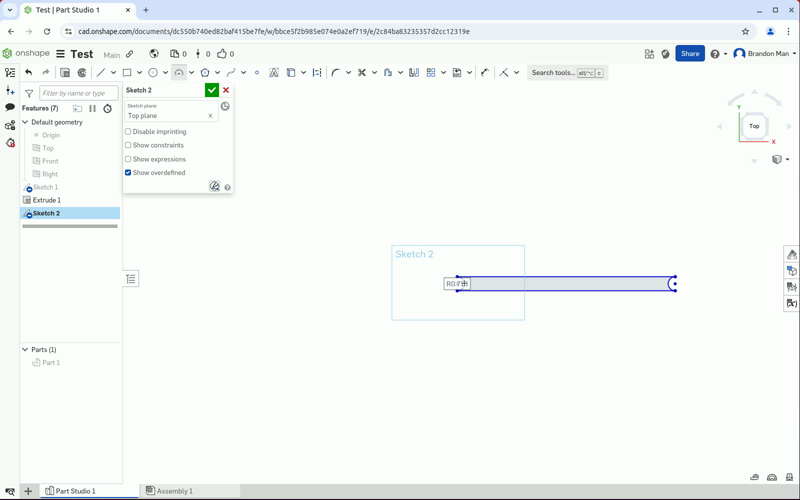
scroll(-6)
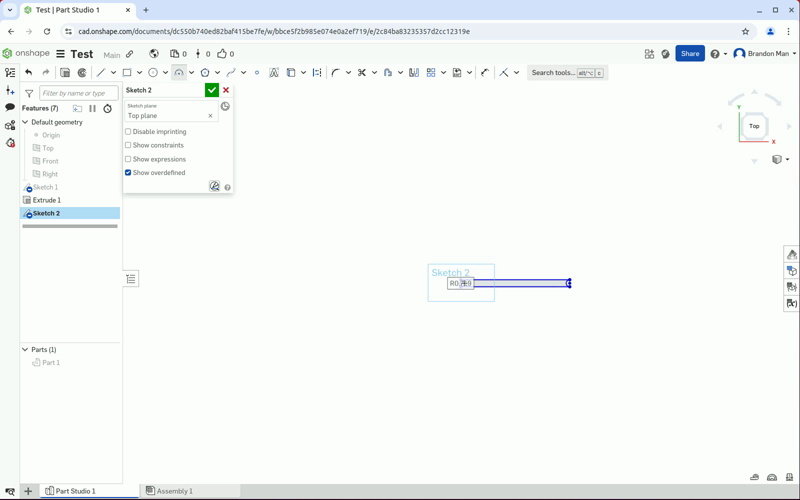
key_up(shift)
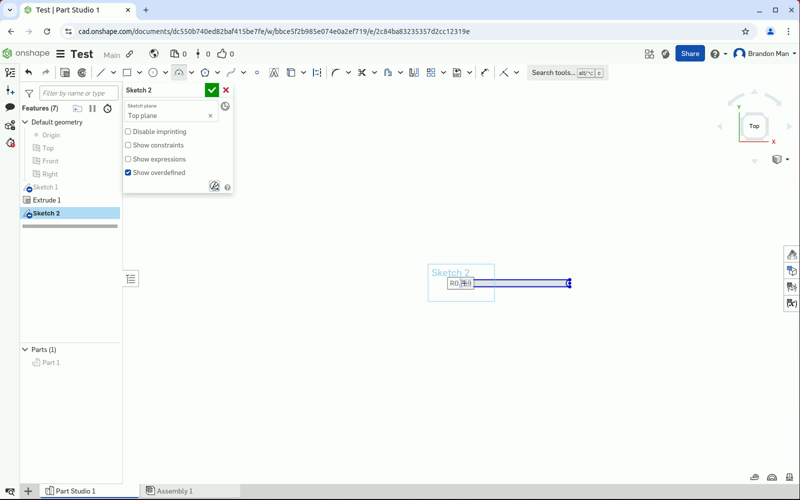
key(esc)
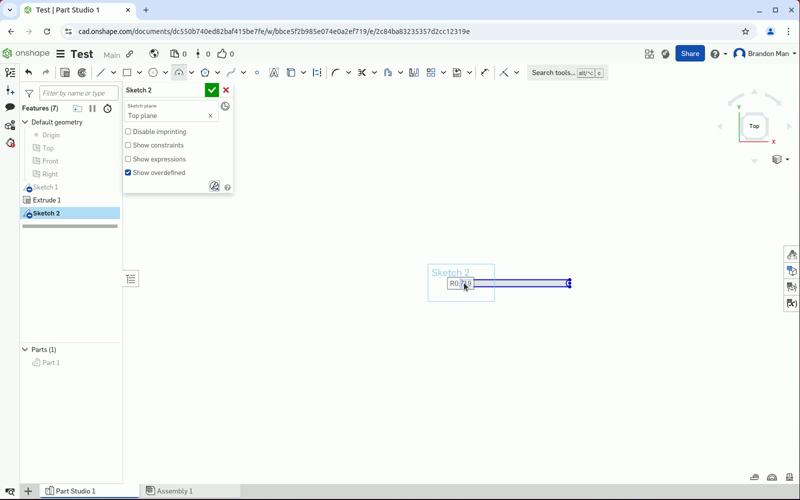
mouse_move(482, 283)
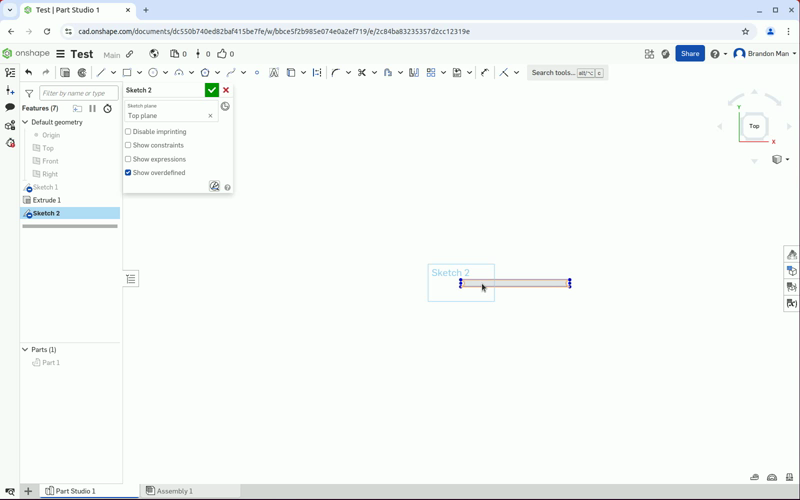
scroll(6)
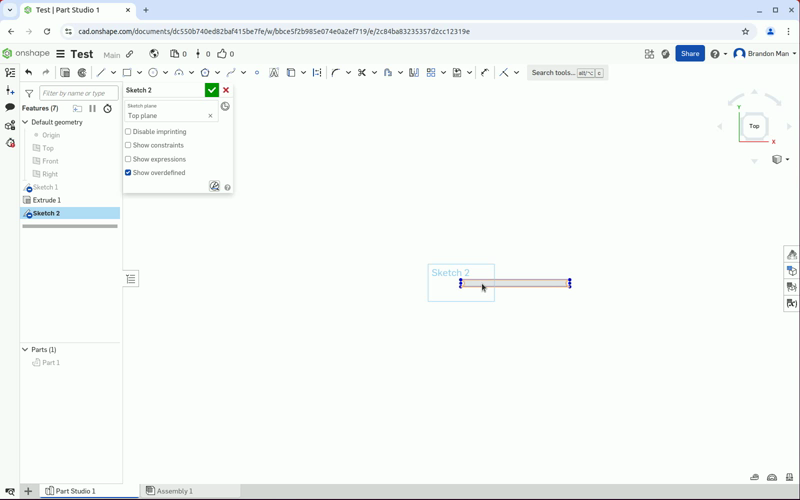
scroll(6)
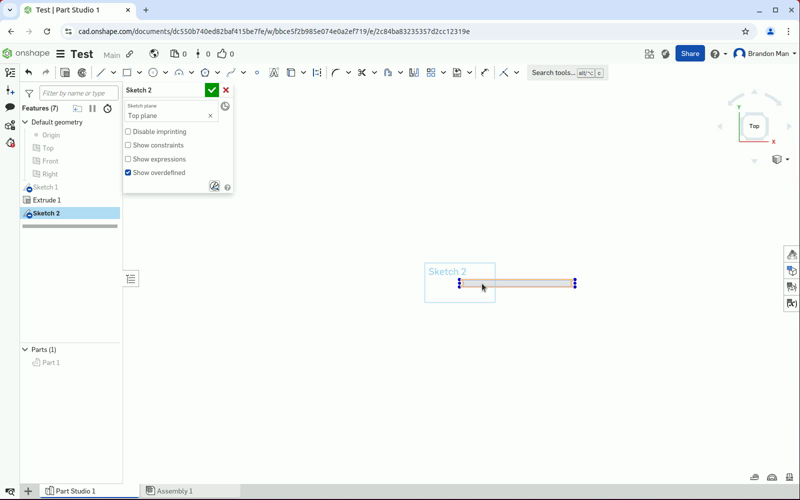
scroll(6)
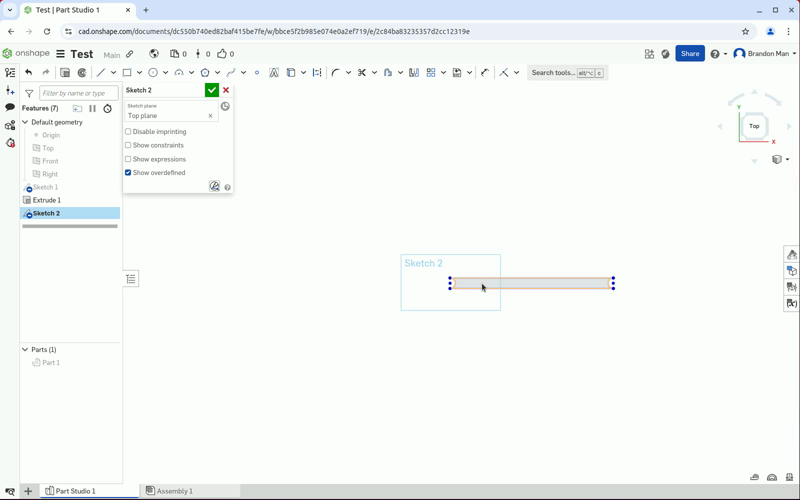
scroll(6)
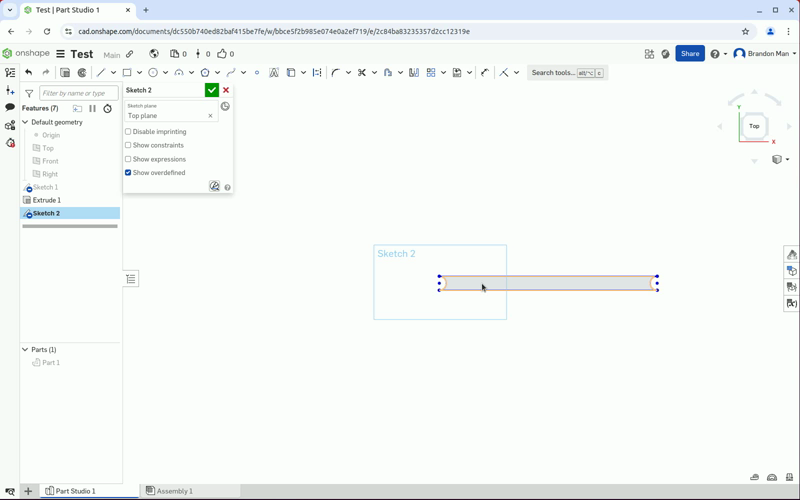
scroll(6)
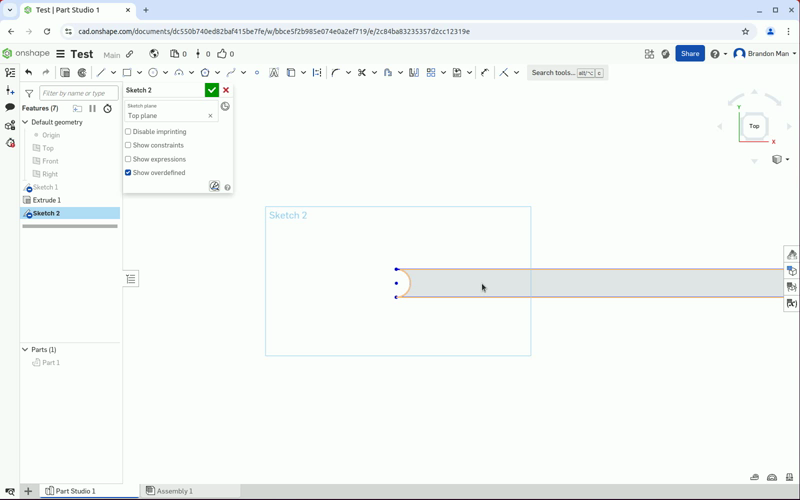
scroll(6)
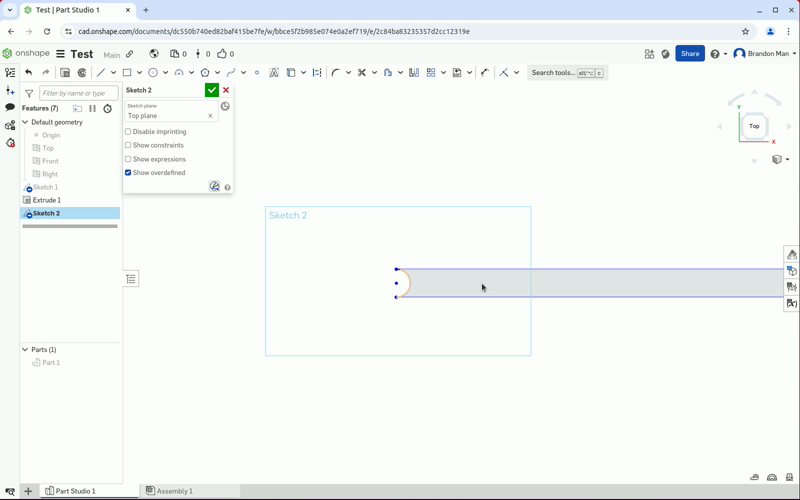
scroll(6)
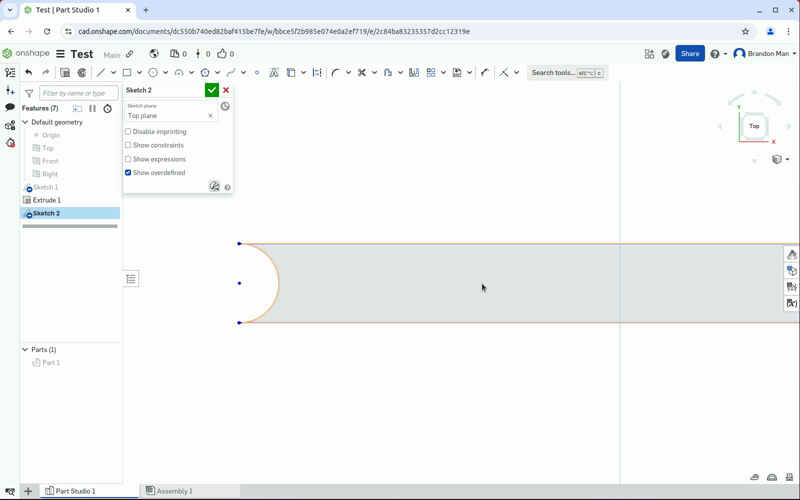
click(482, 283)
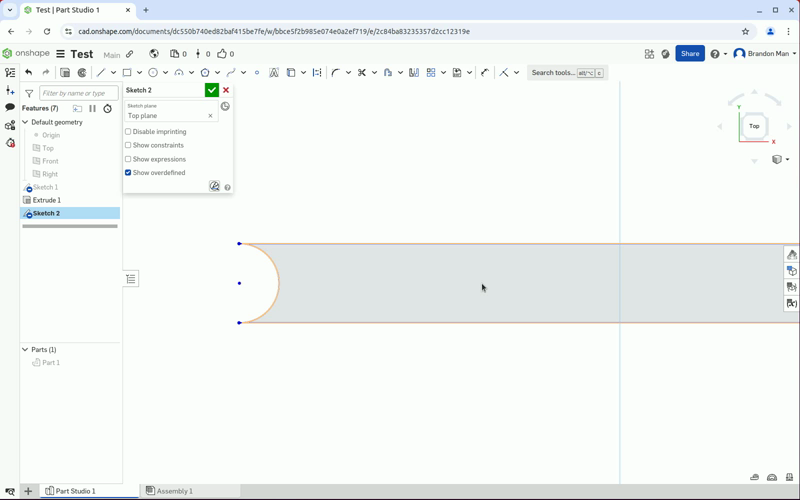
scroll(-6)
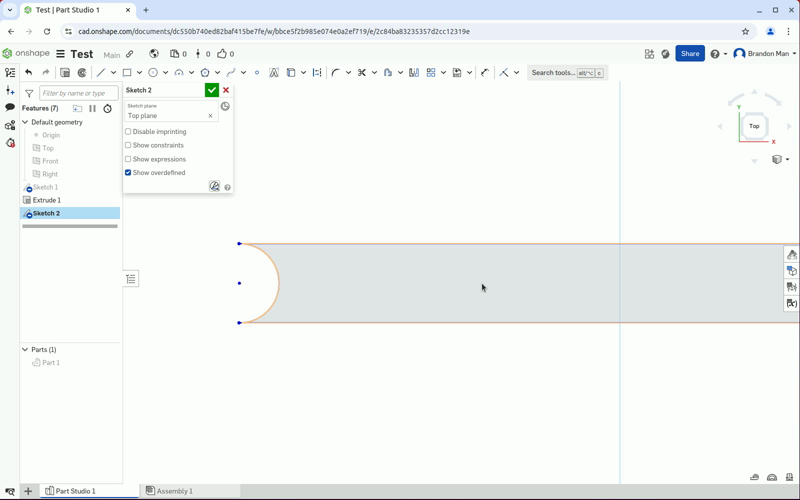
scroll(-6)
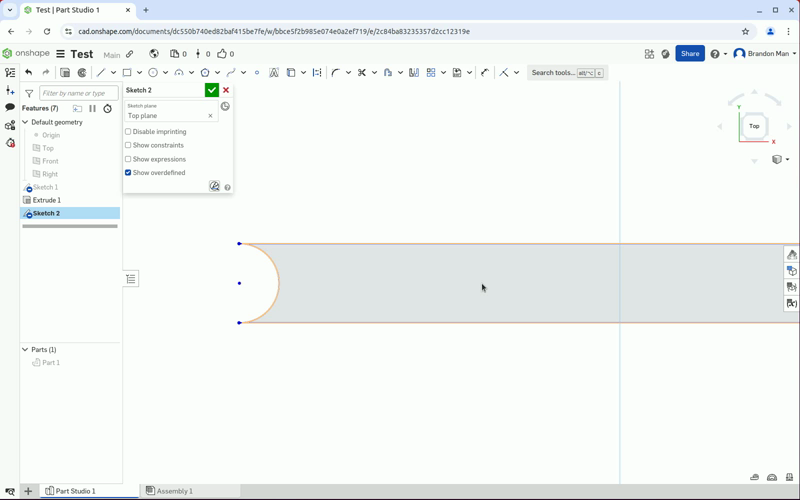
scroll(-6)
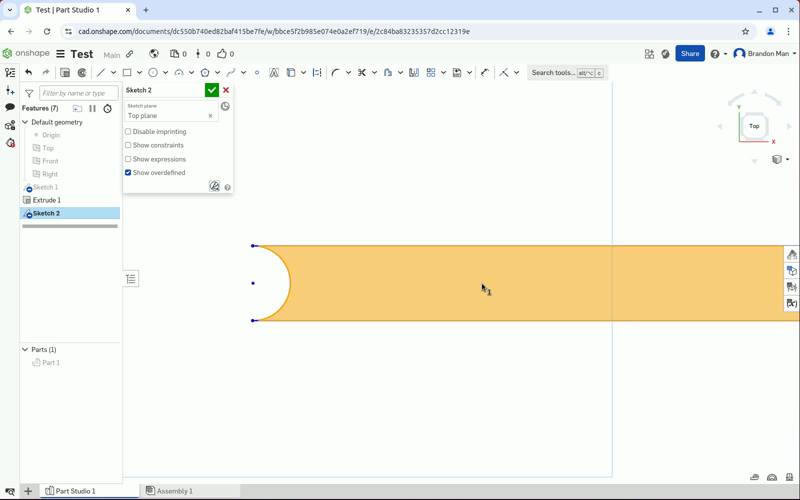
scroll(-6)
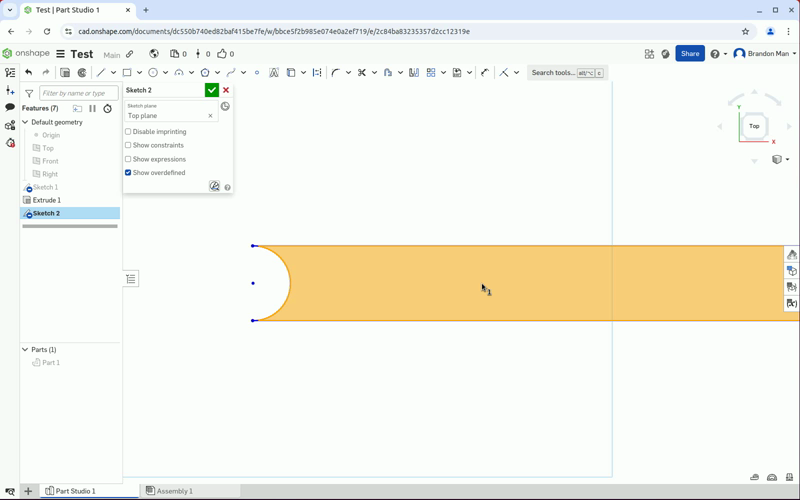
scroll(-6)
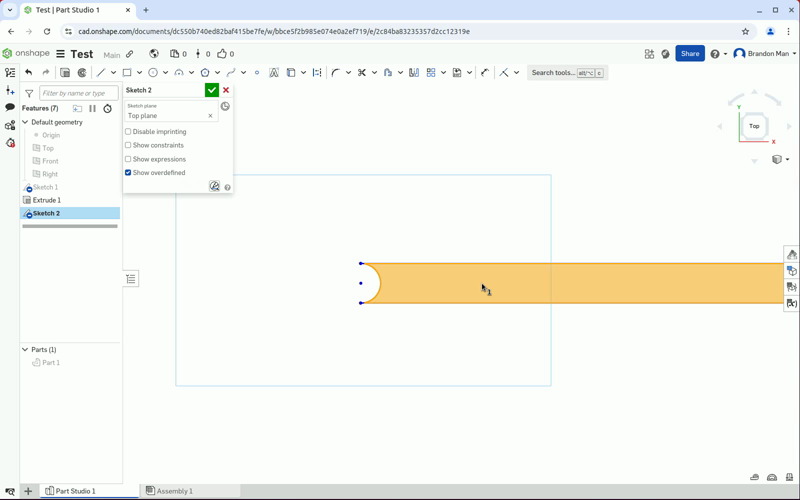
scroll(-6)
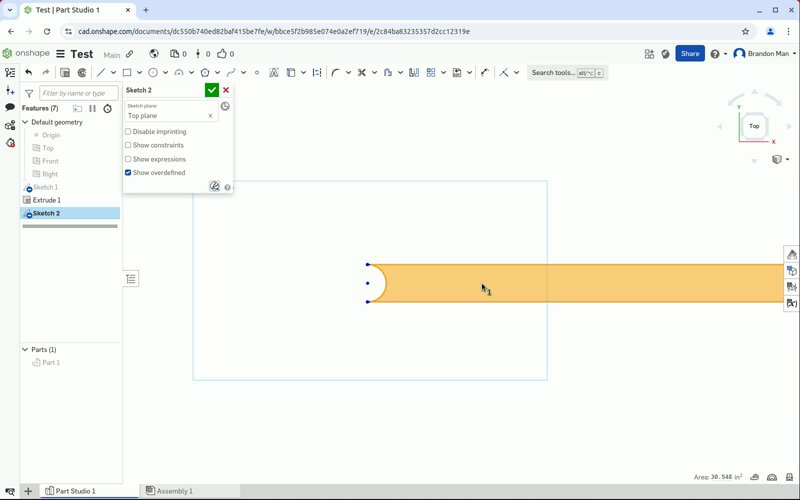
scroll(-6)
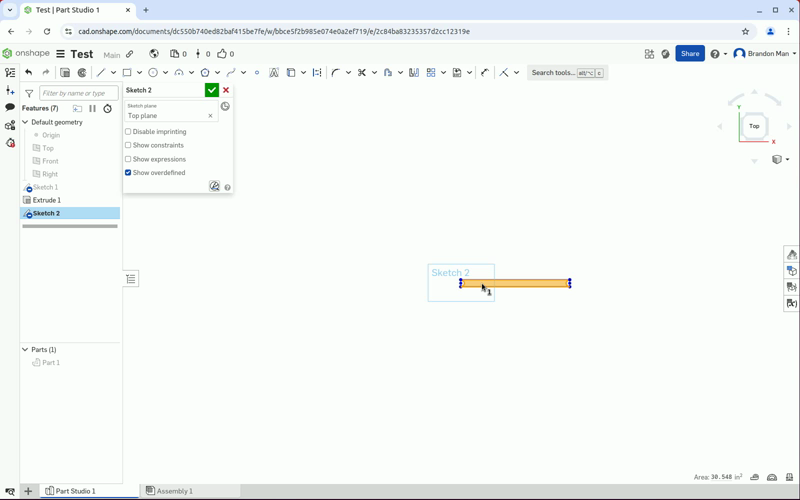
mouse_move(73, 352)
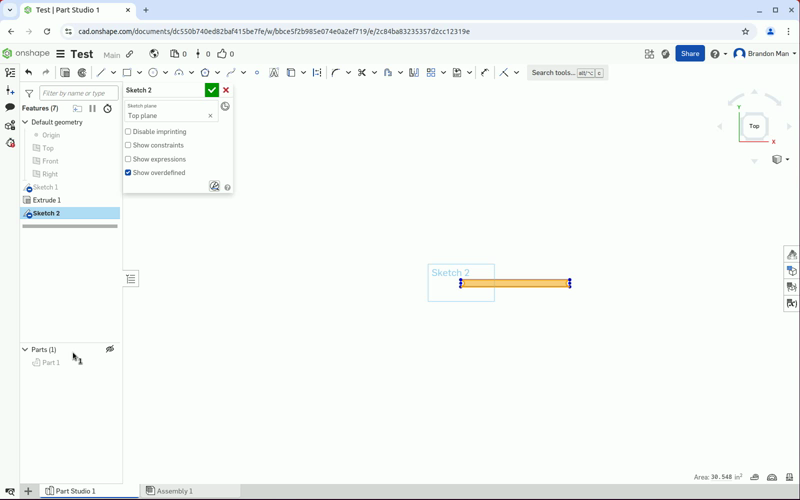
key(shift+y)
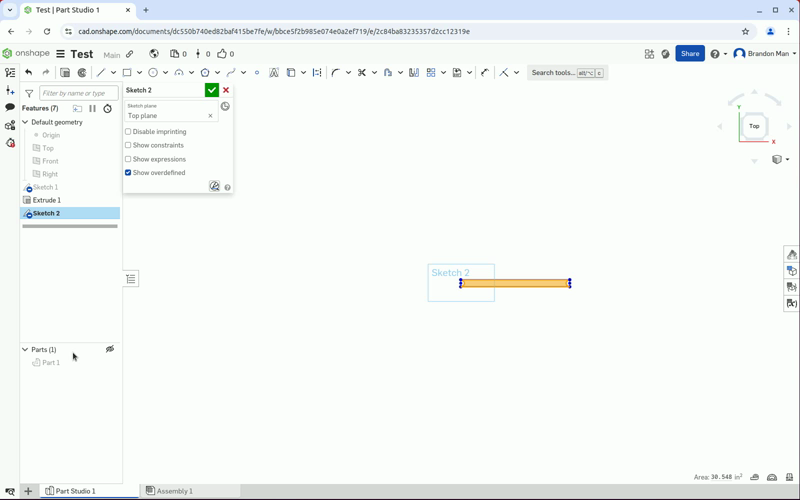
key(shift+e)
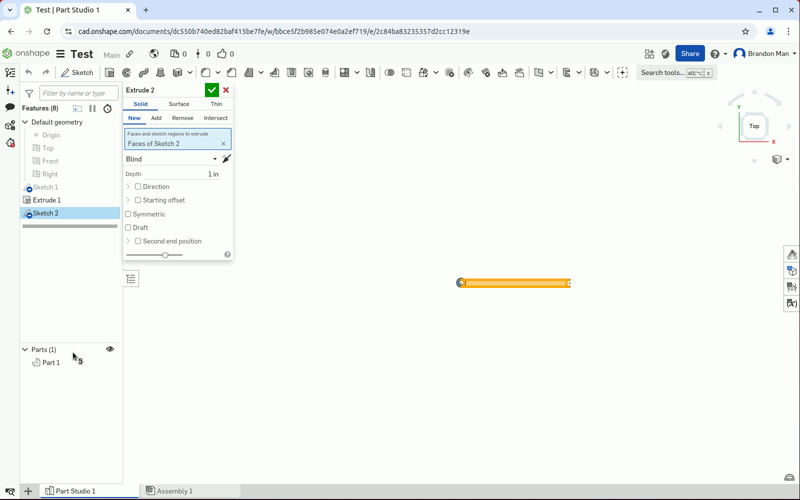
mouse_move(143, 106)
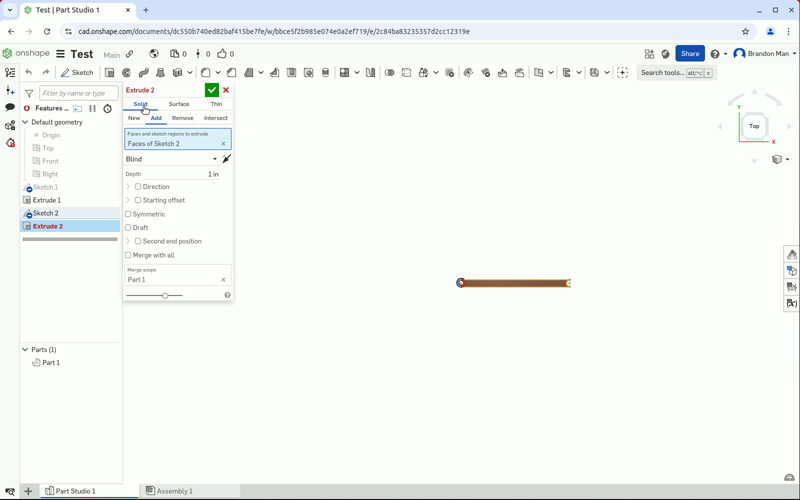
click(143, 106)
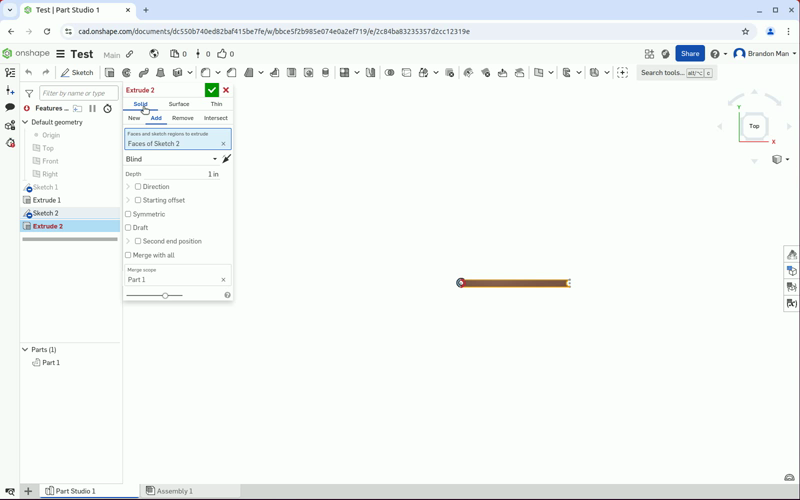
mouse_move(137, 120)
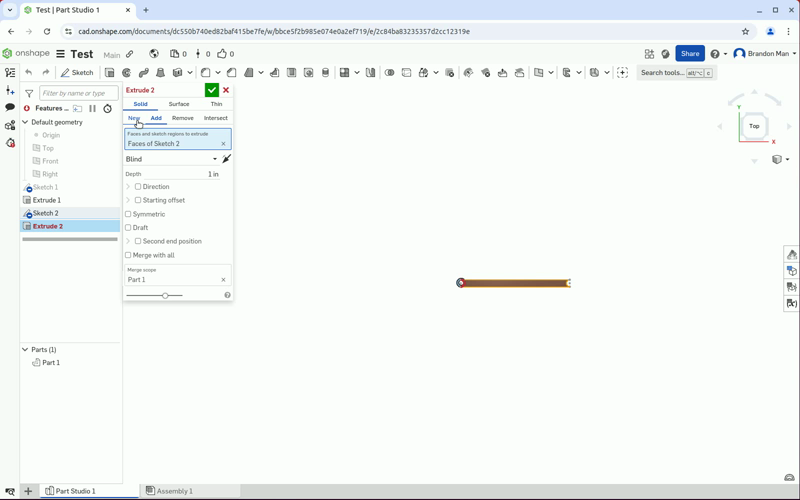
click(137, 120)
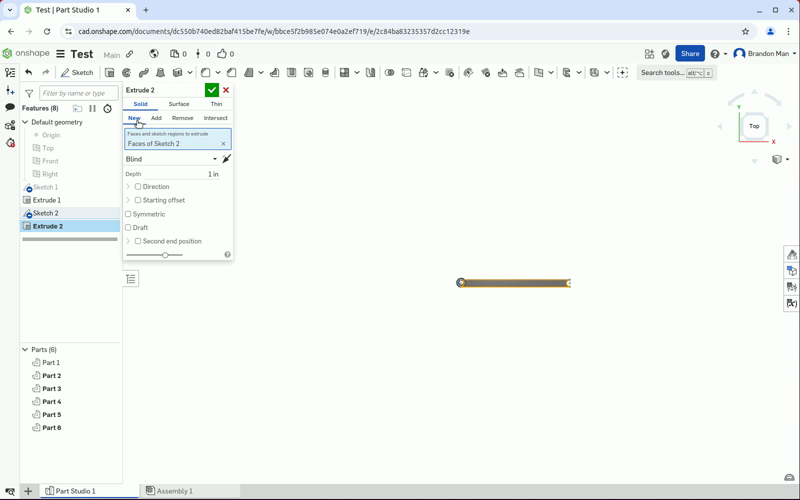
key(tab, 4)
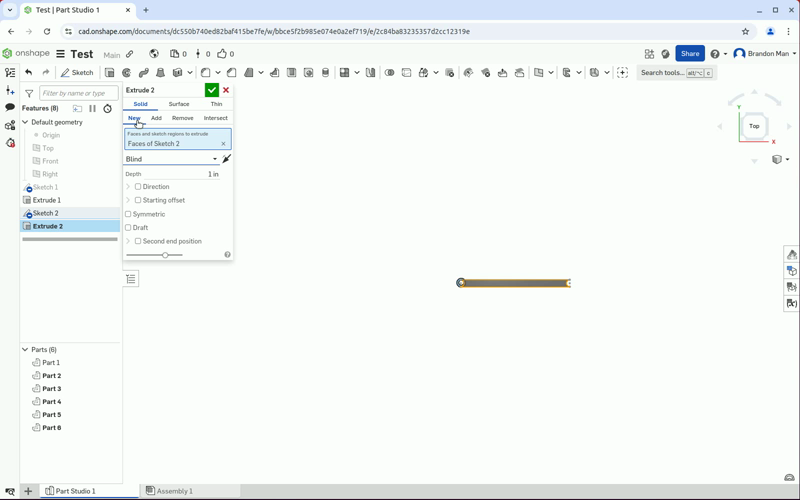
text(0.481)
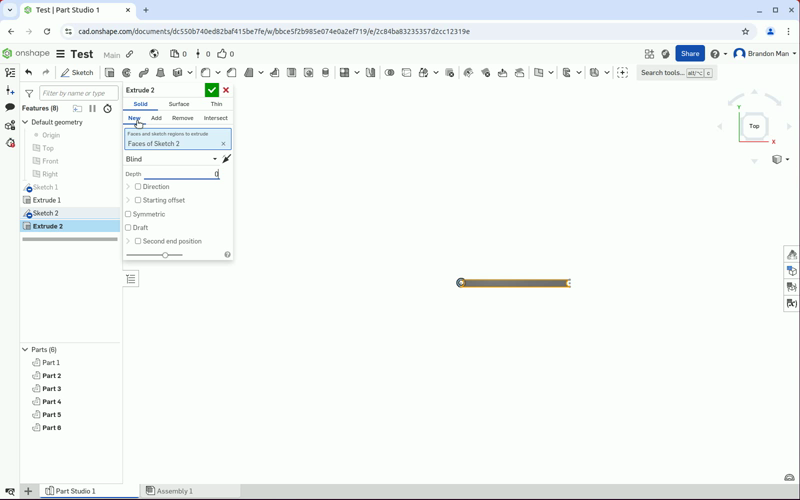
key(enter)
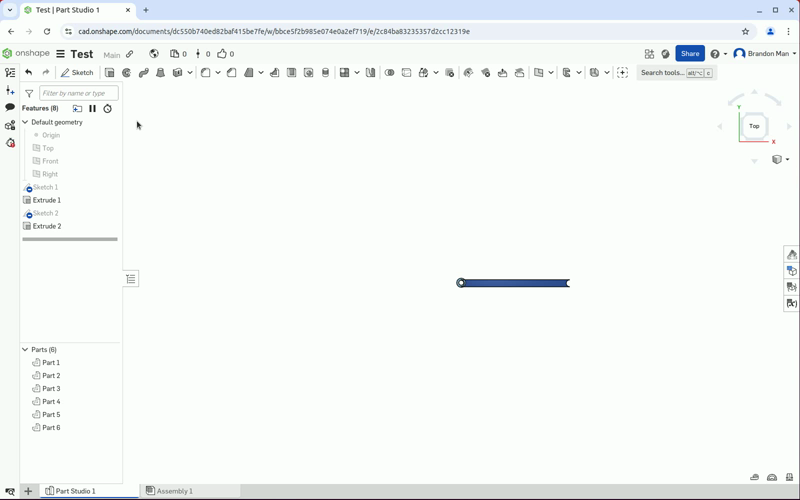
key(shift+h)
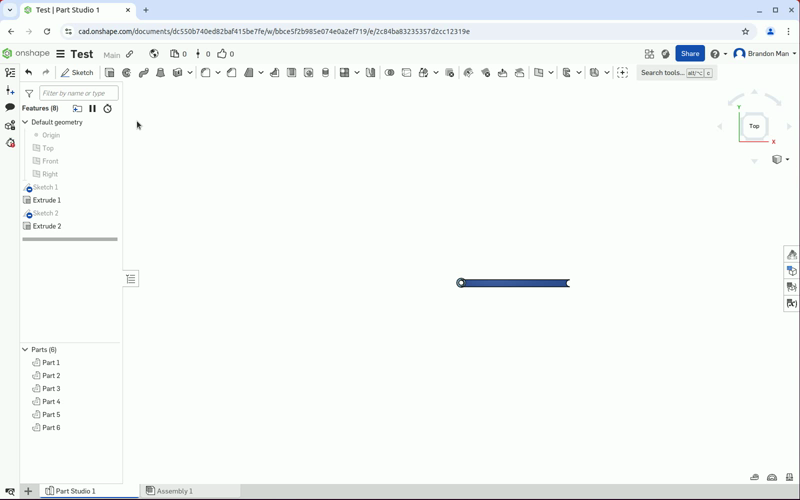
key(shift+h)
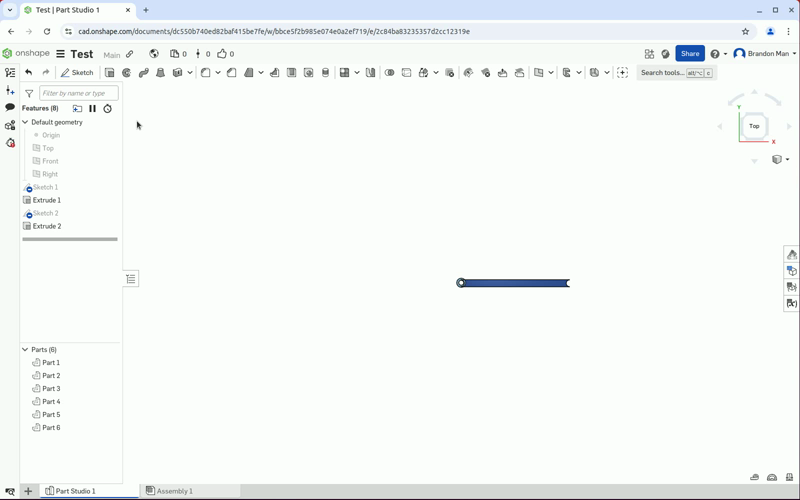
mouse_move(73, 189)
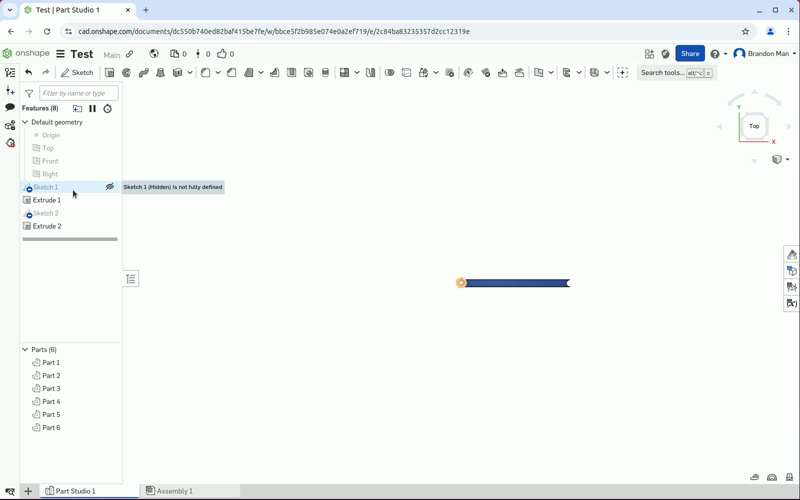
click(73, 189)
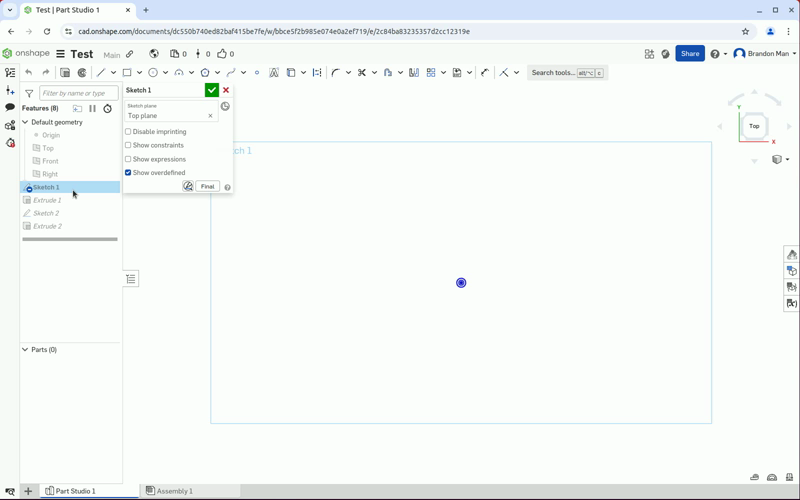
mouse_move(229, 92)
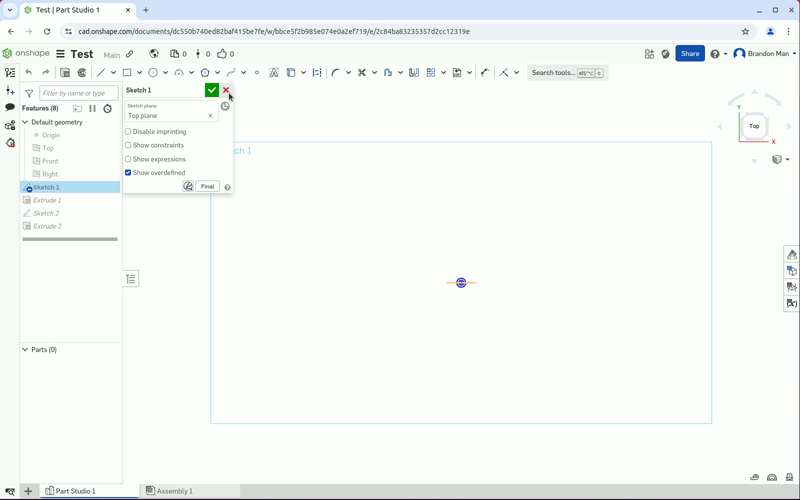
click(229, 92)
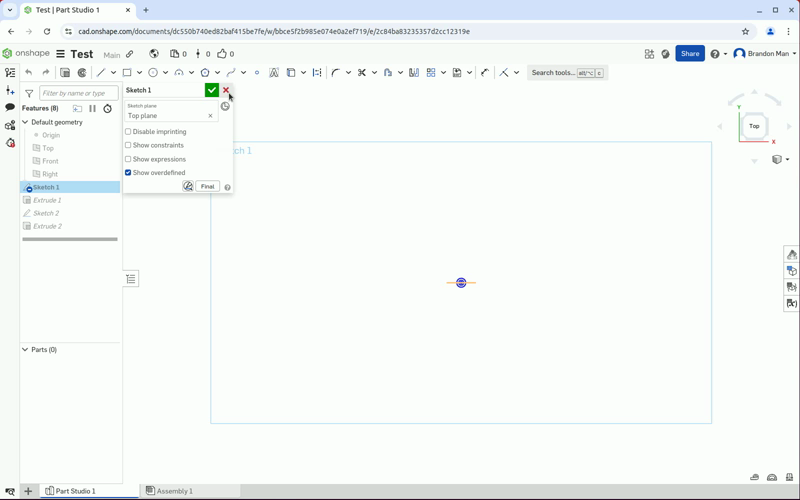
key(shift+s)
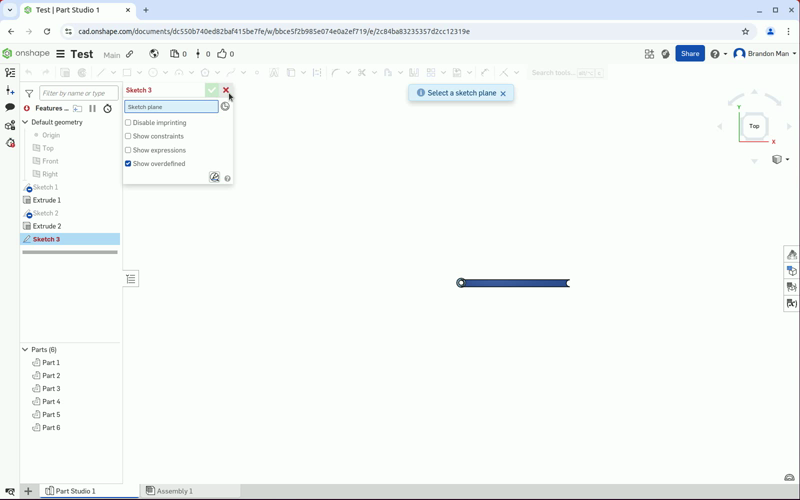
mouse_move(73, 150)
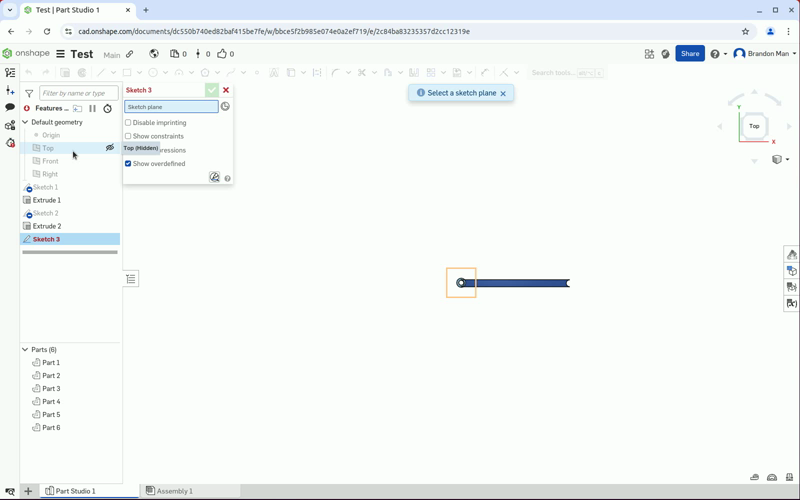
click(73, 150)
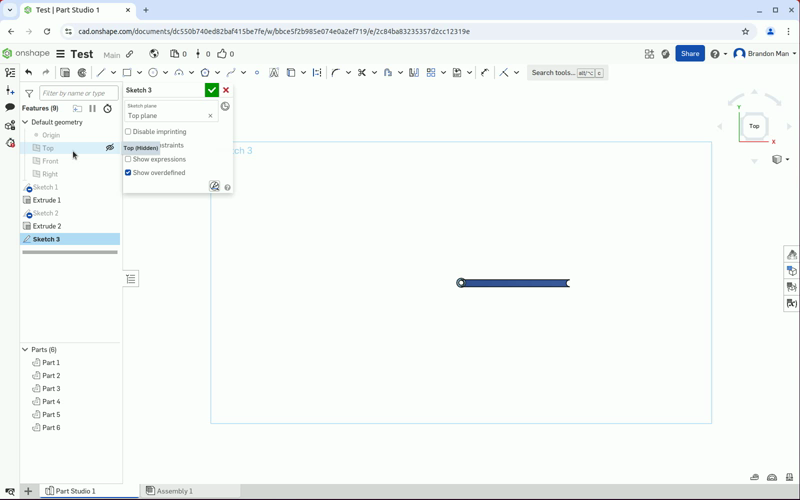
mouse_move(73, 352)
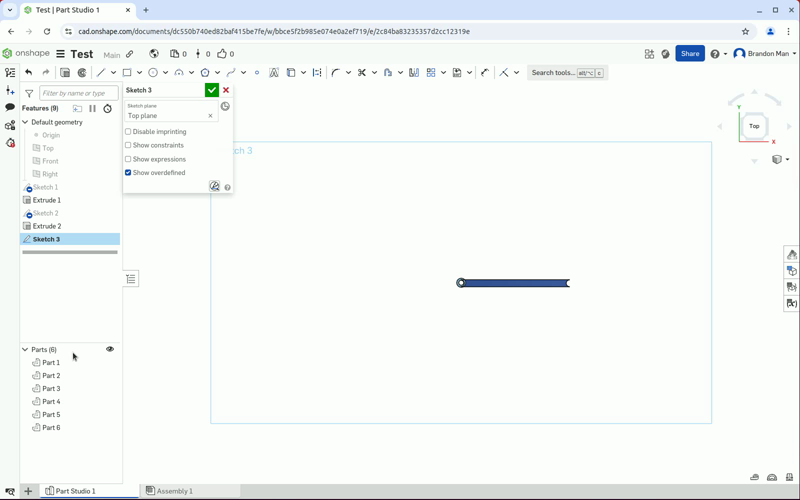
key(y)
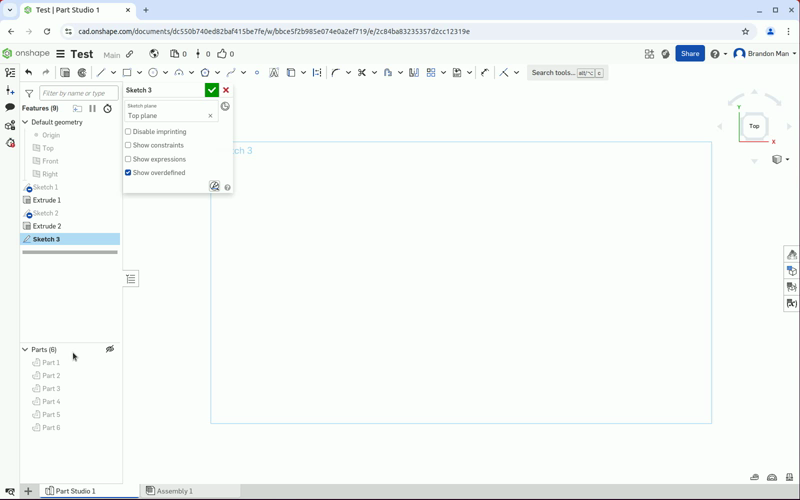
key(c)
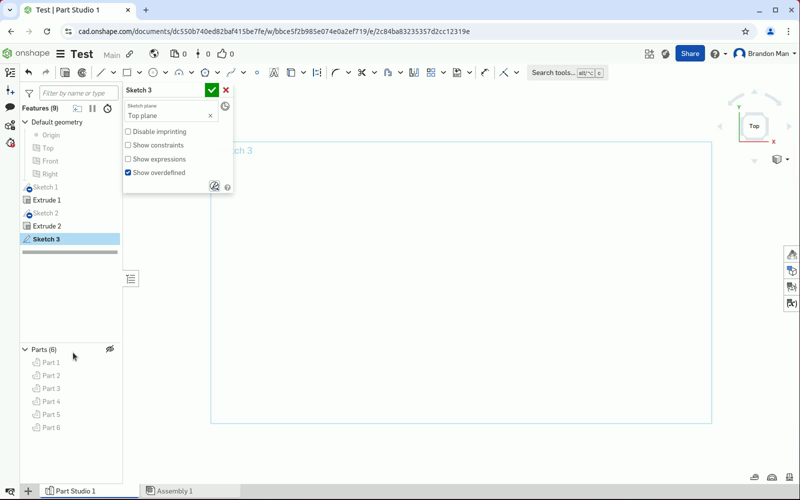
key_down(shift)
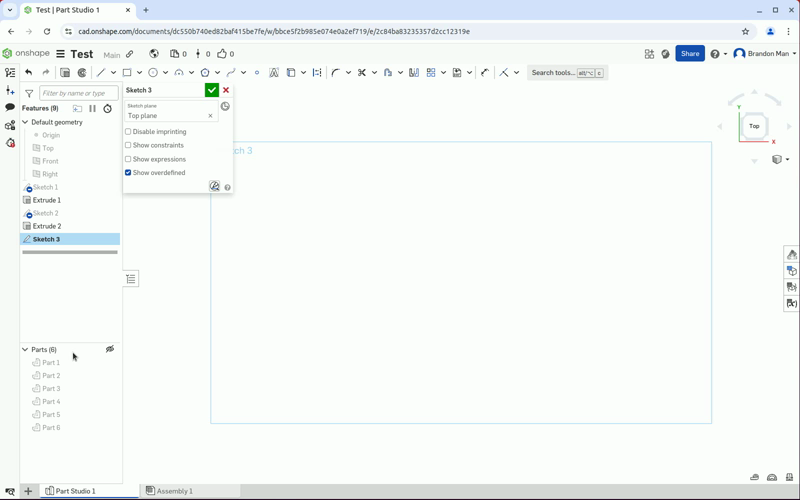
mouse_move(570, 282)
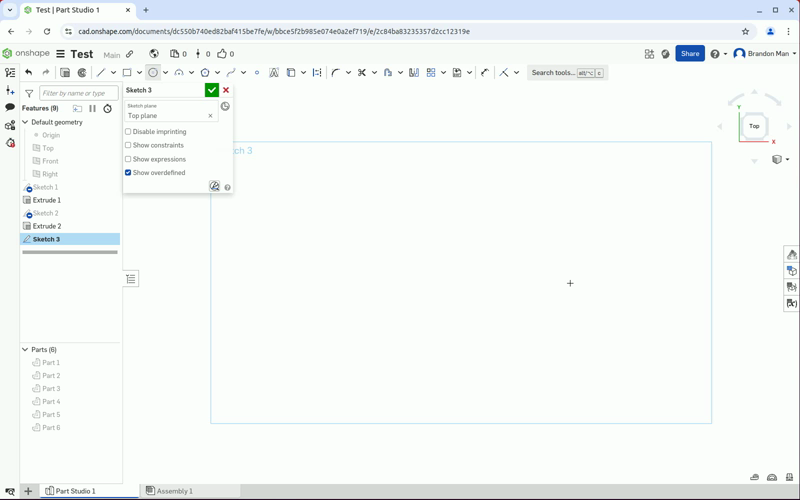
click(570, 282)
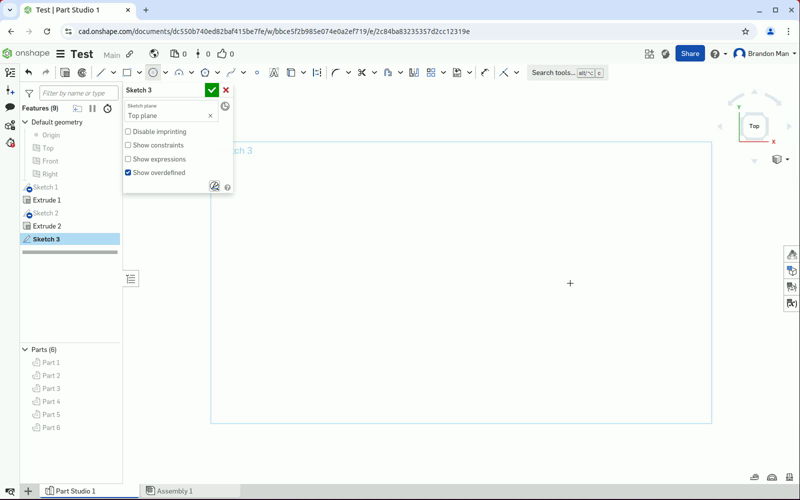
key_up(shift)
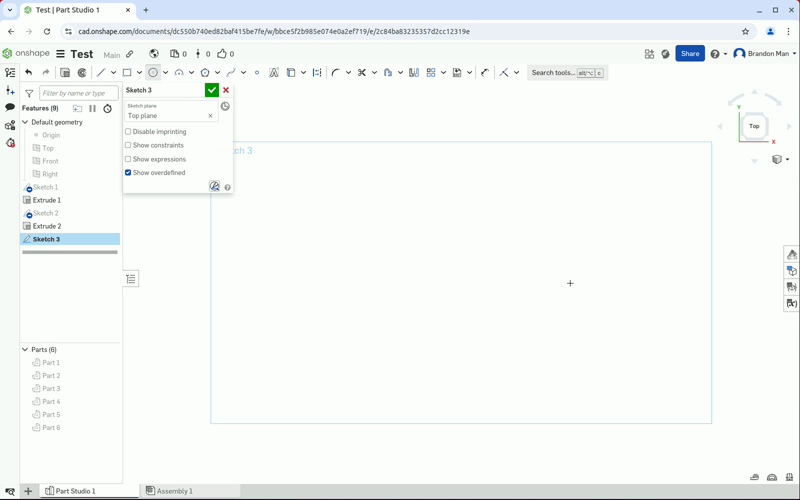
mouse_move(574, 282)
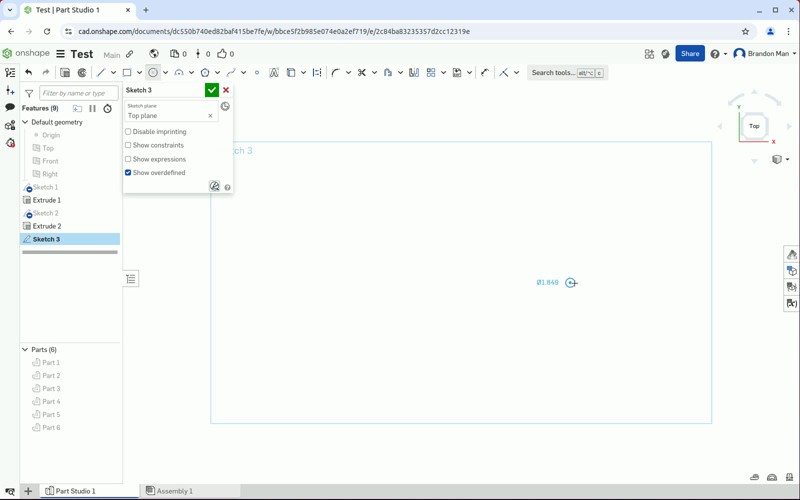
click(574, 282)
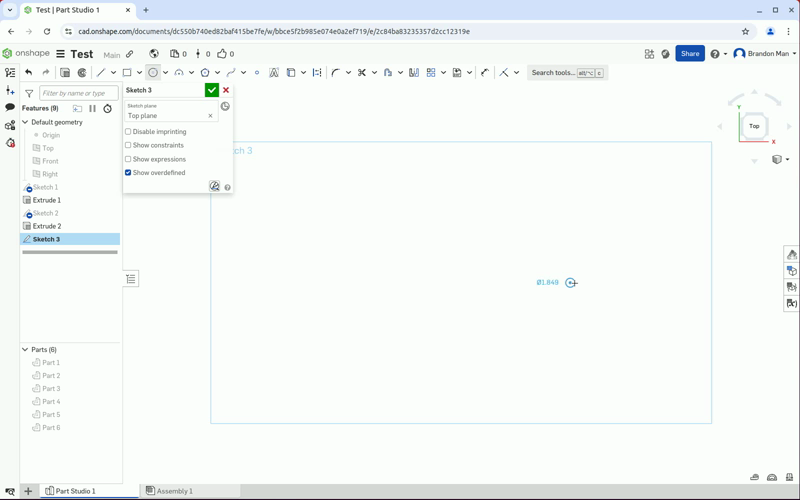
key(esc)
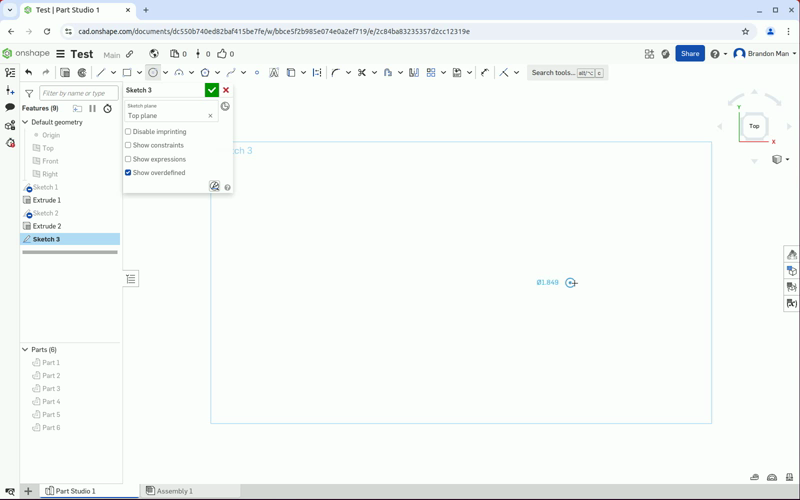
key(c)
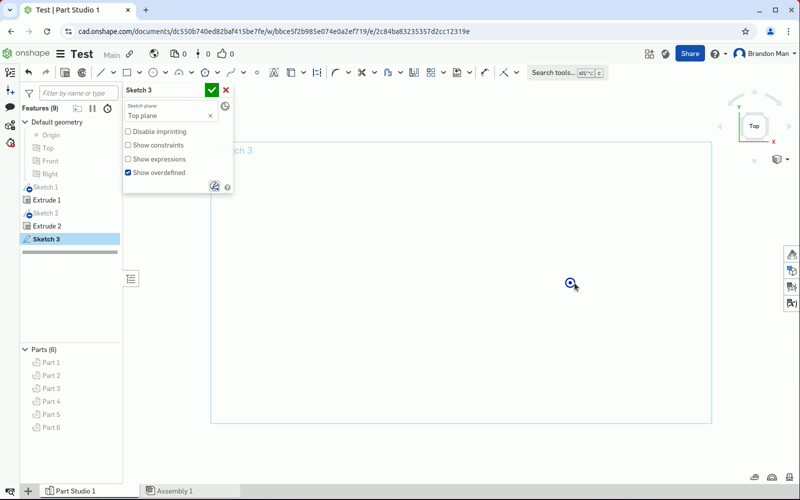
key_down(shift)
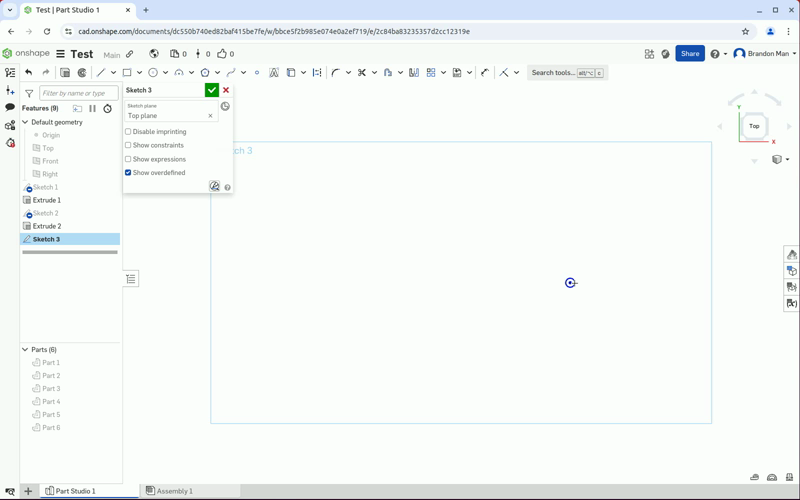
mouse_move(570, 282)
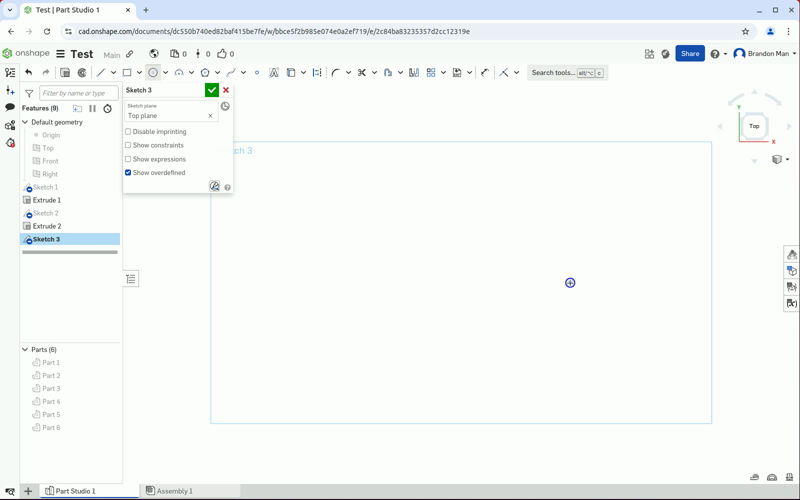
scroll(6)
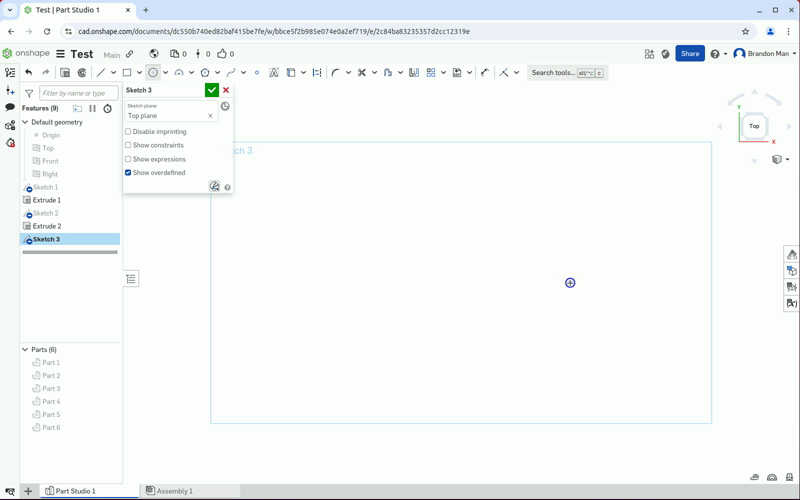
scroll(6)
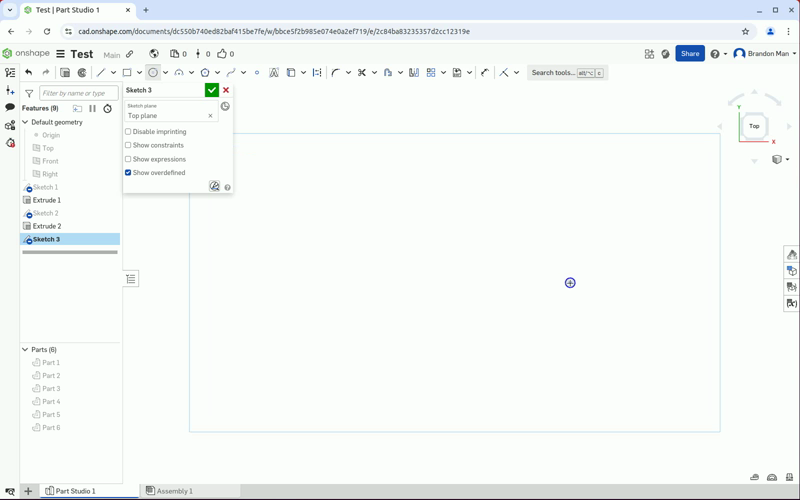
scroll(6)
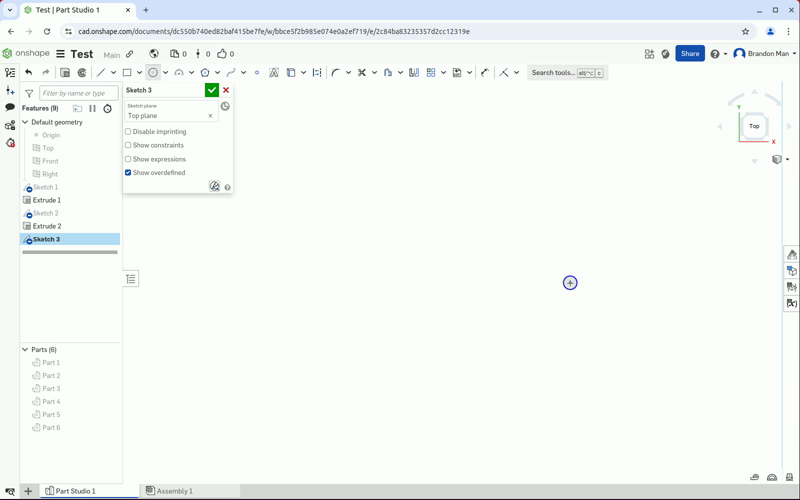
scroll(6)
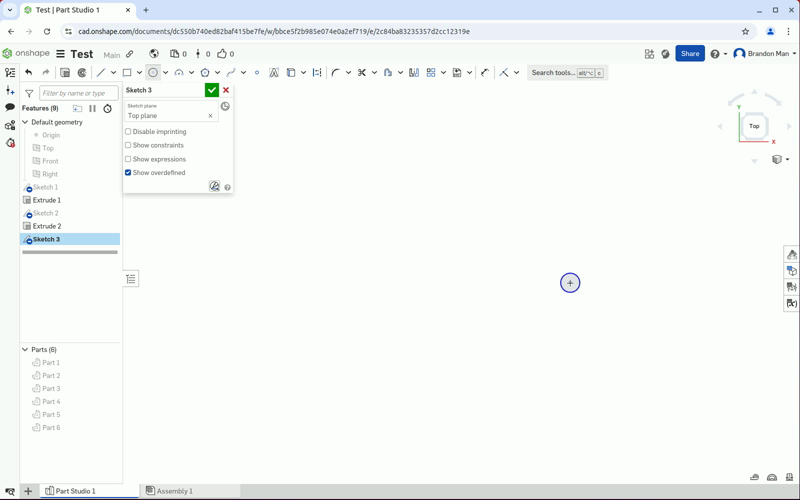
scroll(6)
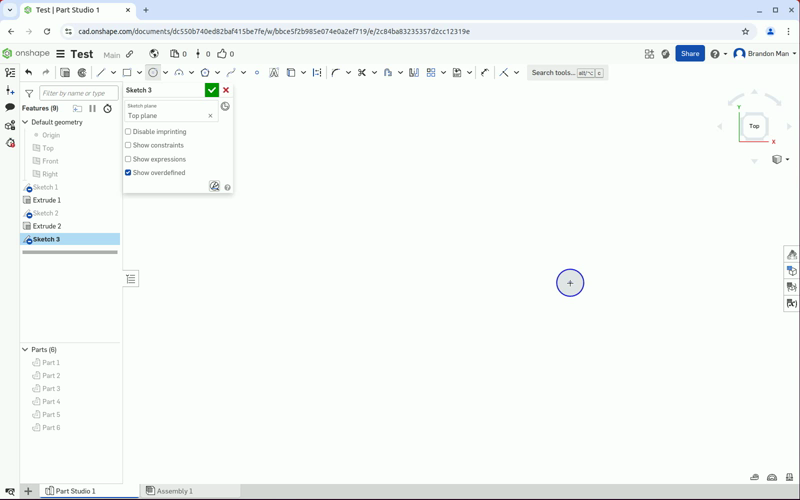
scroll(6)
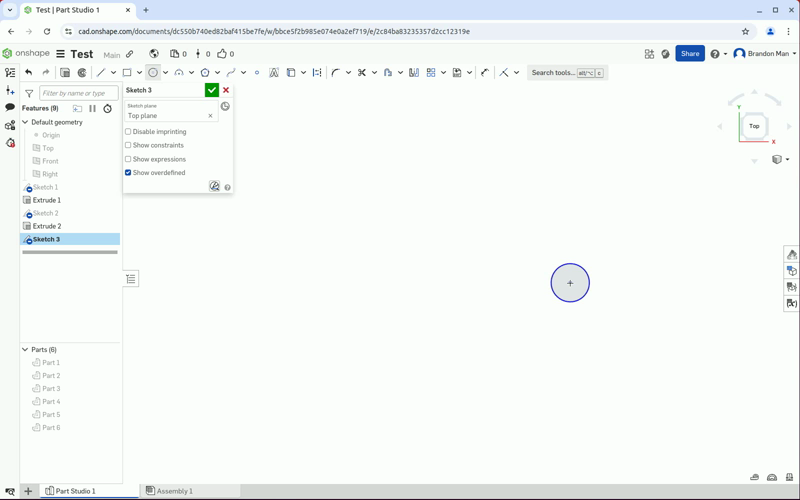
scroll(6)
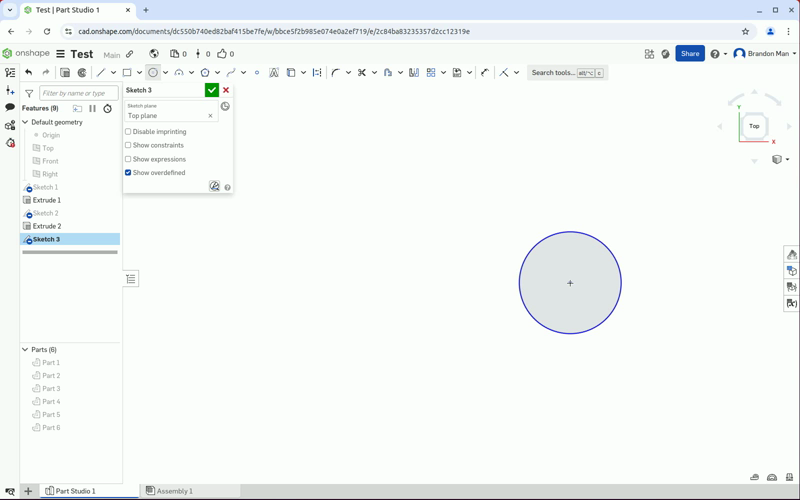
click(570, 282)
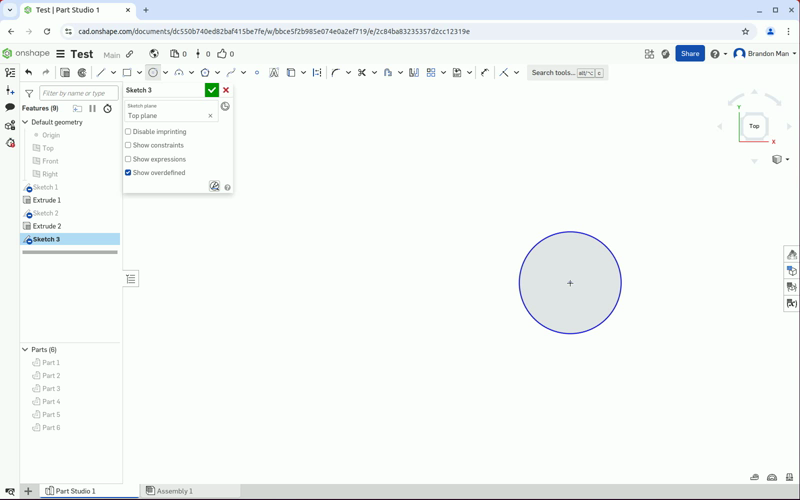
scroll(-6)
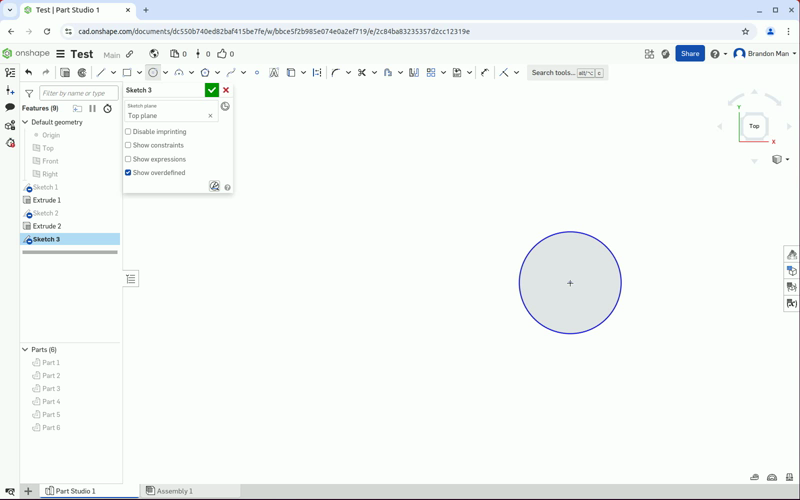
scroll(-6)
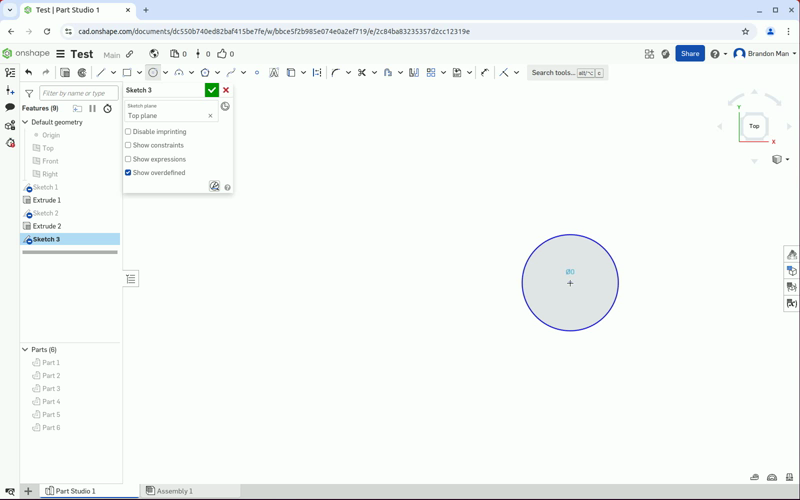
scroll(-6)
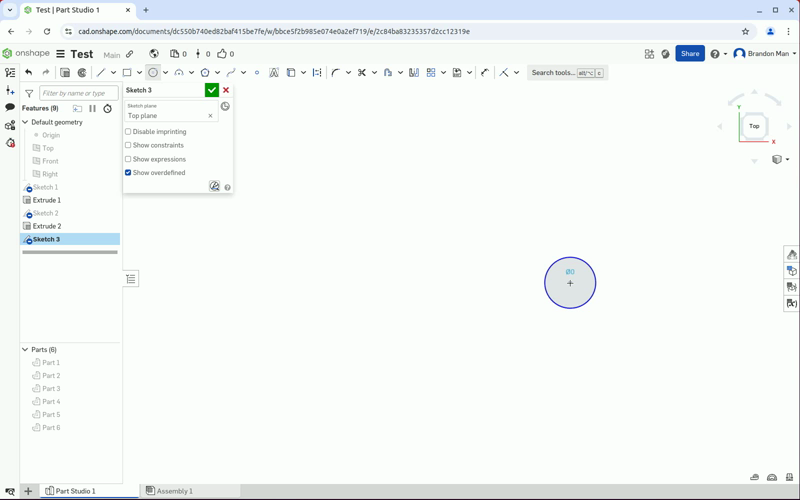
scroll(-6)
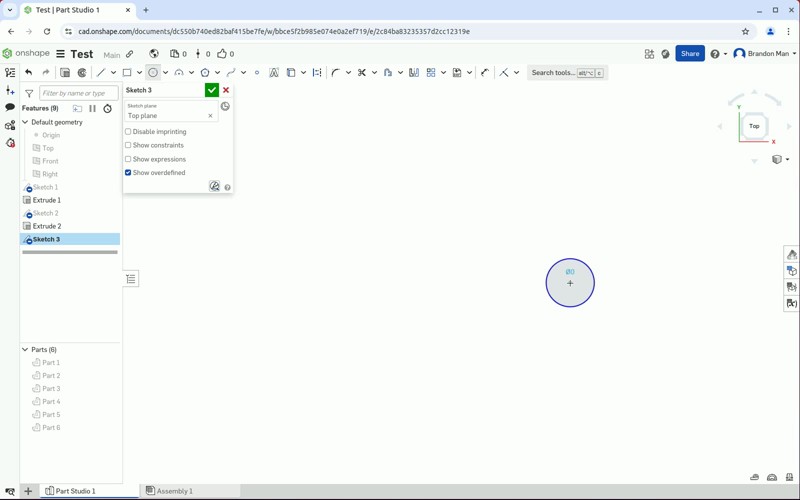
scroll(-6)
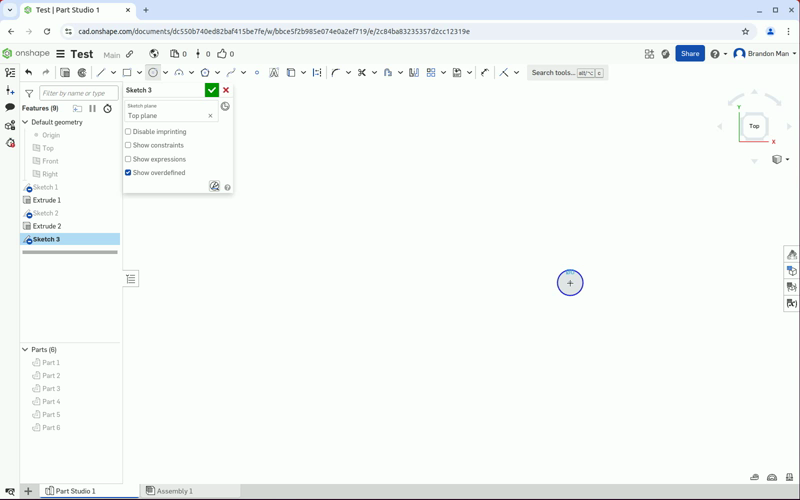
scroll(-6)
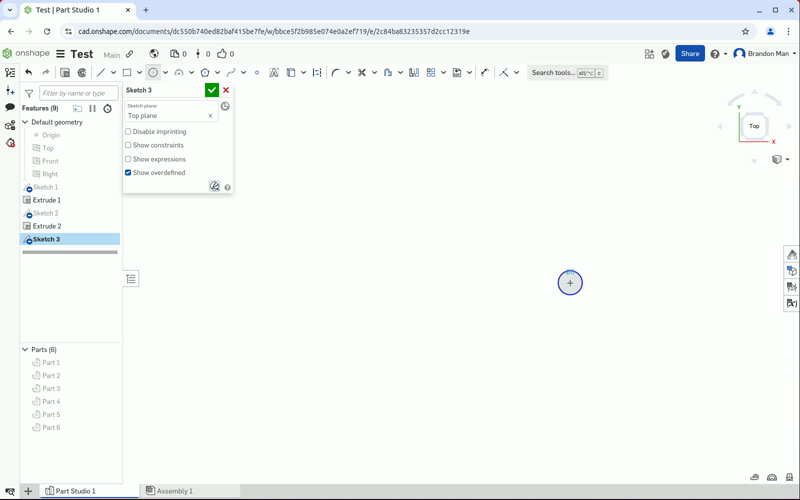
scroll(-6)
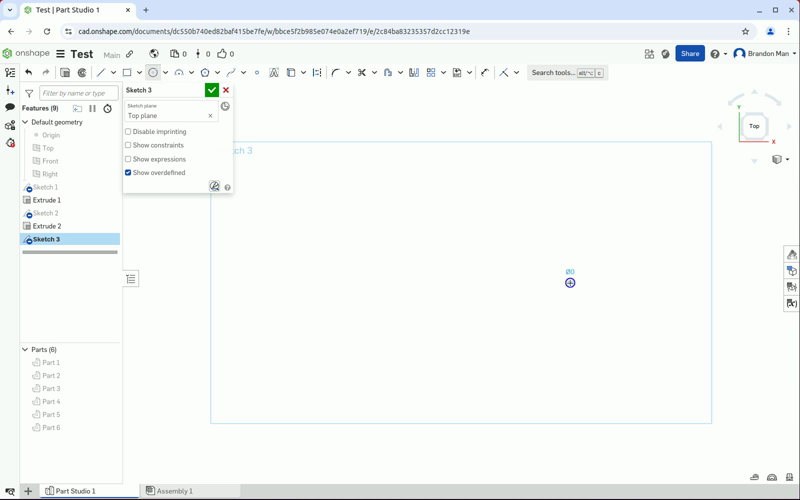
key_up(shift)
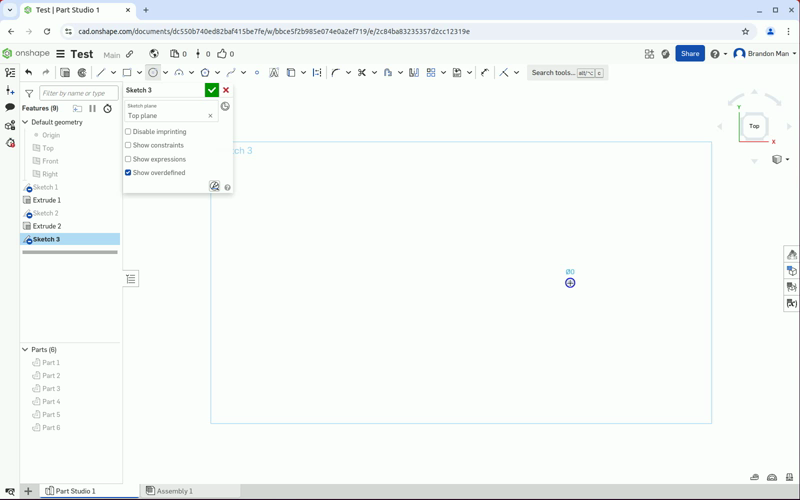
mouse_move(572, 282)
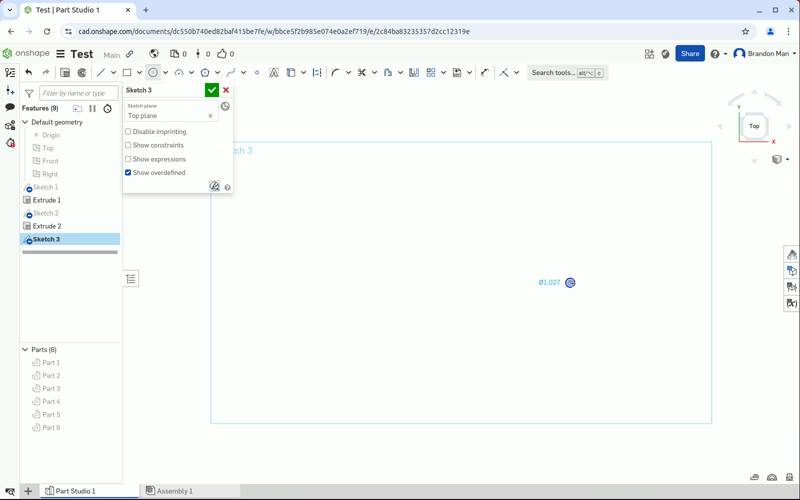
scroll(6)
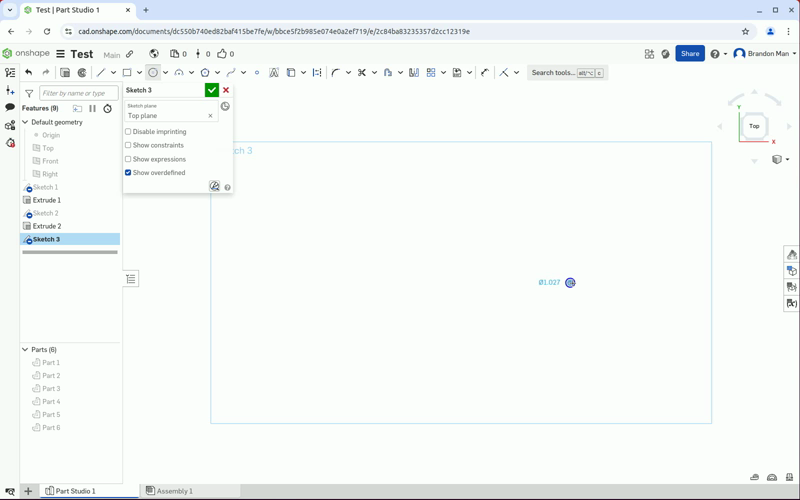
scroll(6)
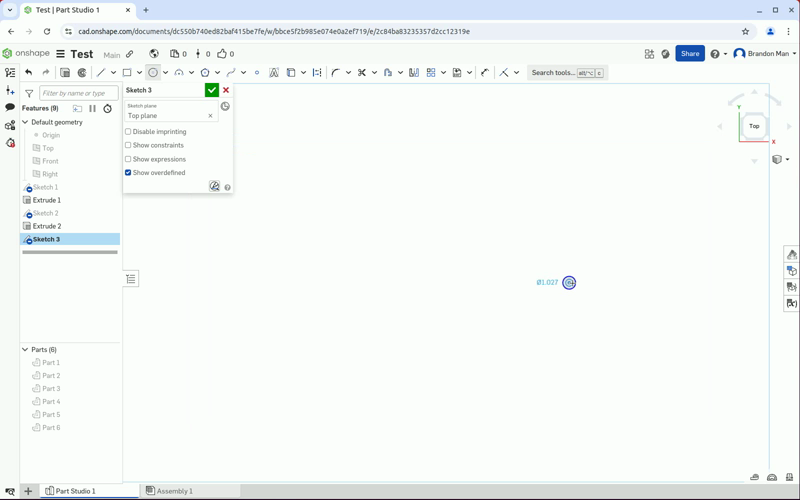
scroll(6)
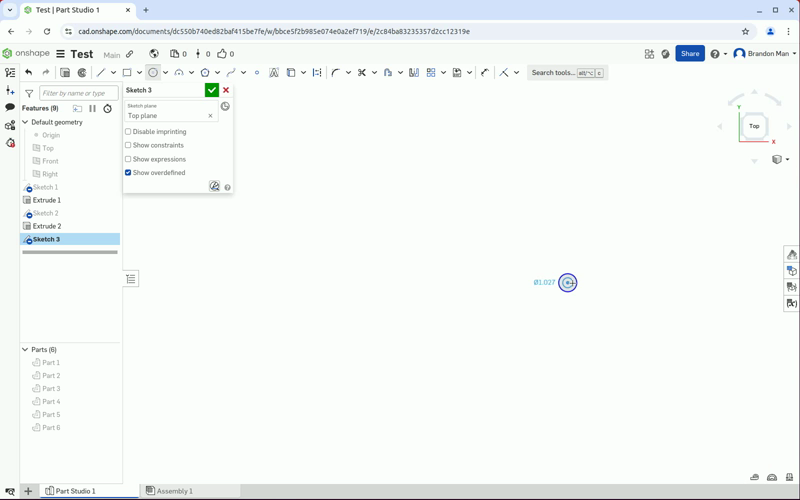
scroll(6)
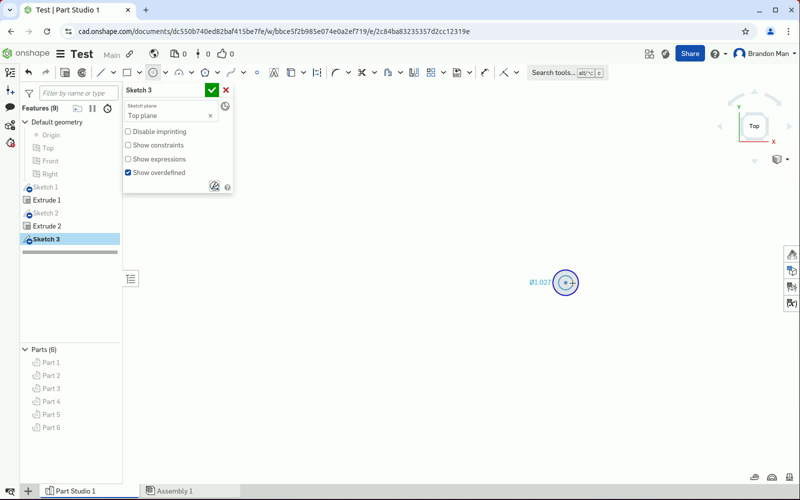
scroll(6)
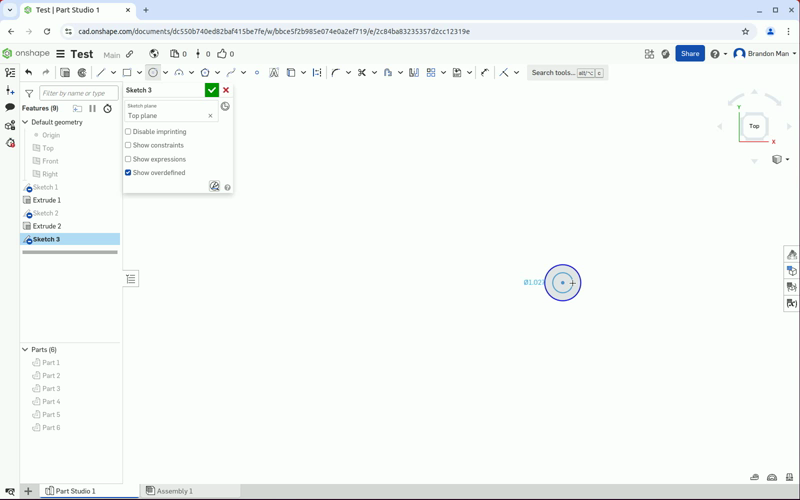
scroll(6)
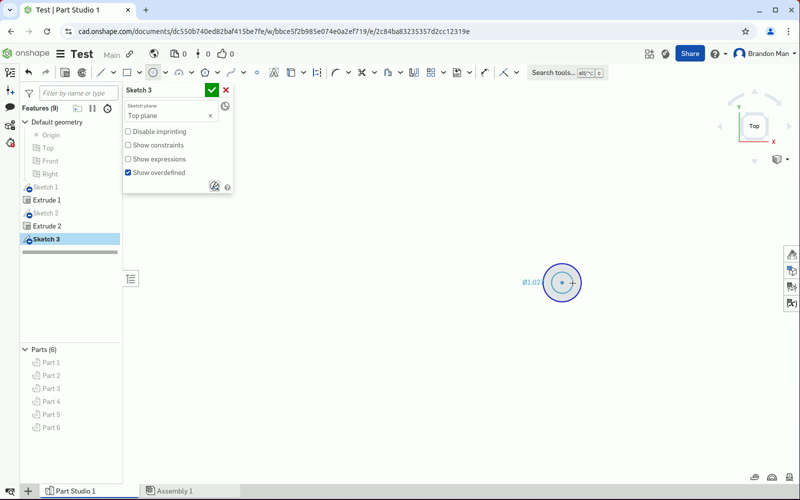
scroll(6)
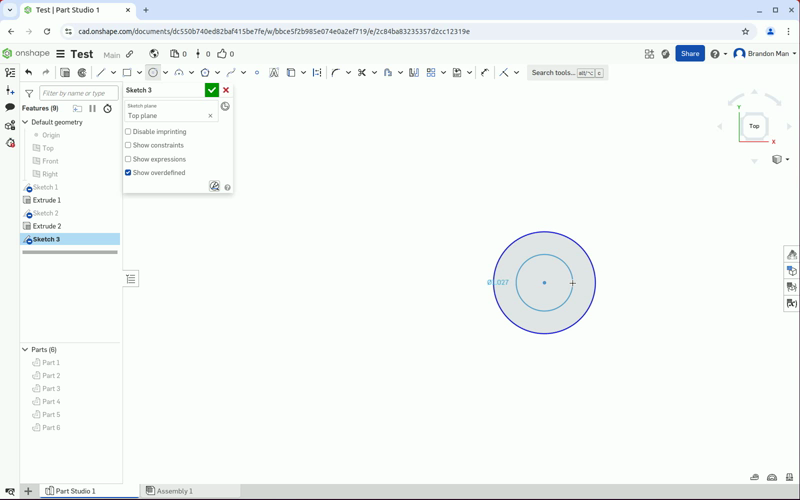
click(572, 282)
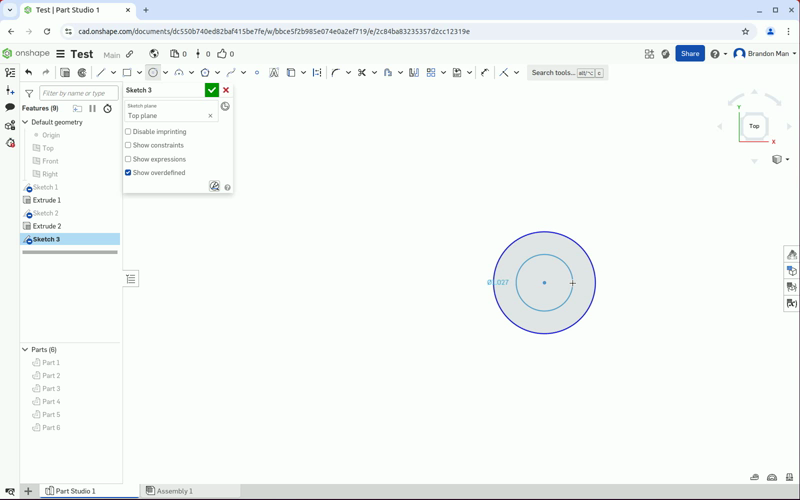
scroll(-6)
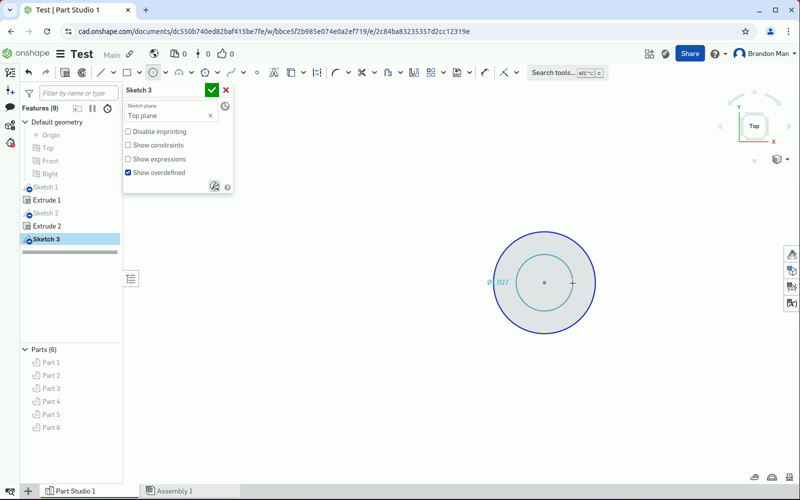
scroll(-6)
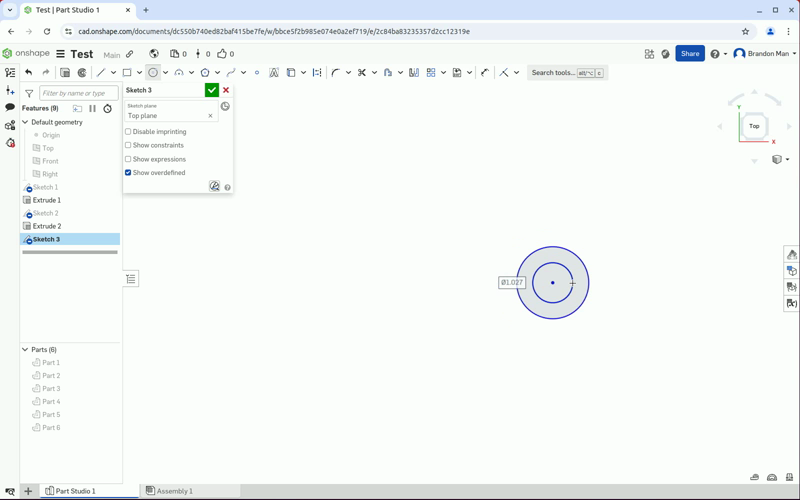
scroll(-6)
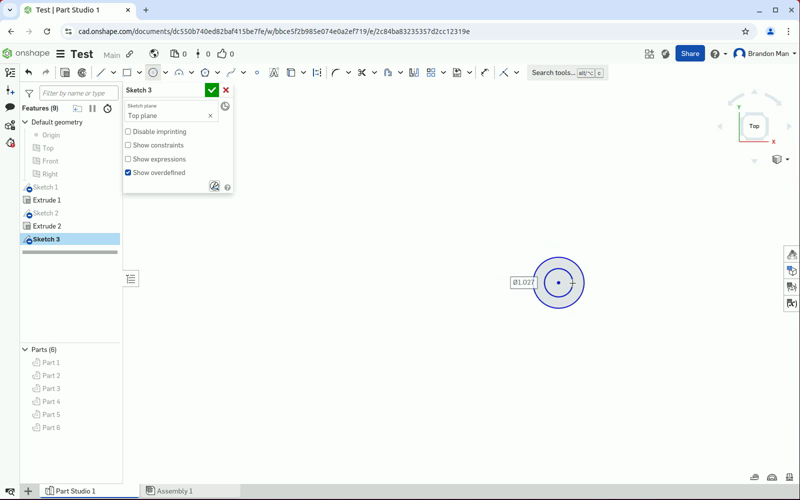
scroll(-6)
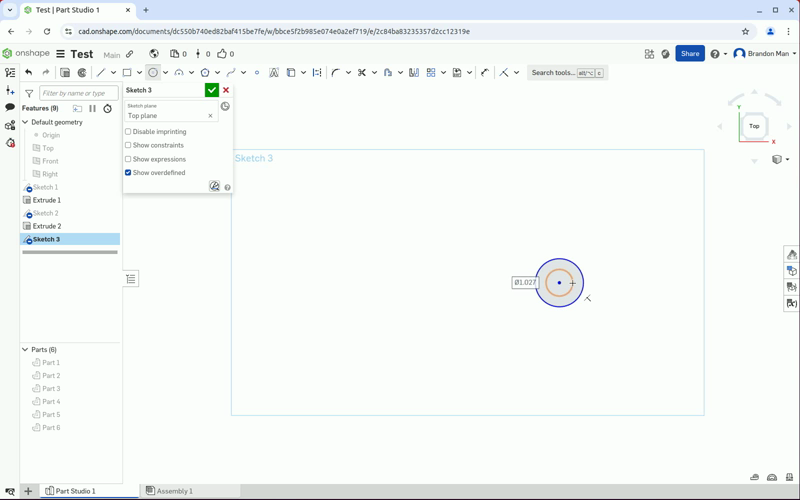
scroll(-6)
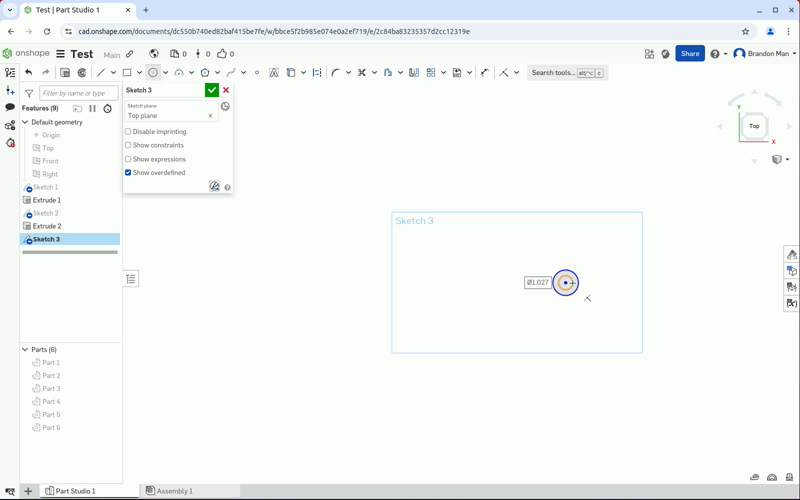
scroll(-6)
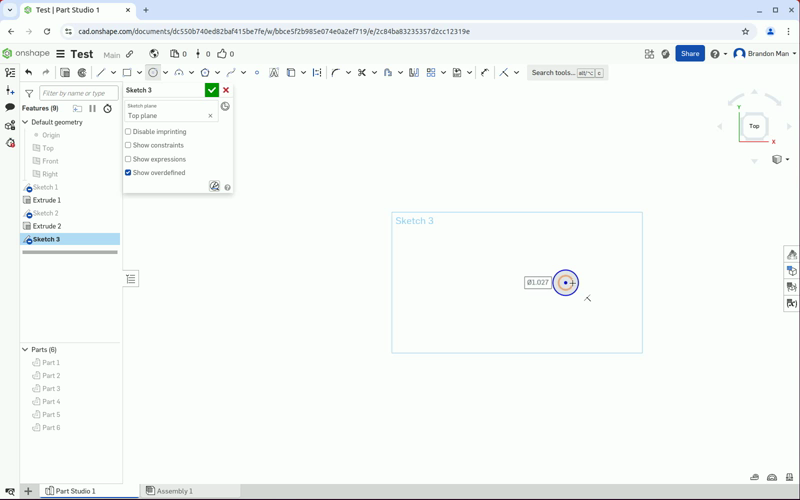
scroll(-6)
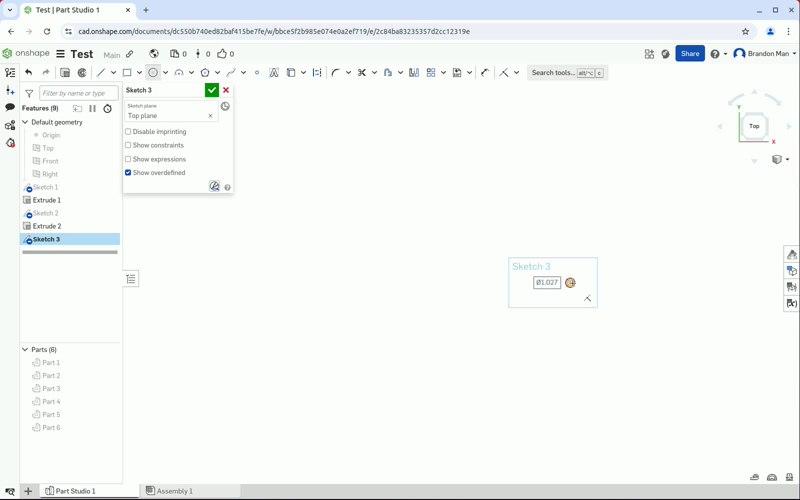
key(esc)
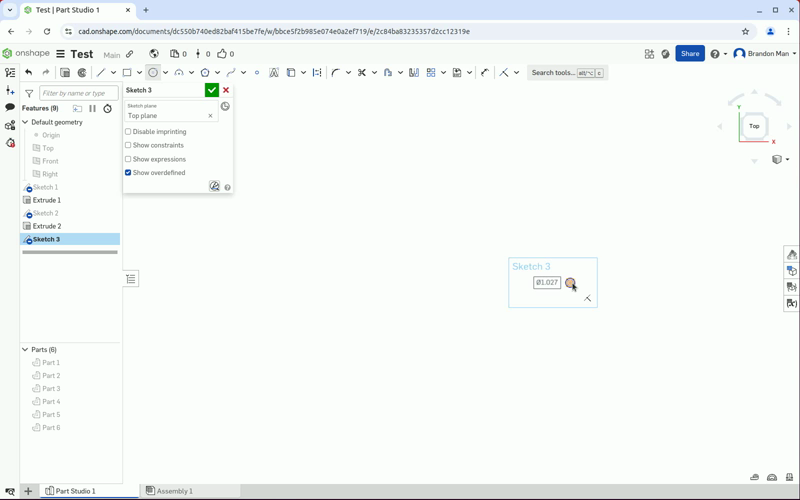
mouse_move(571, 286)
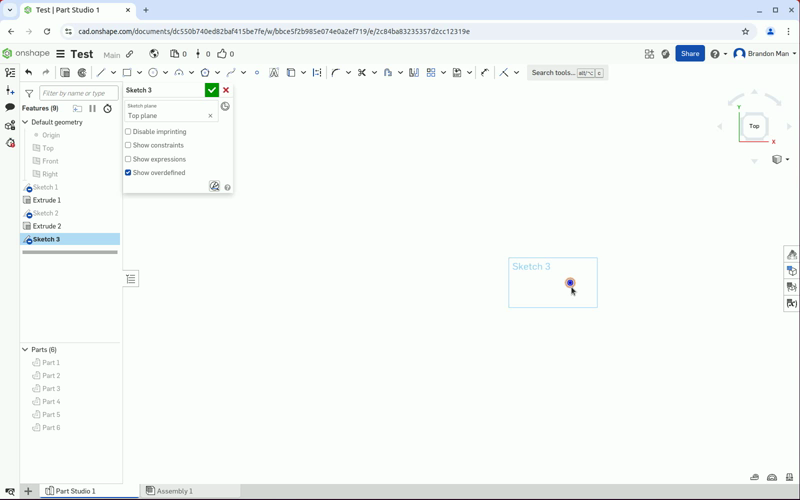
scroll(6)
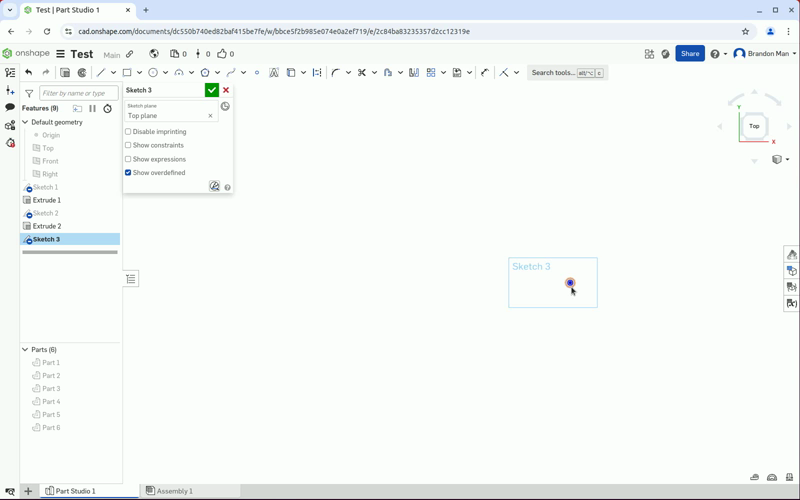
scroll(6)
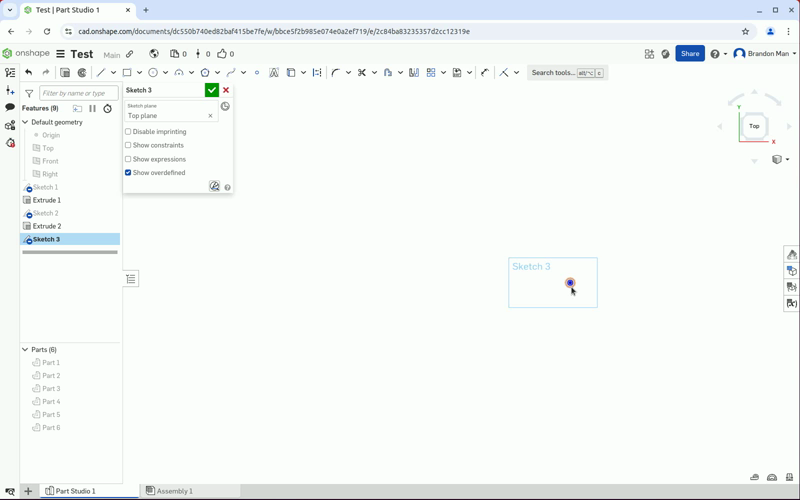
scroll(6)
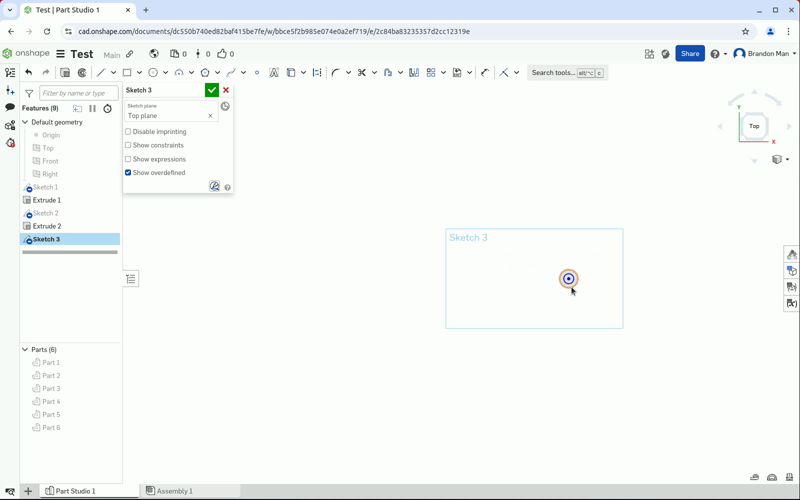
scroll(6)
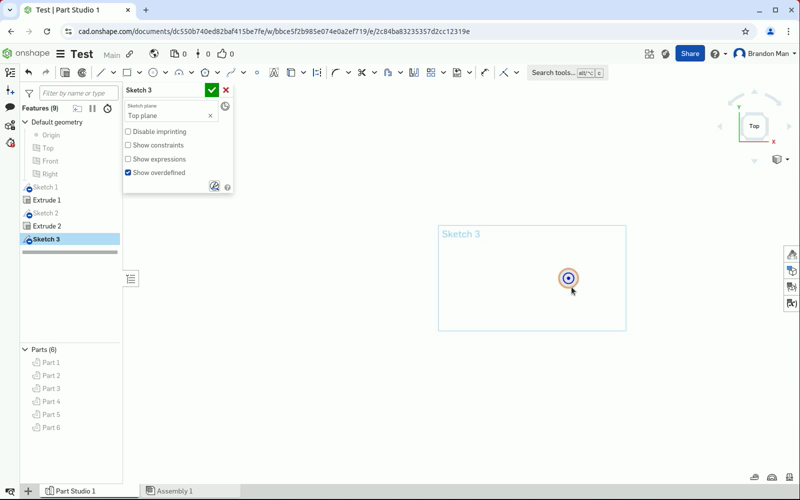
scroll(6)
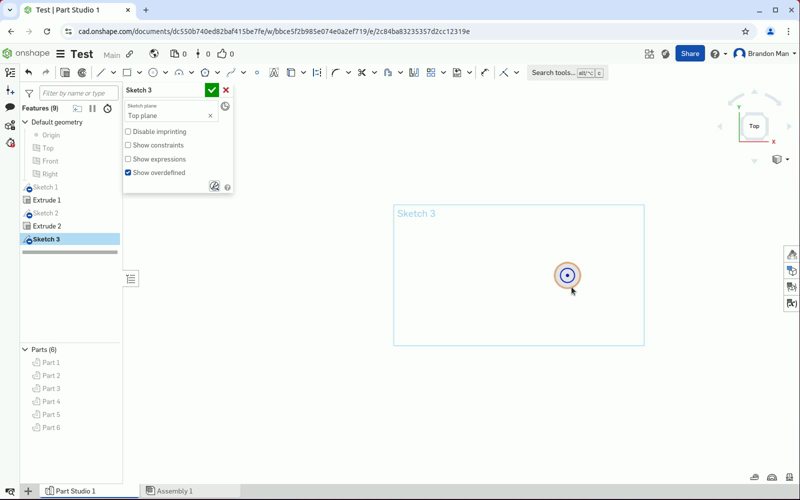
scroll(6)
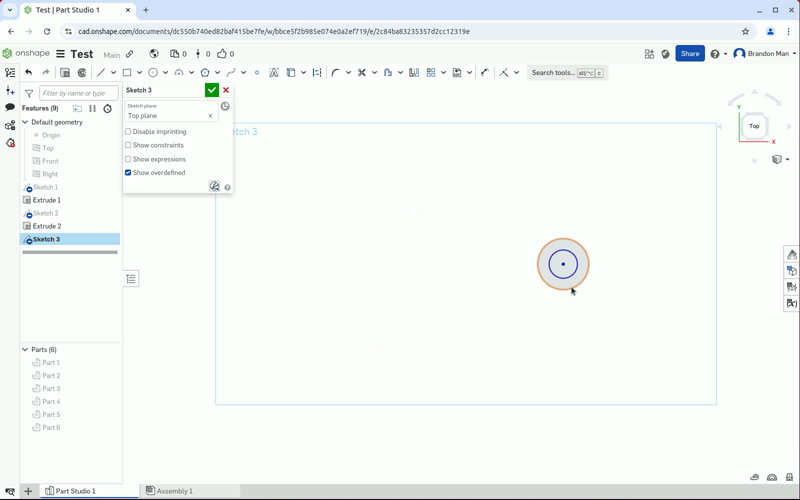
scroll(6)
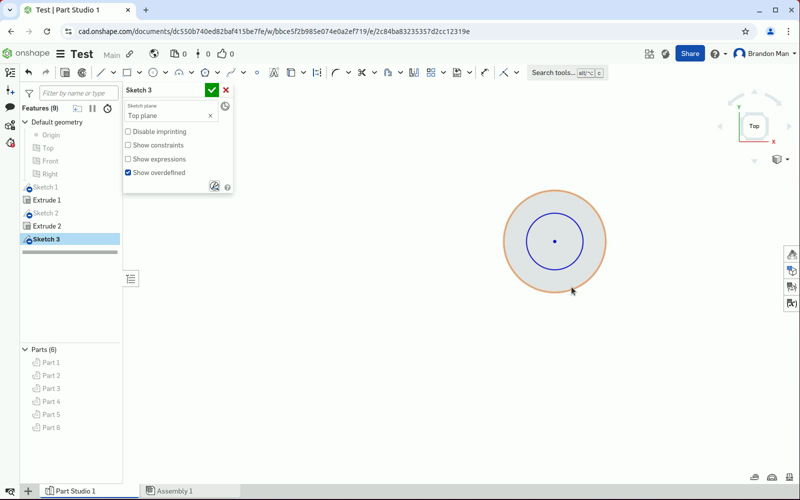
click(571, 286)
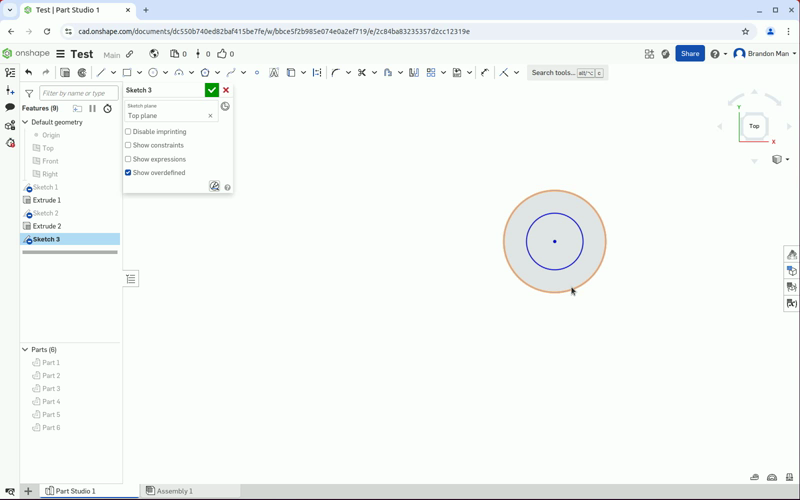
scroll(-6)
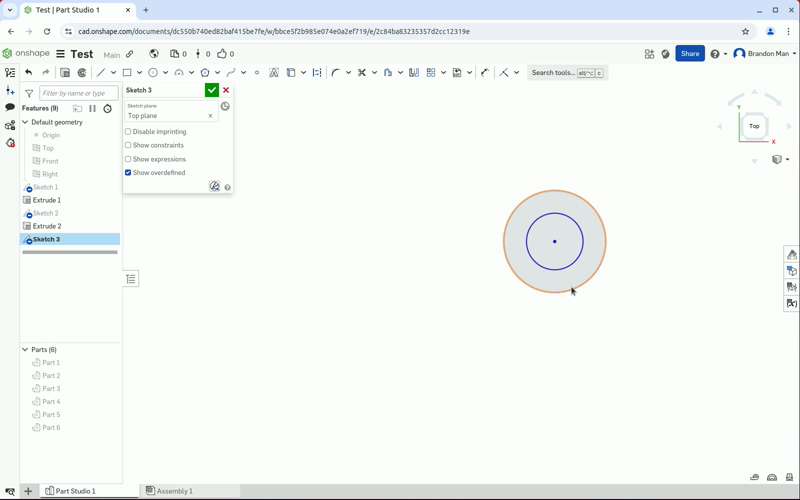
scroll(-6)
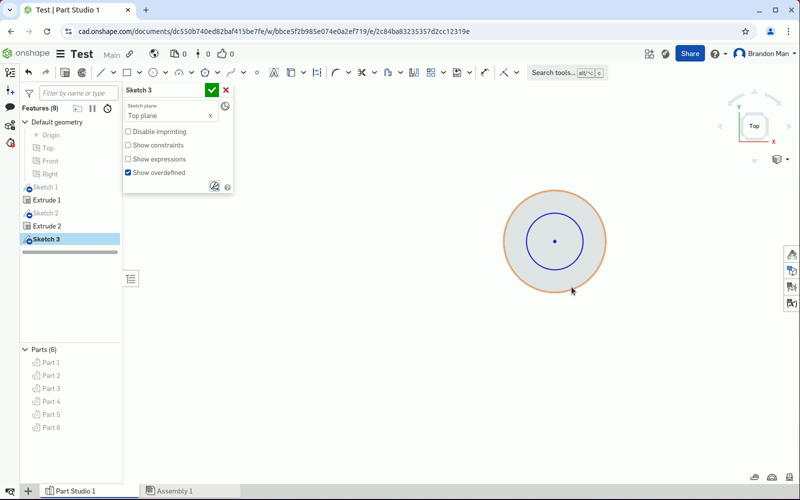
scroll(-6)
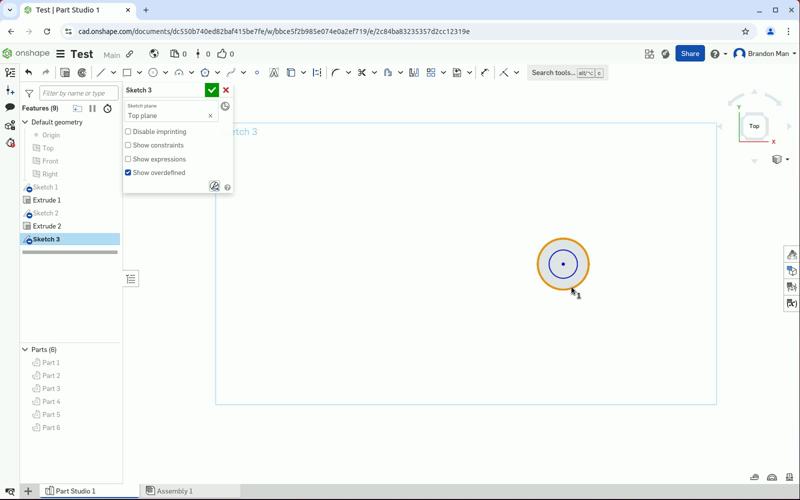
scroll(-6)
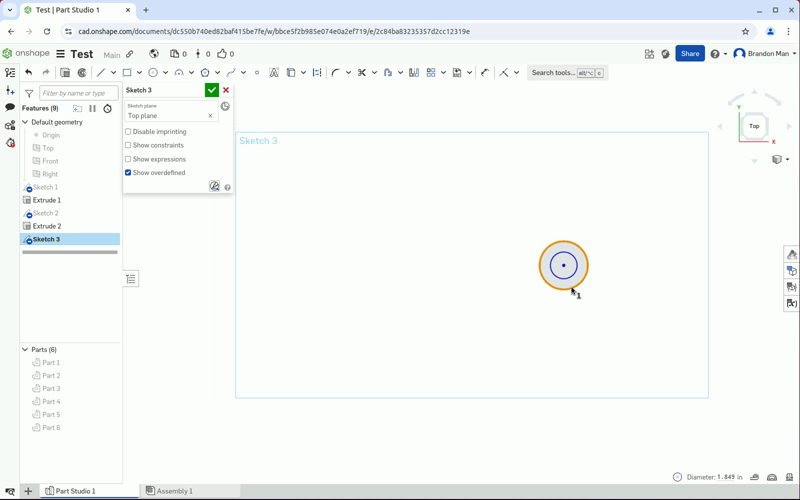
scroll(-6)
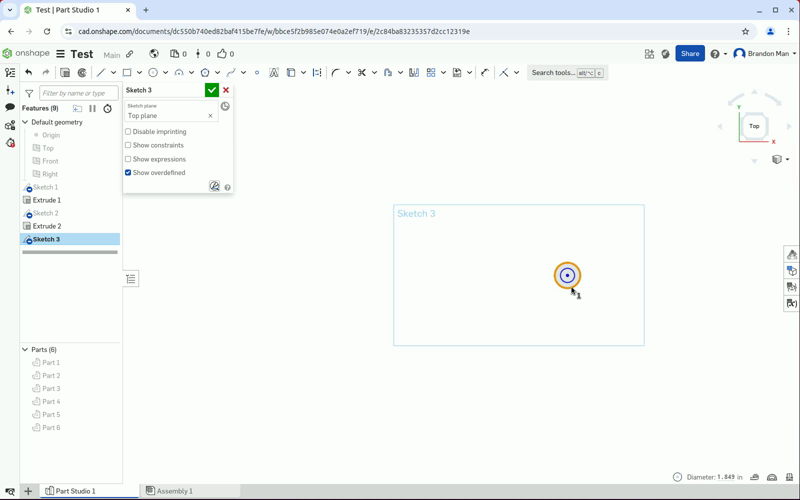
scroll(-6)
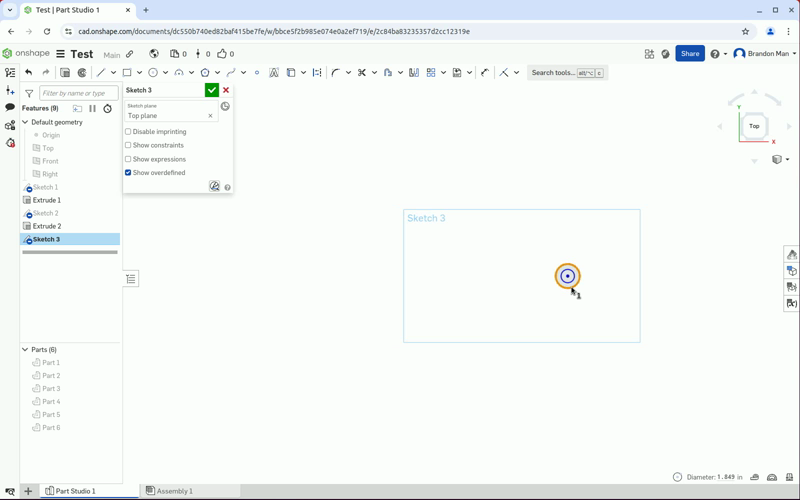
scroll(-6)
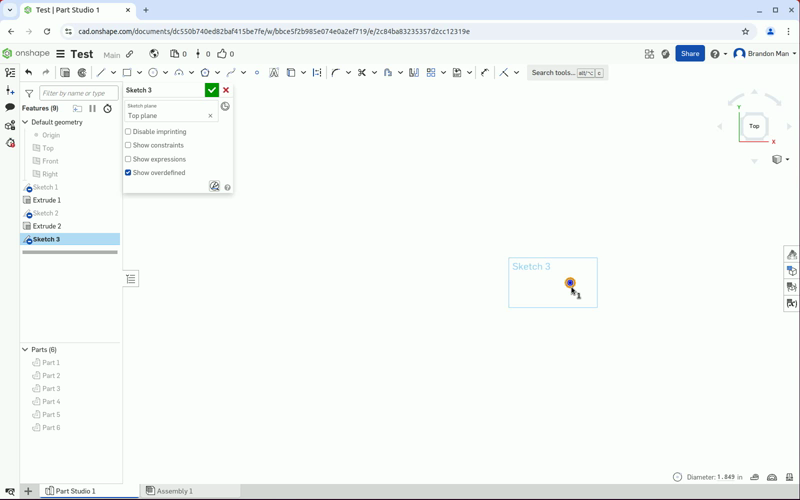
mouse_move(73, 352)
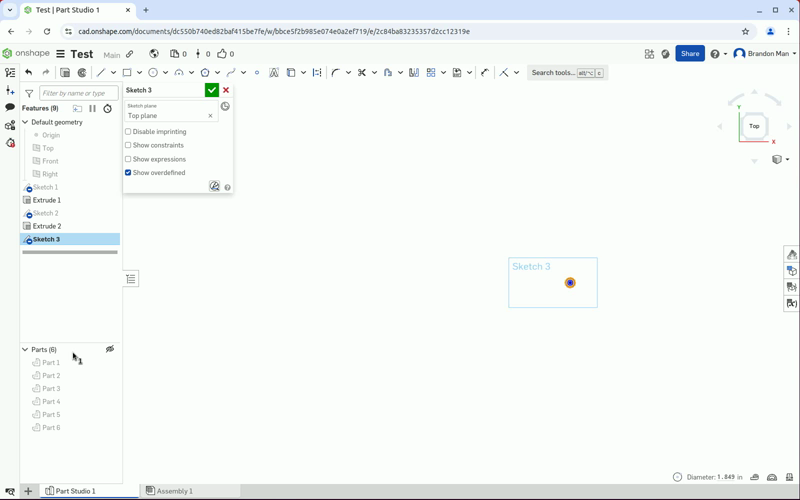
key(shift+y)
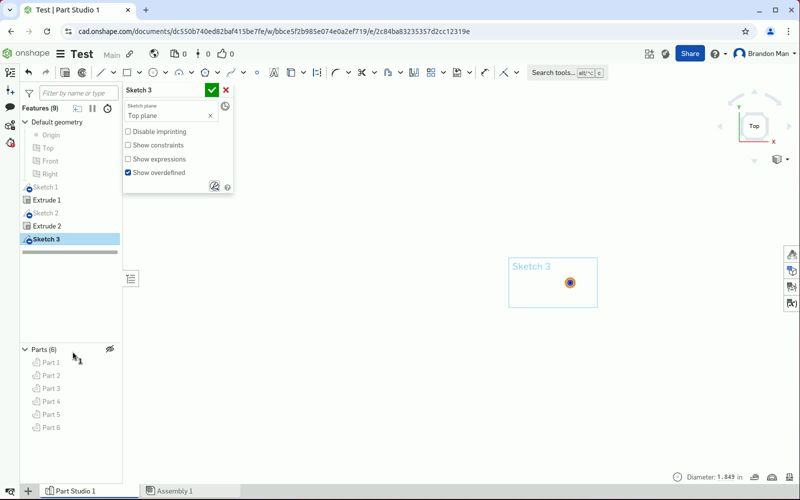
key(shift+e)
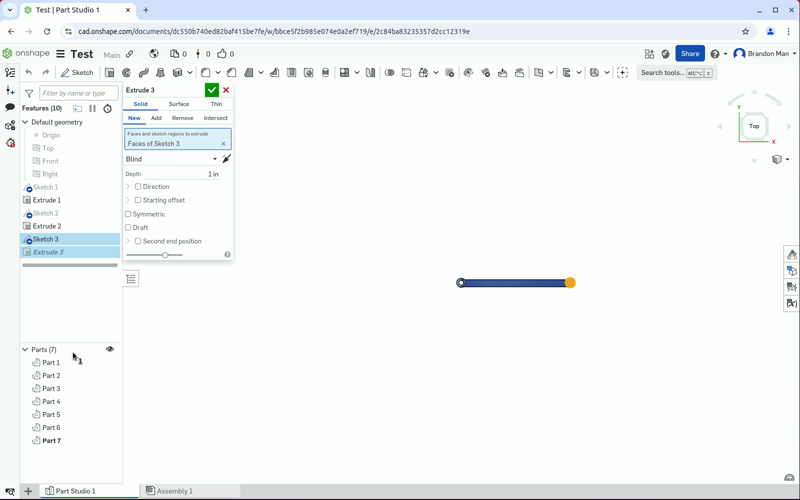
mouse_move(143, 106)
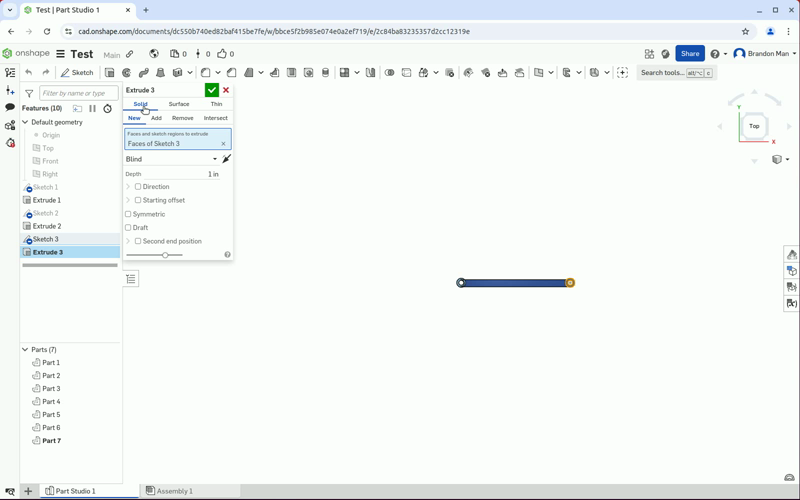
click(143, 106)
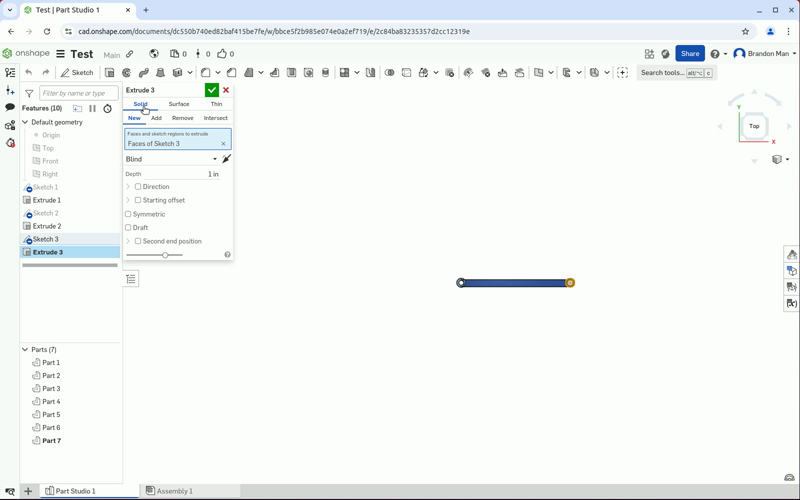
mouse_move(137, 120)
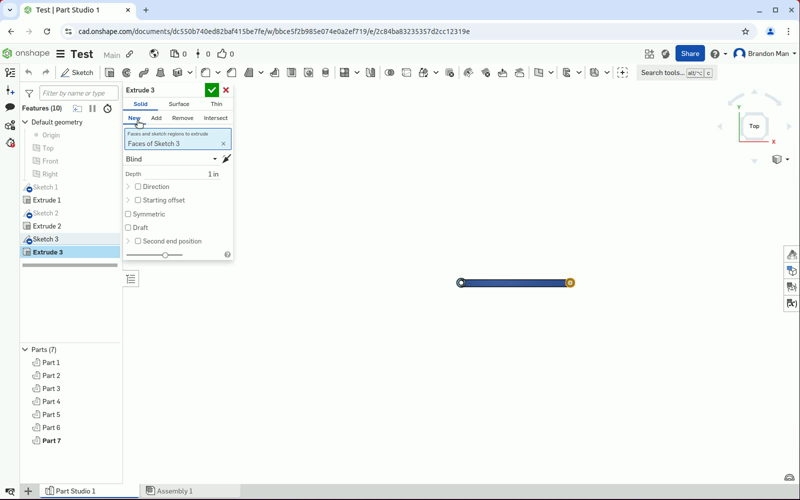
click(137, 120)
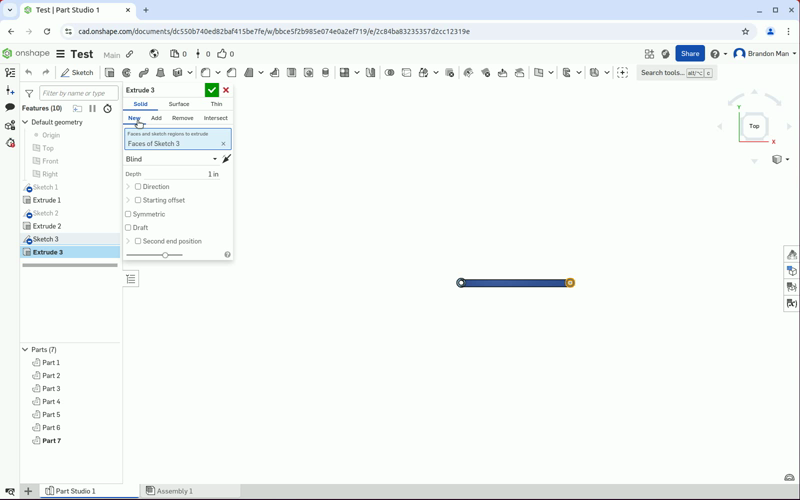
key(tab, 4)
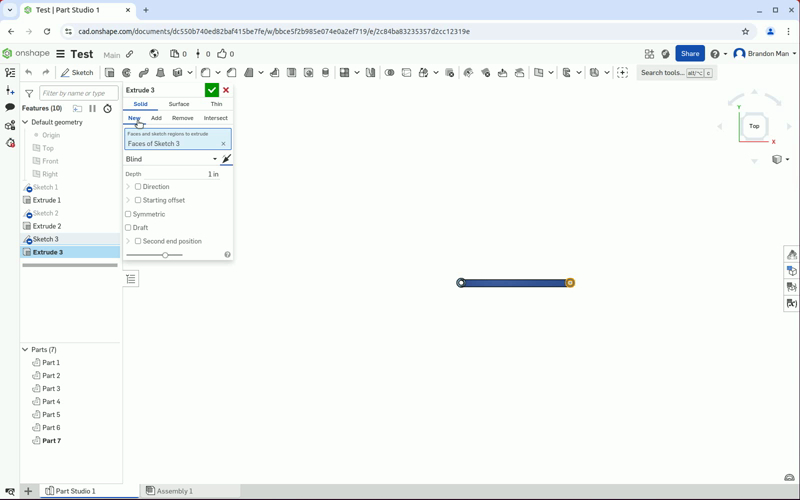
text(0.481)
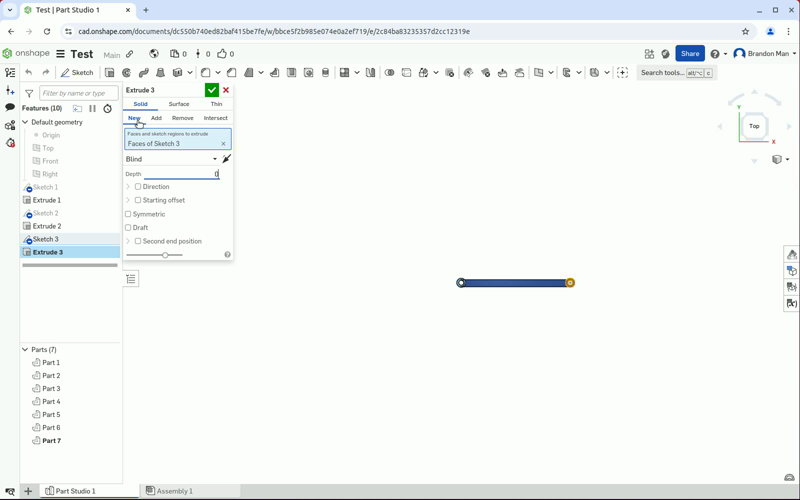
key(enter)
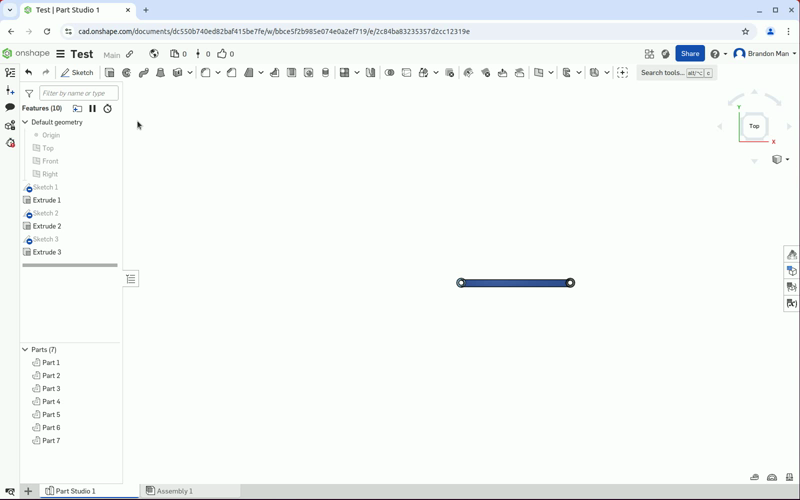
key(shift+h)
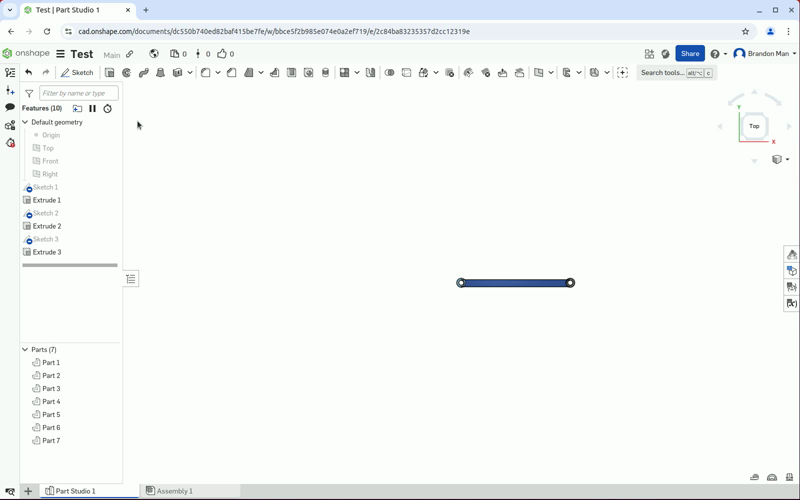
key(shift+h)
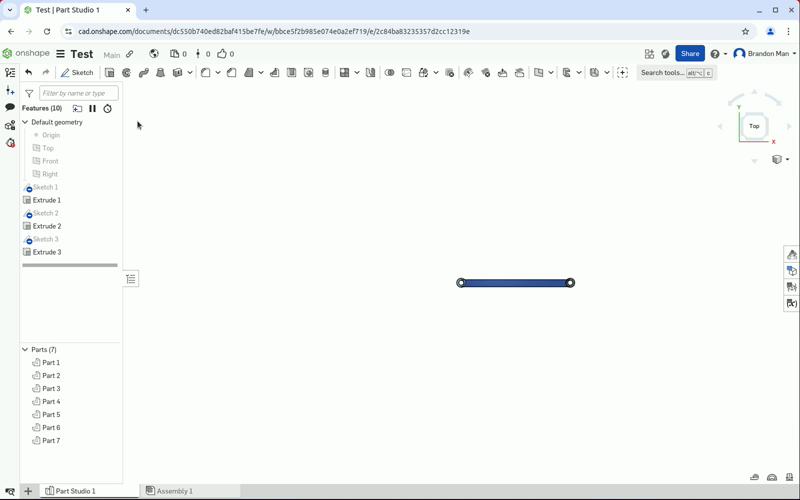
key(shift+7)
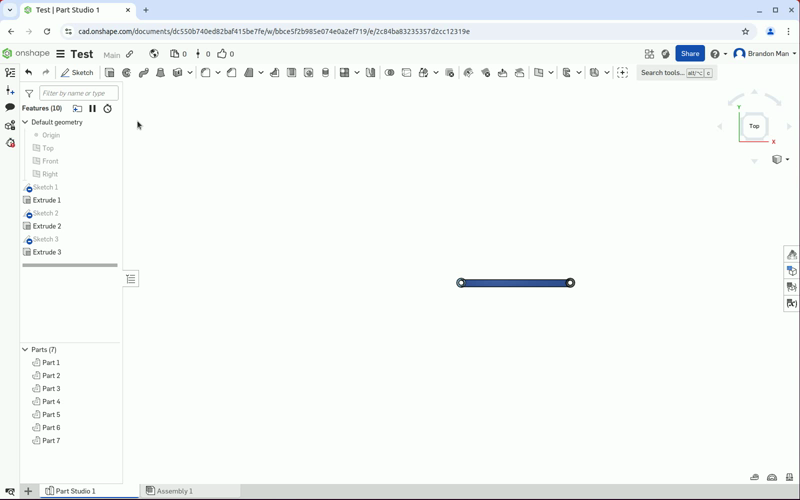
key(up, 3)
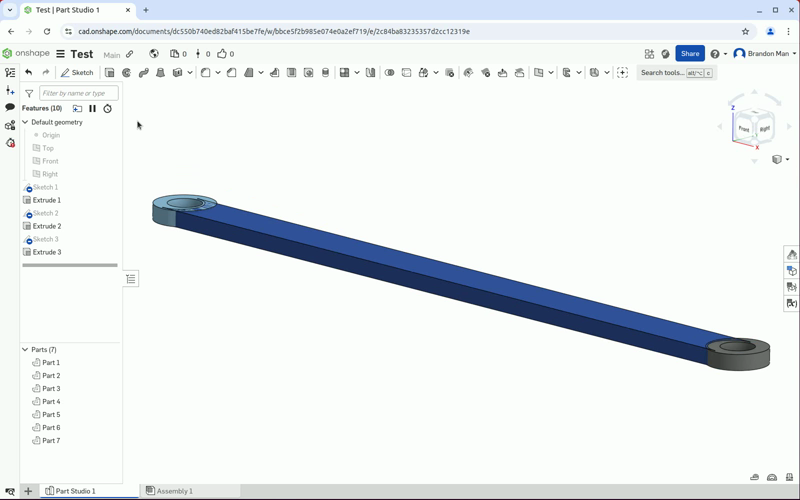
key(left, 3)
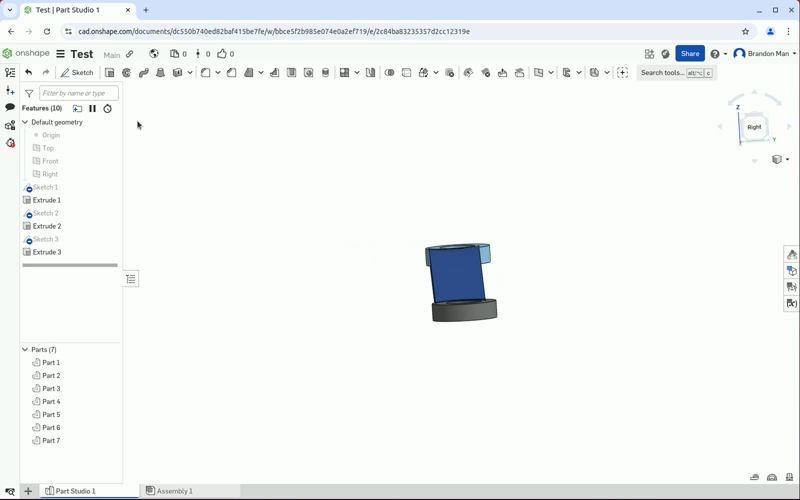
key(right, 3)
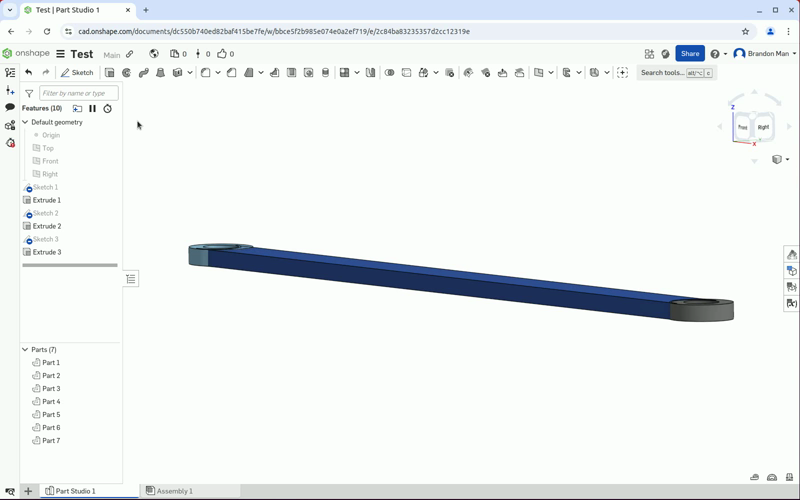
key(down, 3)
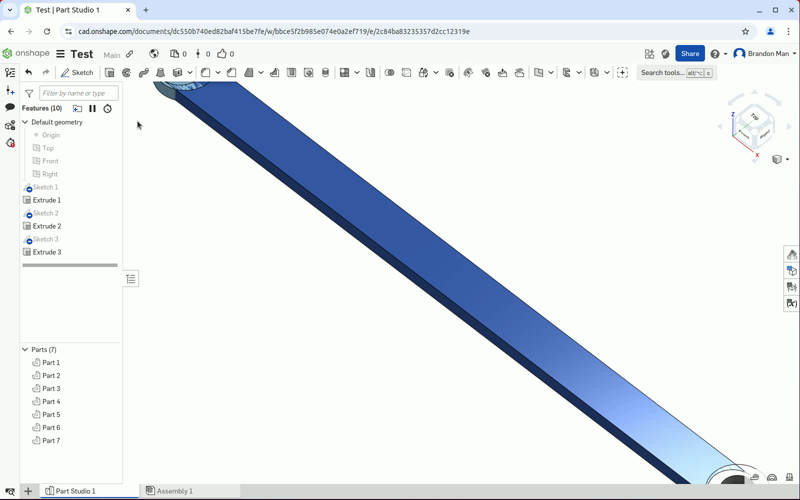
mouse_move(73, 189)
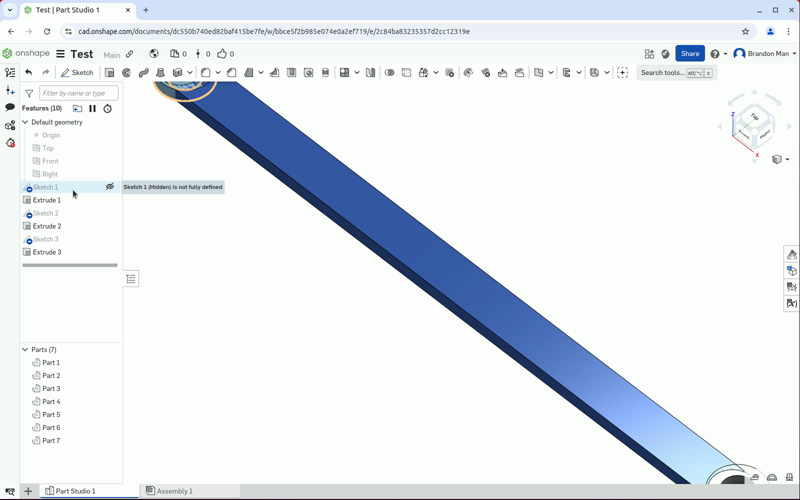
click(73, 189)